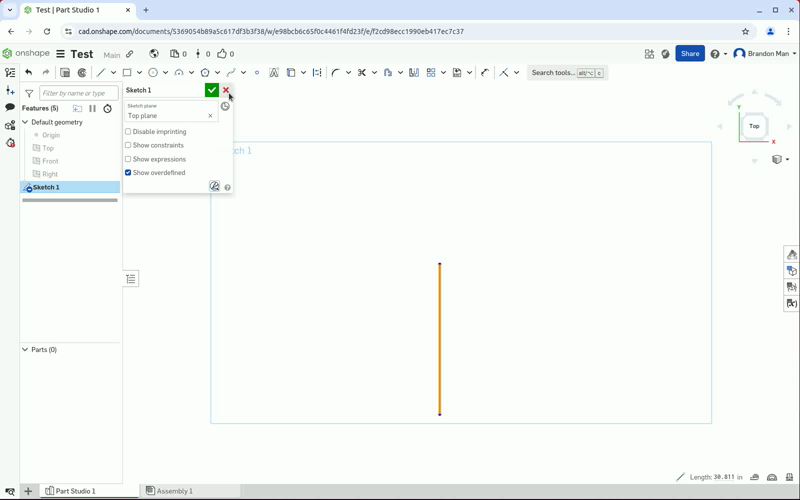
key(shift+h)
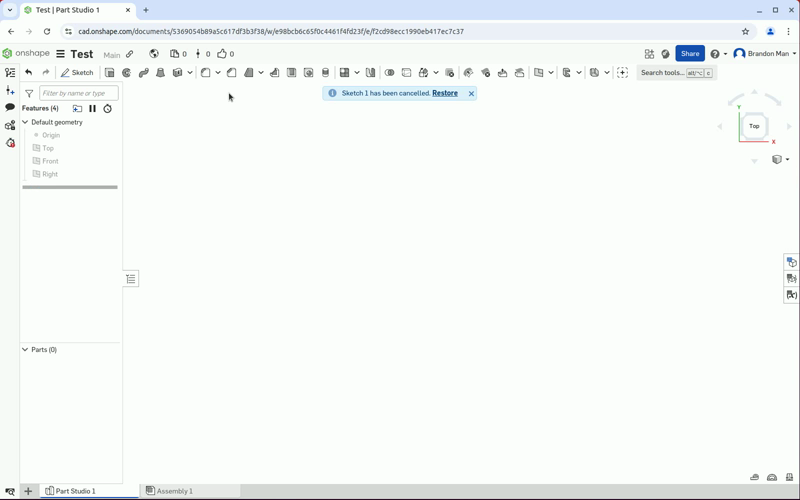
mouse_move(73, 352)
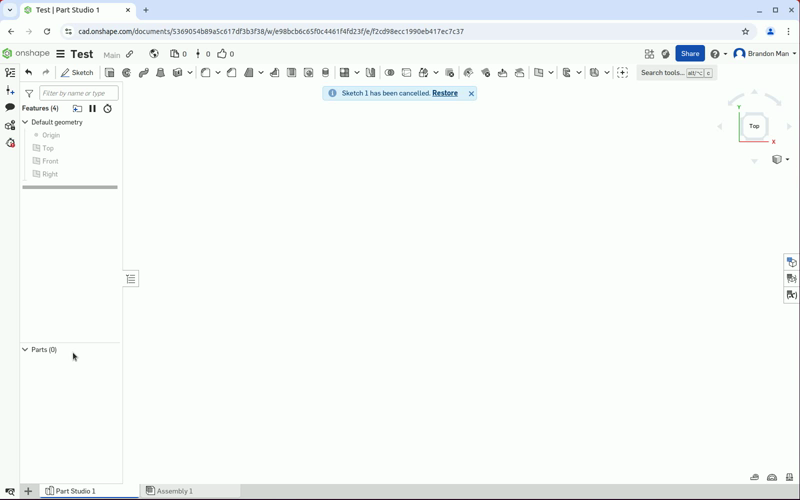
key(y)
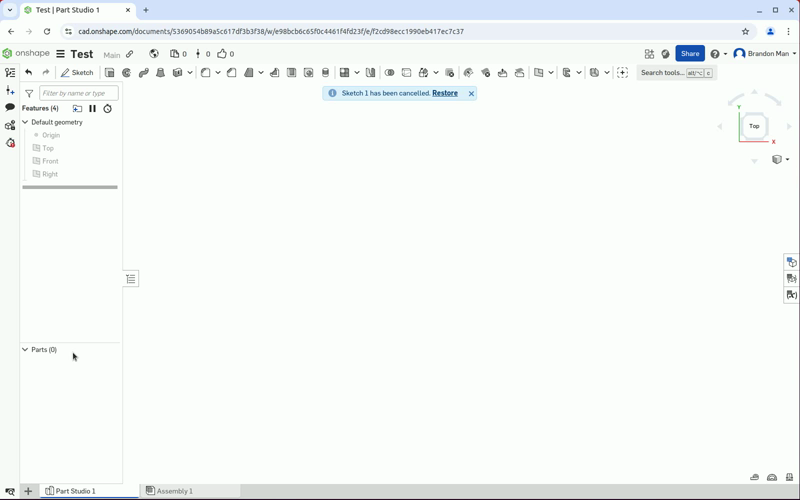
key(shift+p)
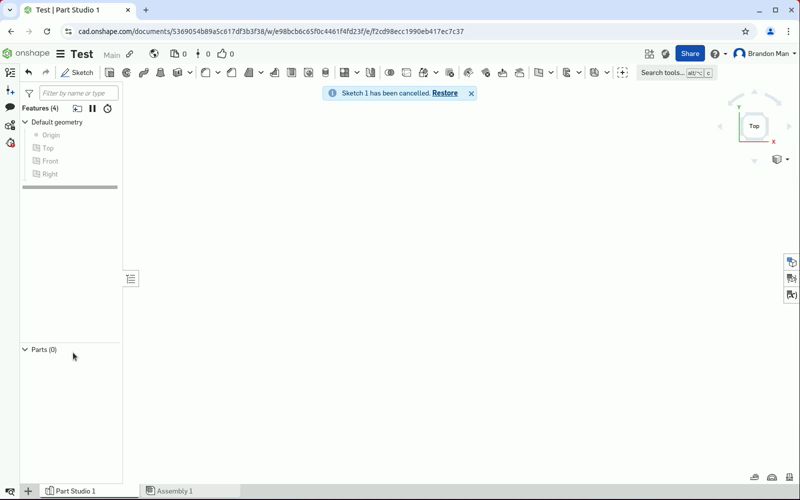
key(space)
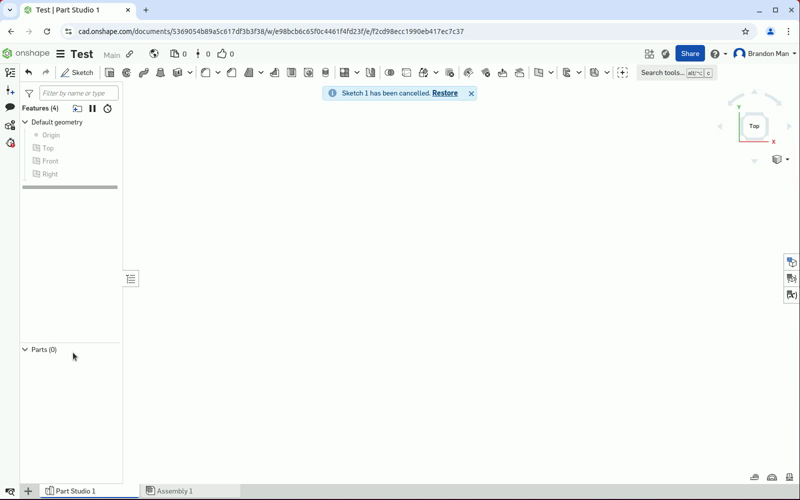
key_down(shift)
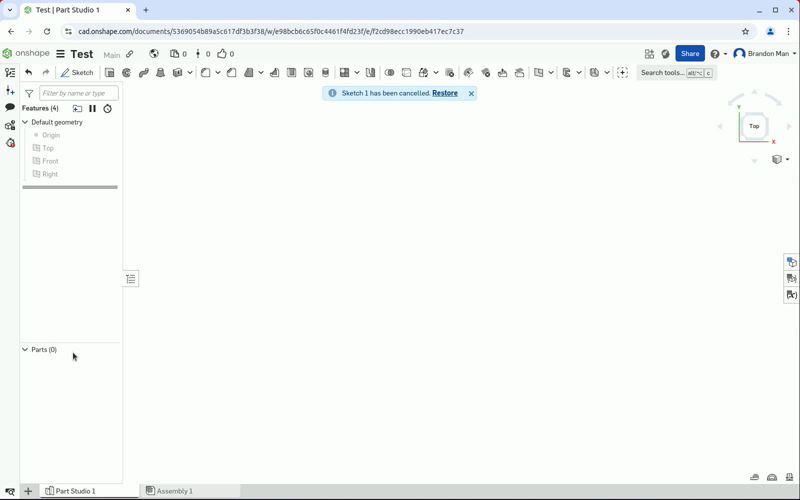
key(up)
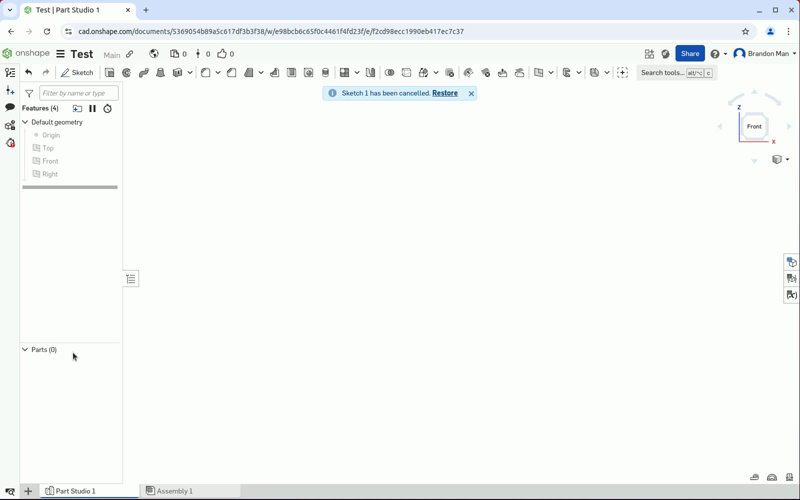
key_up(shift)
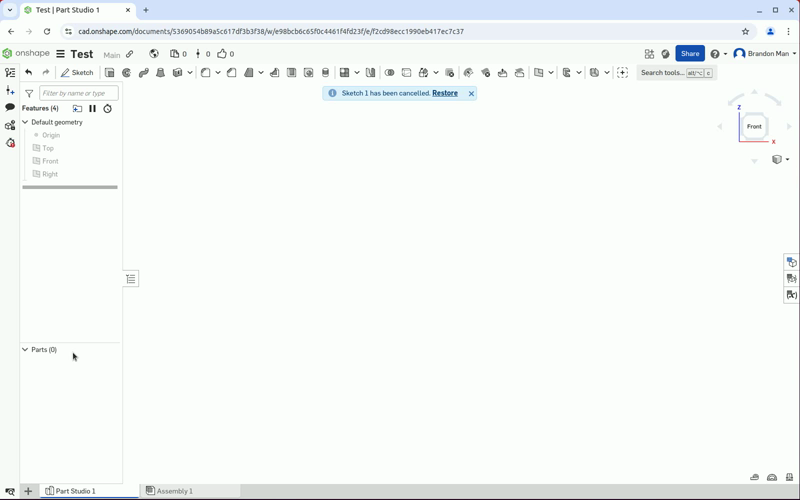
mouse_move(73, 352)
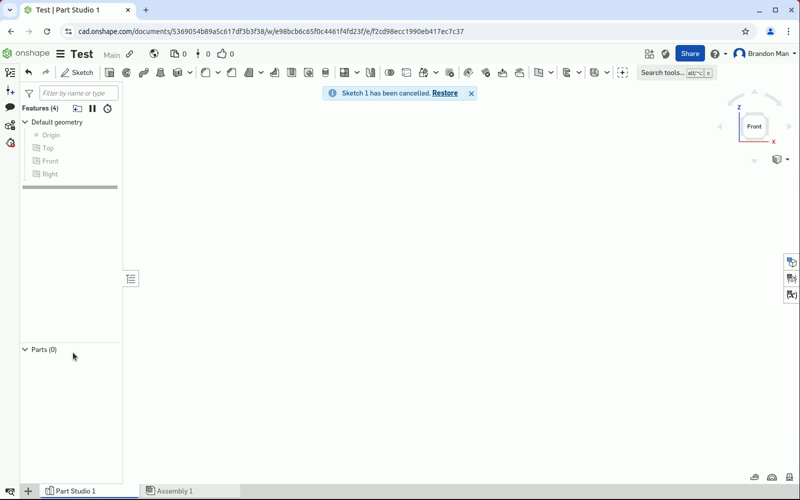
key(shift+y)
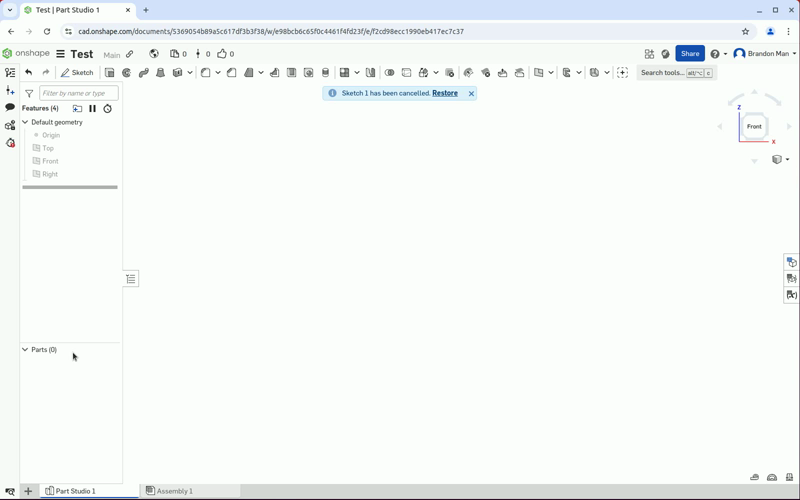
key(shift+s)
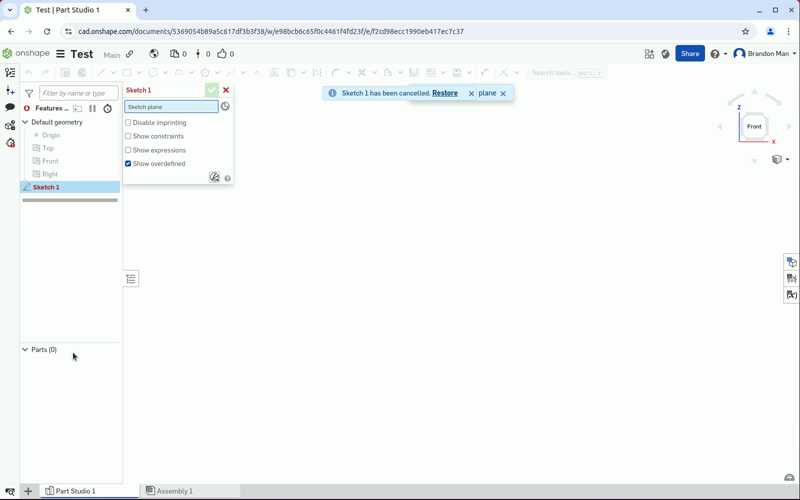
mouse_move(73, 163)
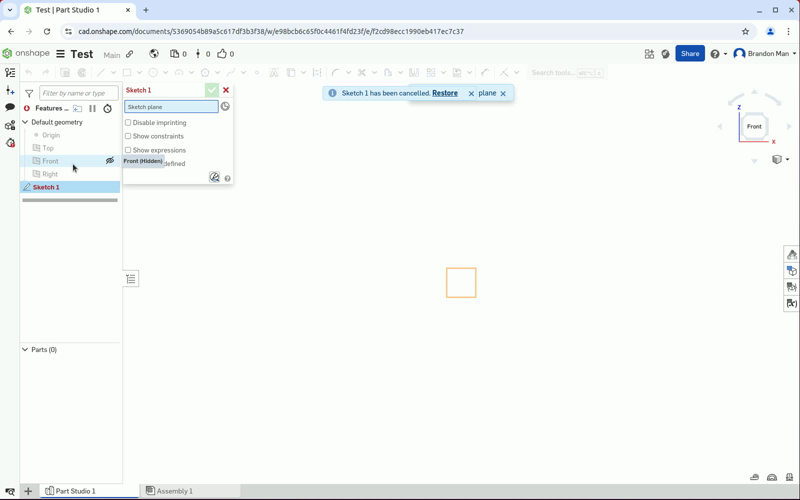
click(73, 163)
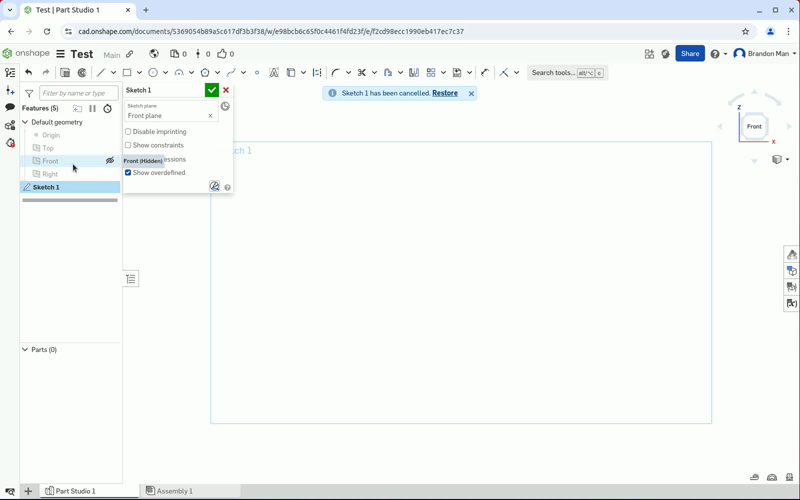
mouse_move(73, 352)
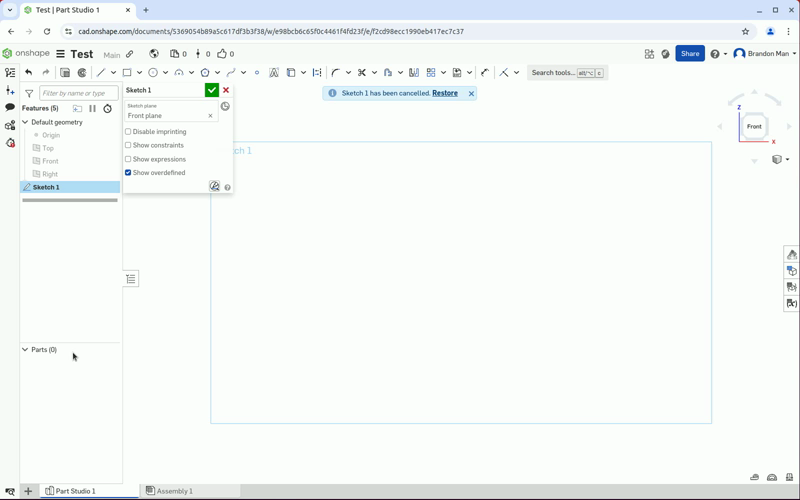
key(y)
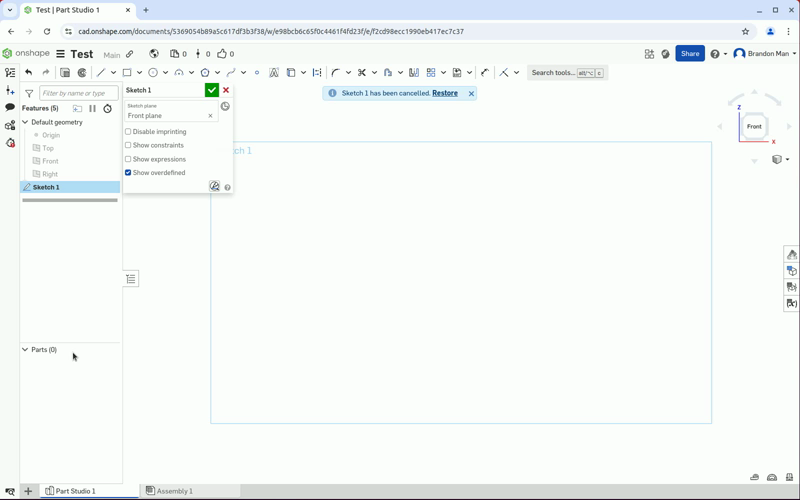
key(c)
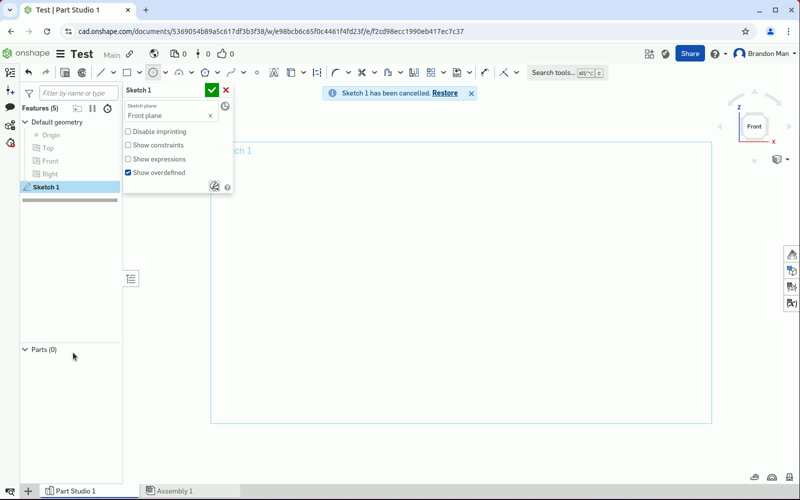
key_down(shift)
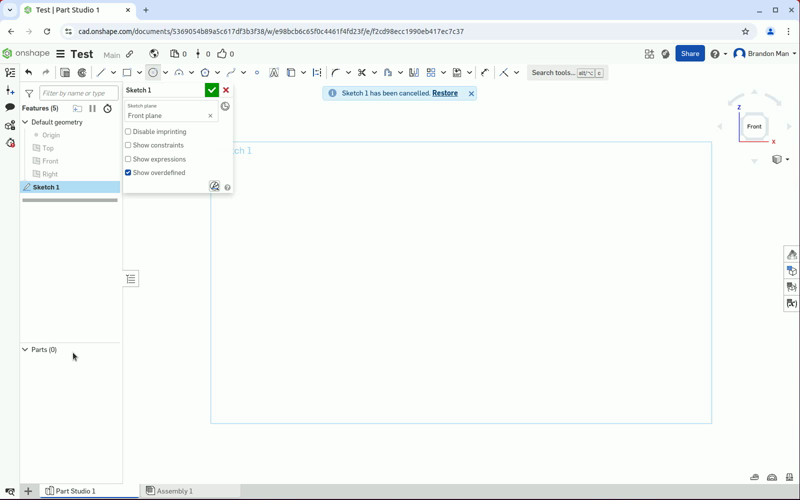
mouse_move(461, 282)
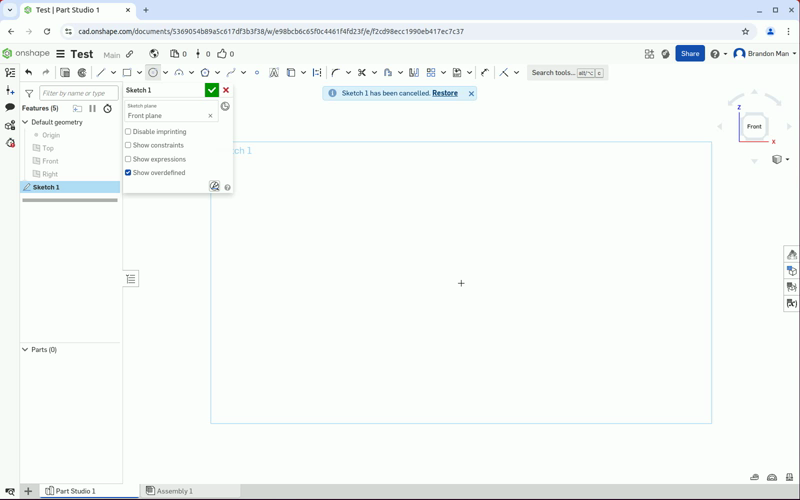
click(461, 282)
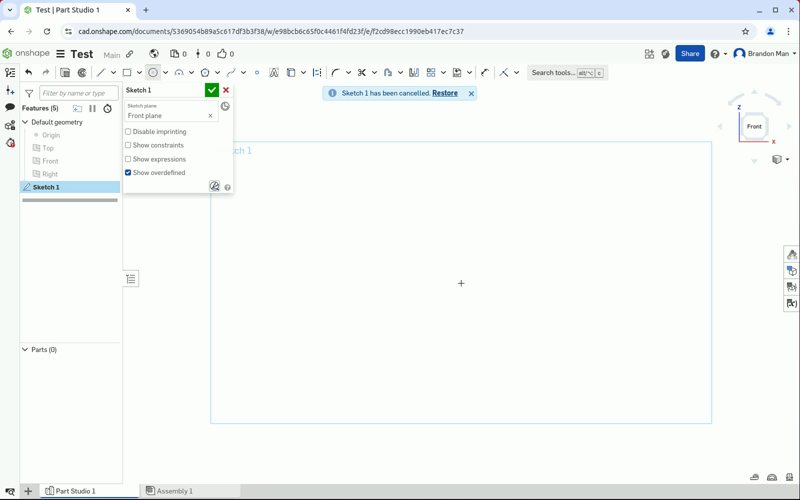
key_up(shift)
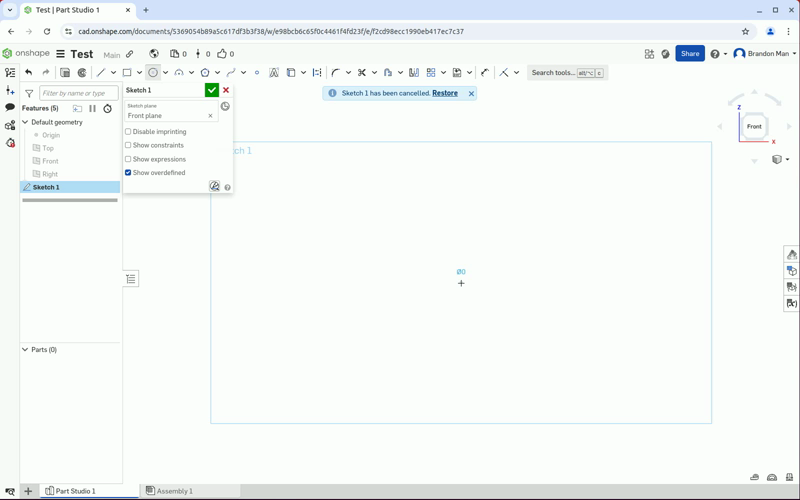
mouse_move(490, 282)
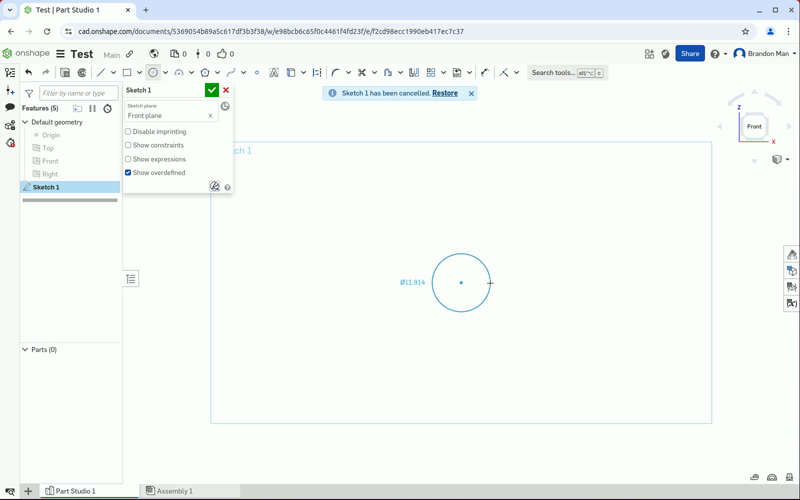
click(490, 282)
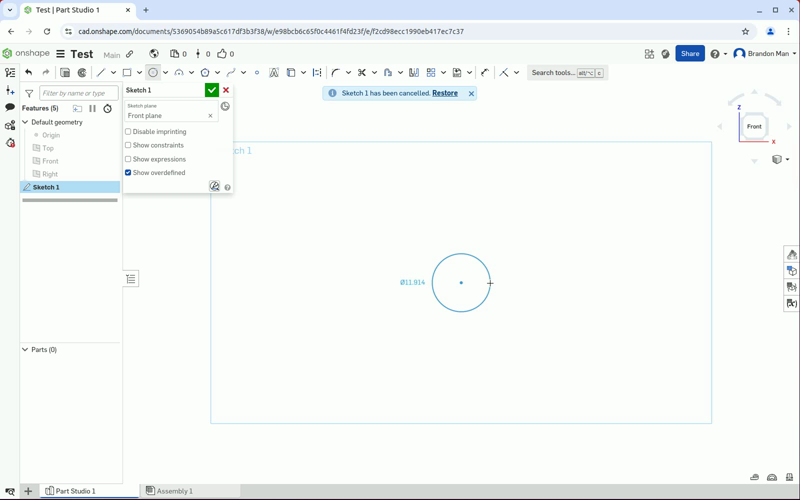
key(esc)
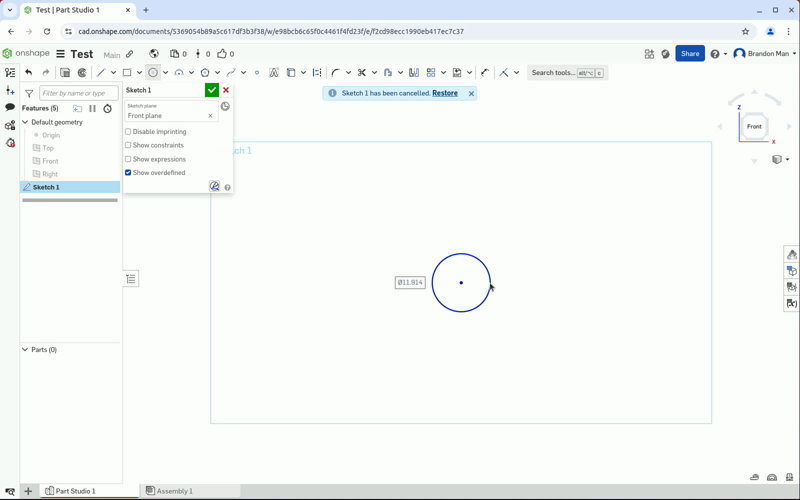
key(c)
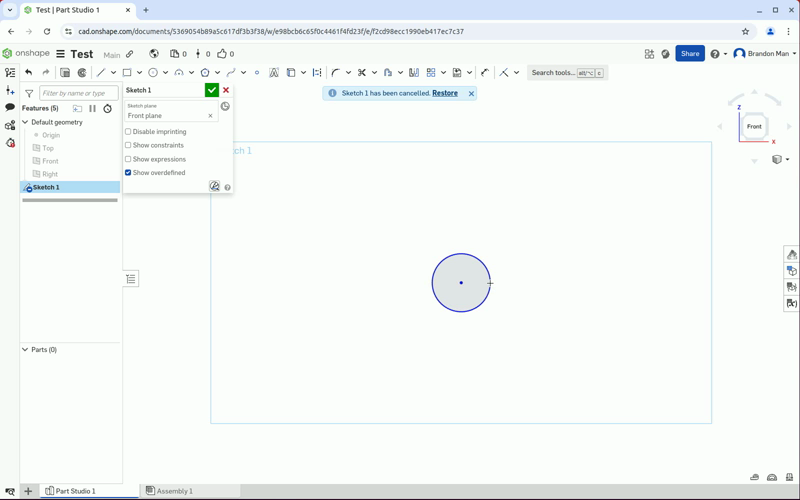
key_down(shift)
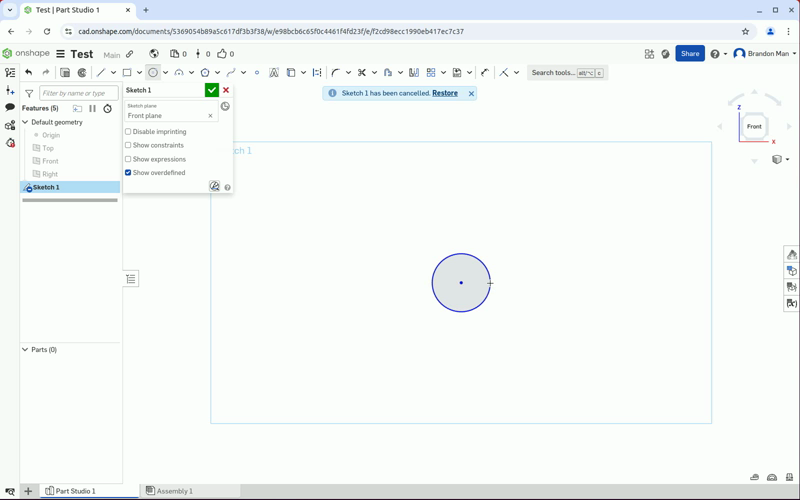
mouse_move(461, 282)
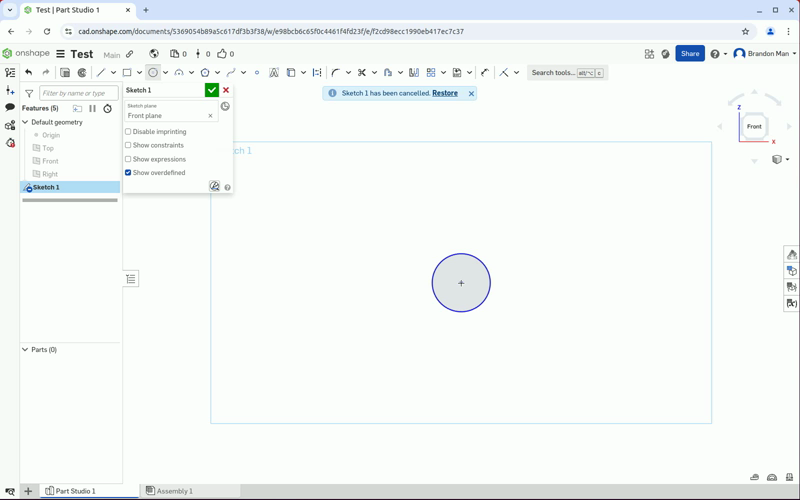
click(461, 282)
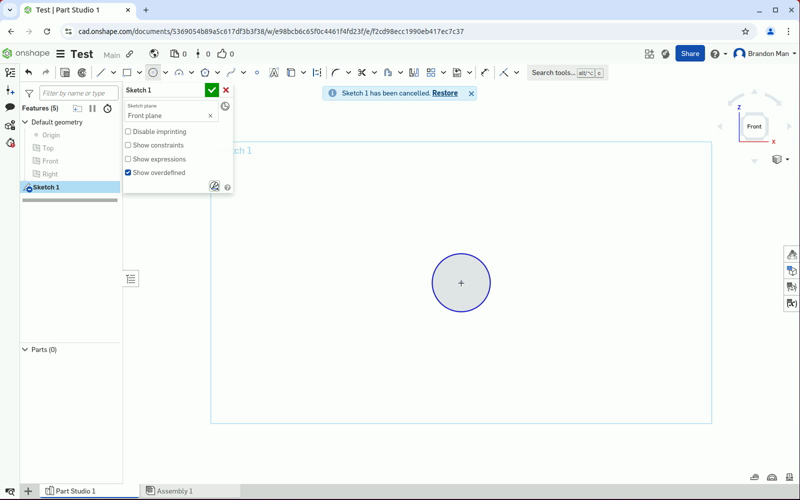
key_up(shift)
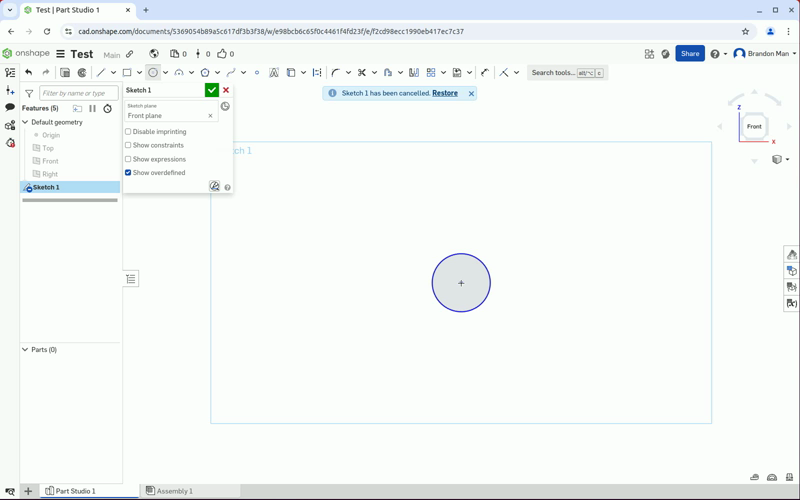
mouse_move(477, 282)
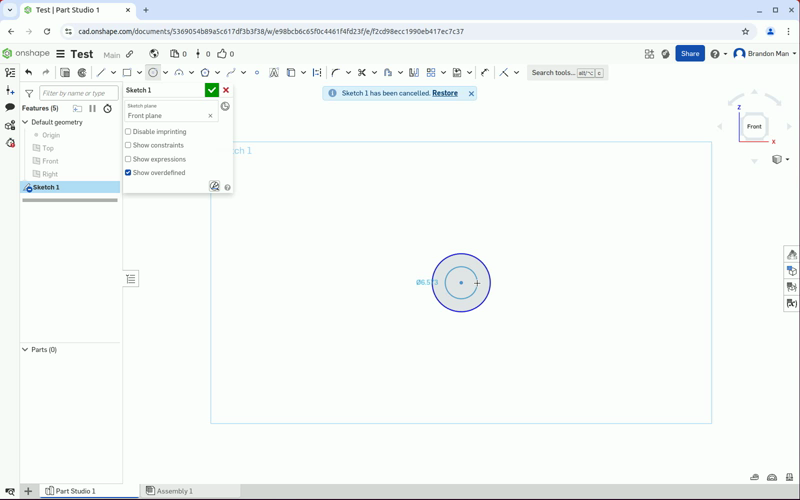
click(477, 282)
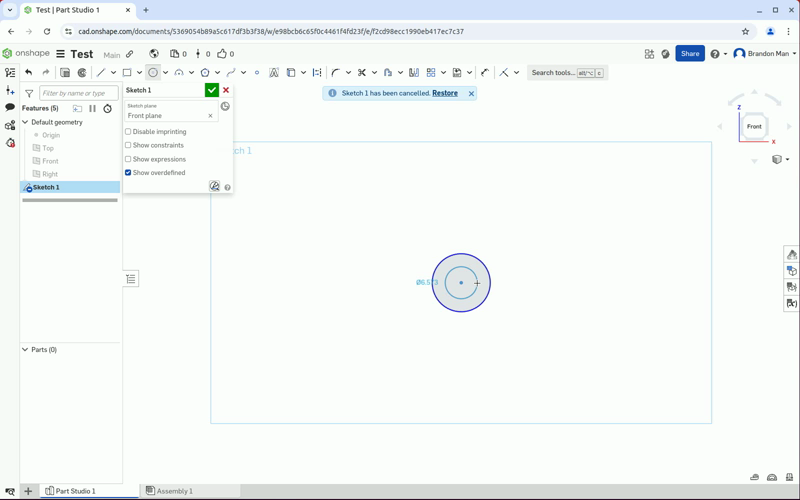
key(esc)
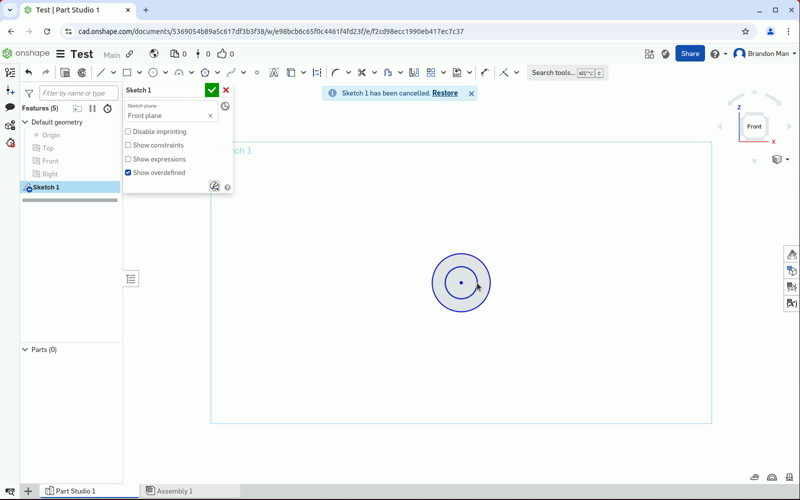
mouse_move(454, 261)
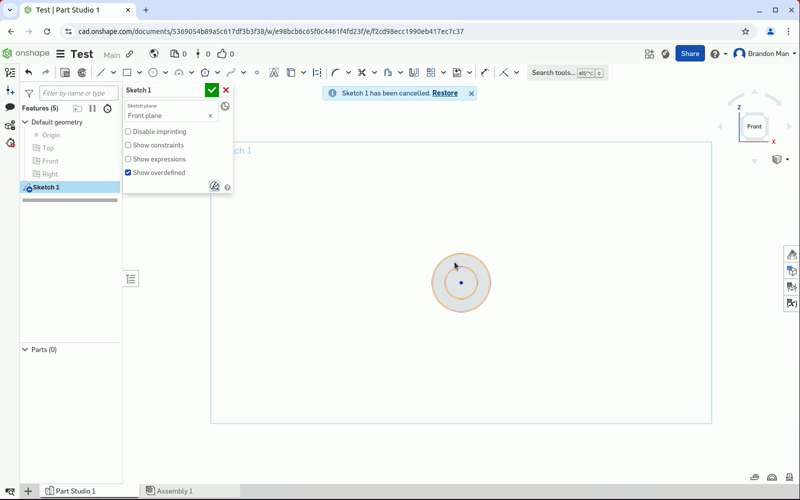
click(454, 261)
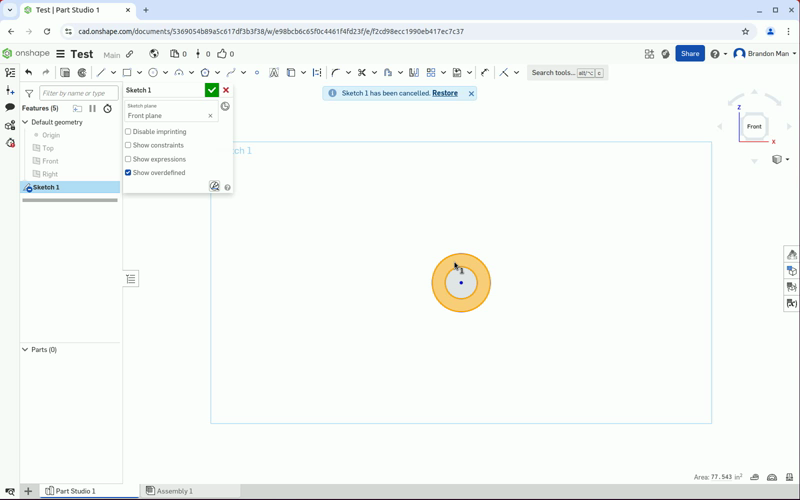
mouse_move(73, 352)
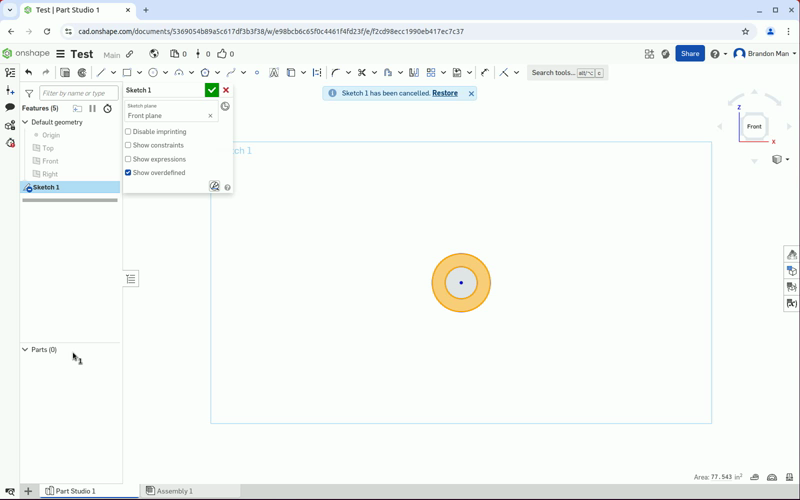
key(shift+y)
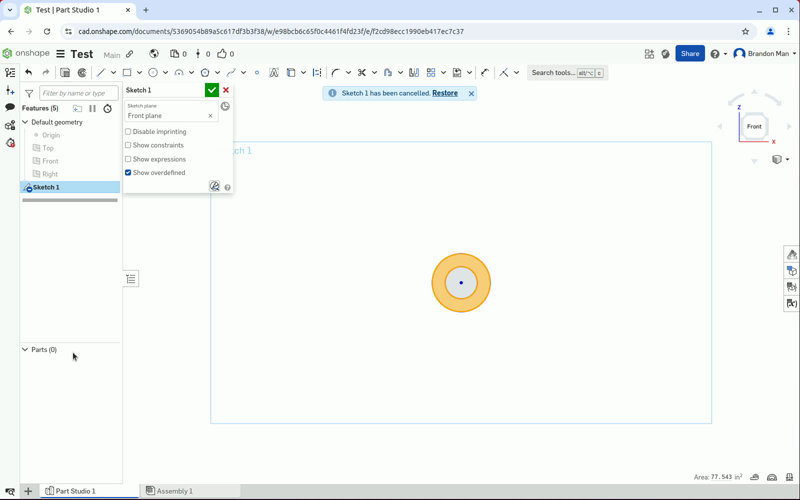
key(shift+e)
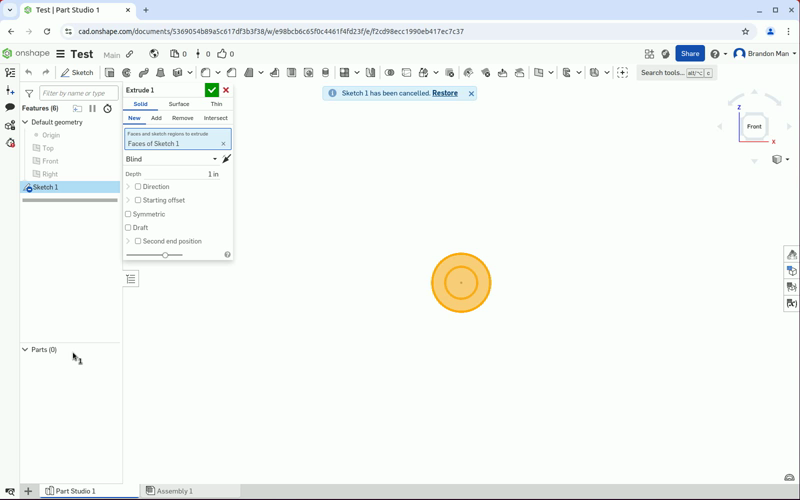
mouse_move(143, 106)
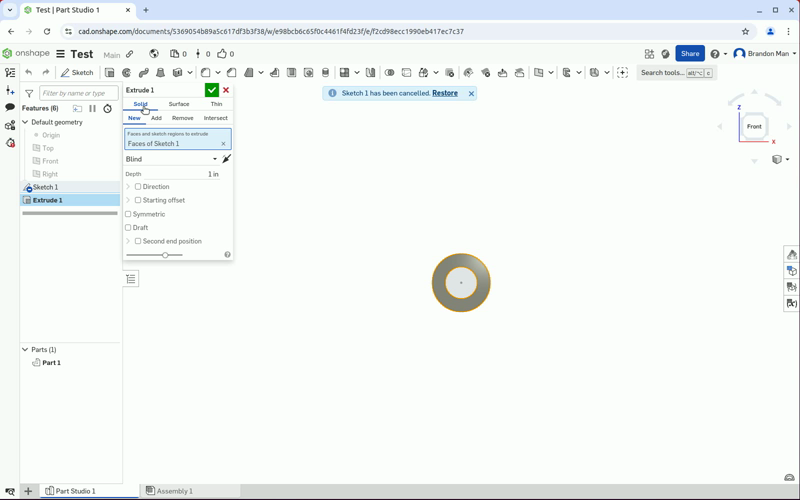
click(143, 106)
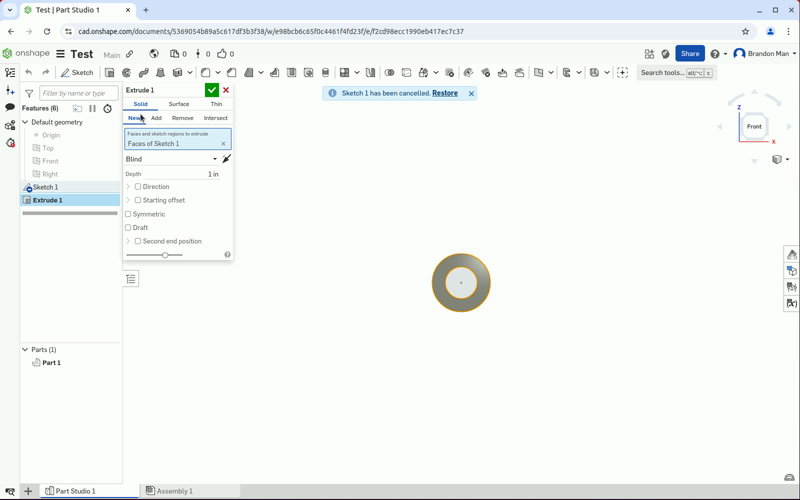
mouse_move(137, 120)
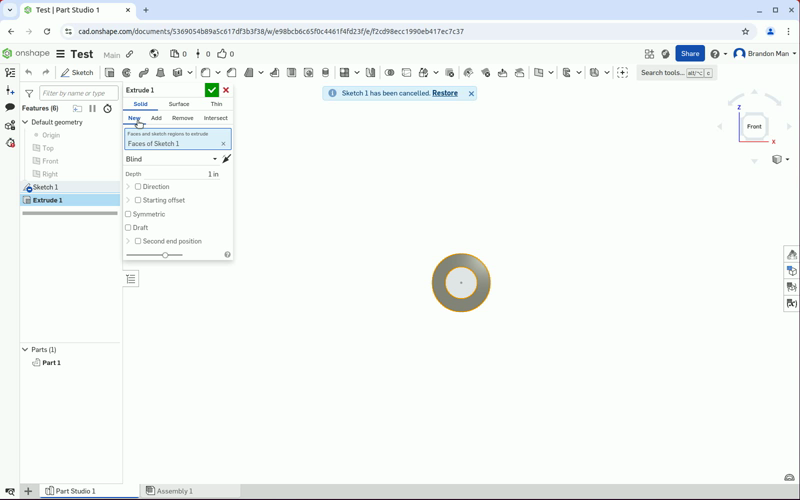
click(137, 120)
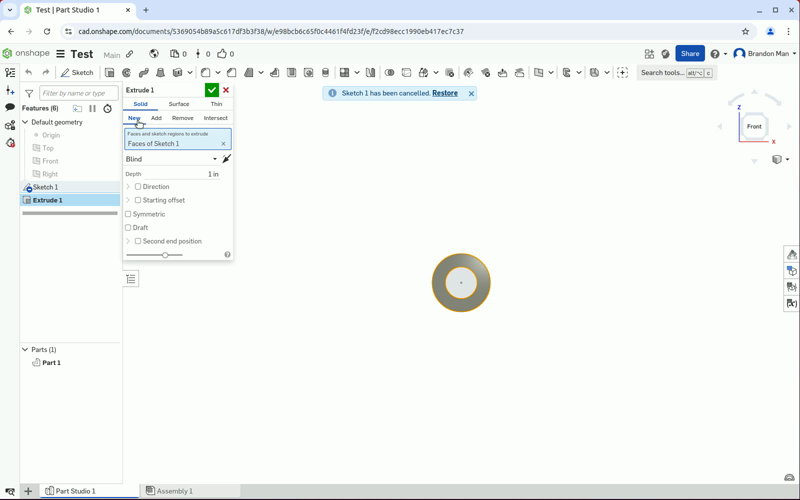
key(tab, 4)
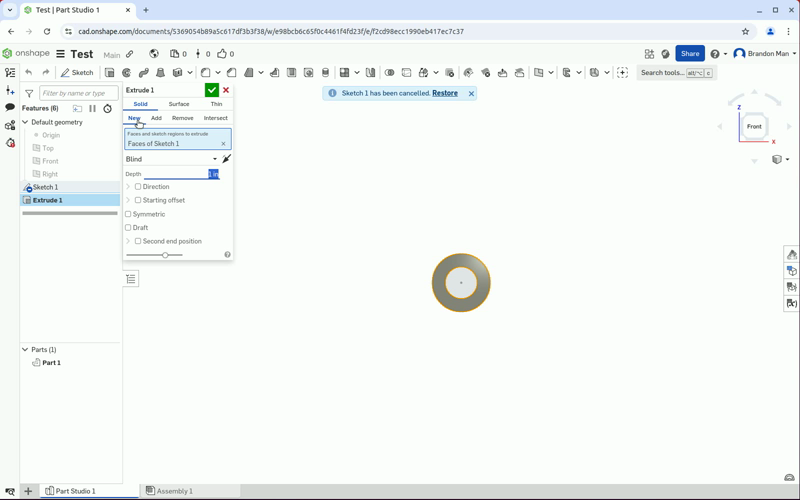
text(23.108)
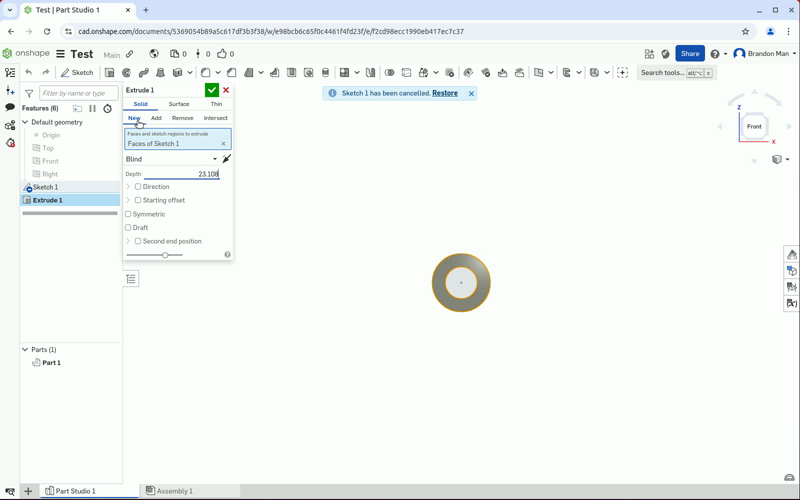
key(enter)
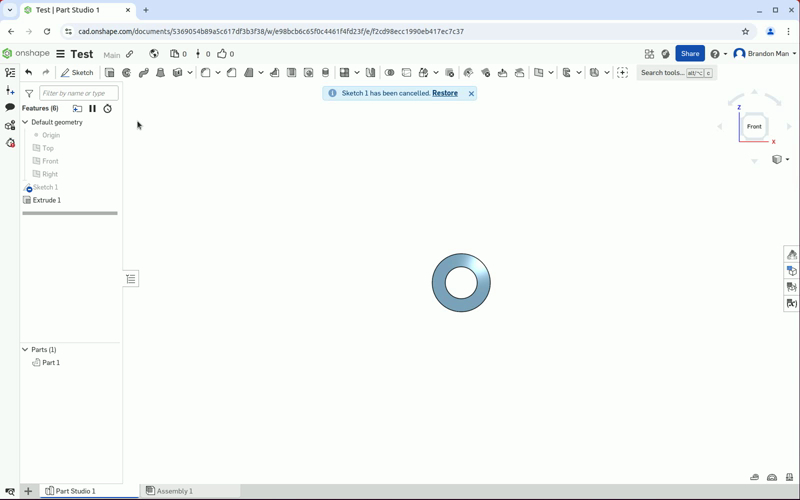
key(shift+h)
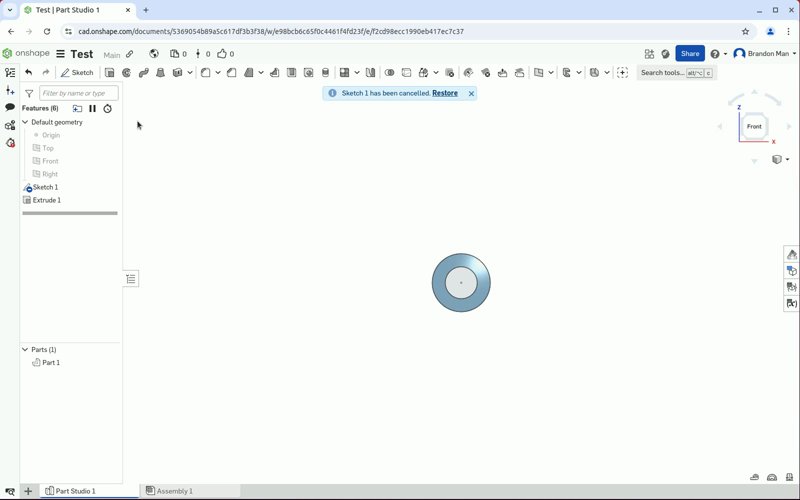
key(shift+h)
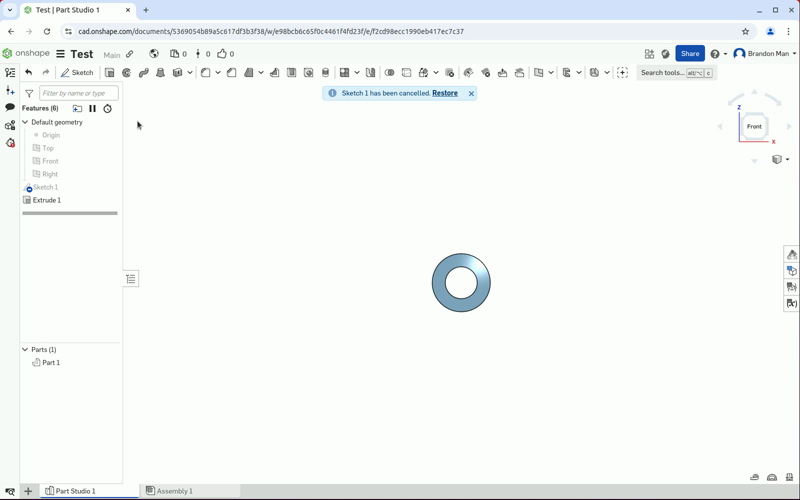
mouse_move(73, 189)
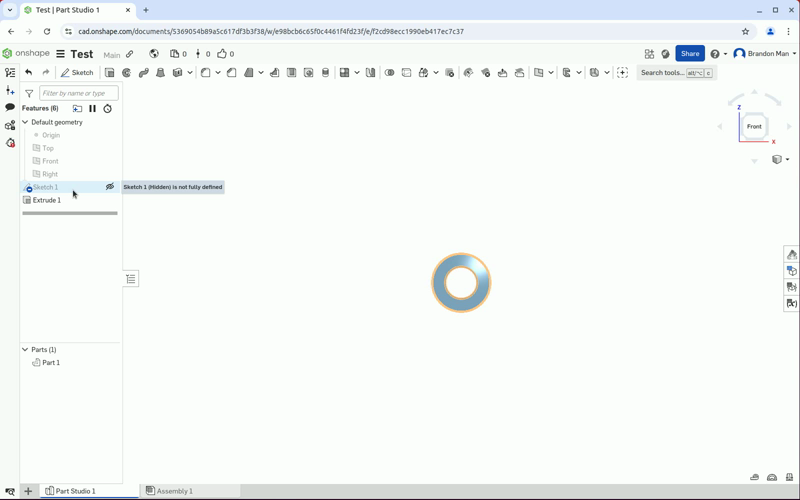
click(73, 189)
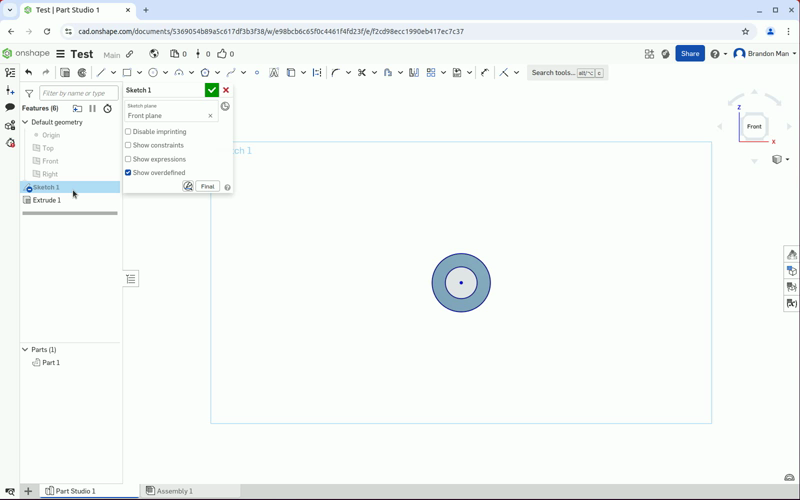
mouse_move(229, 92)
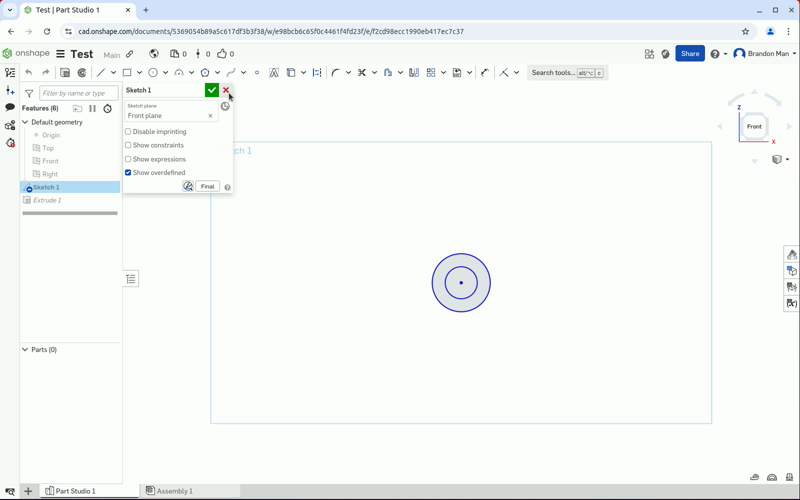
click(229, 92)
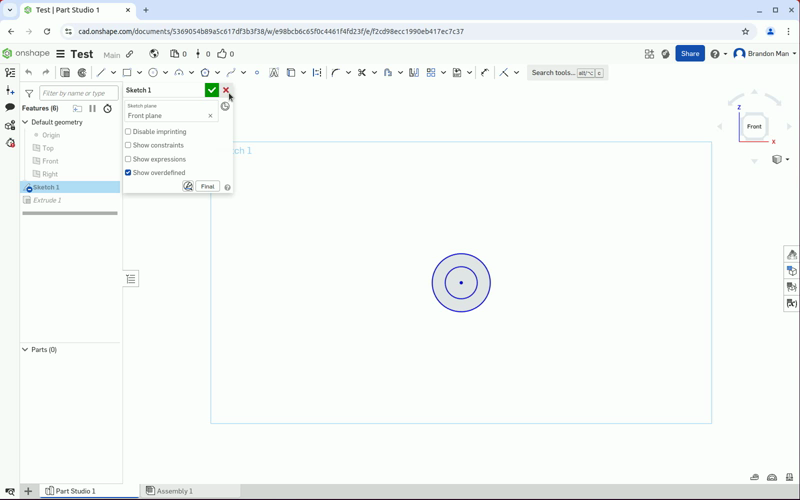
key(shift+s)
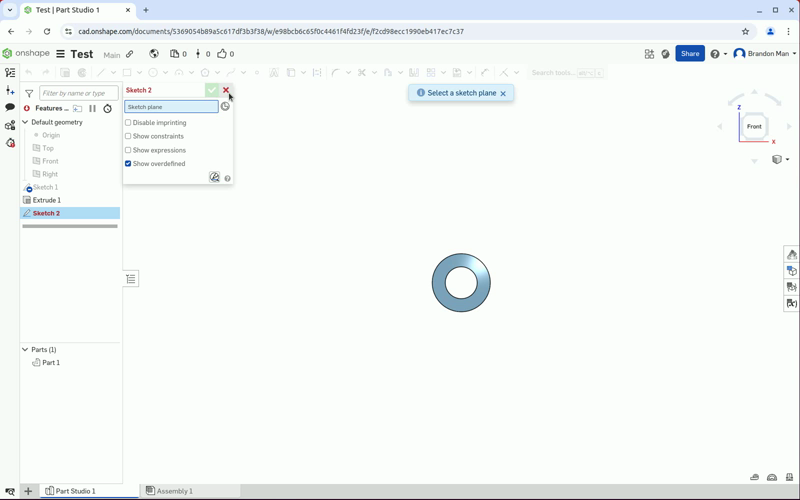
mouse_move(73, 163)
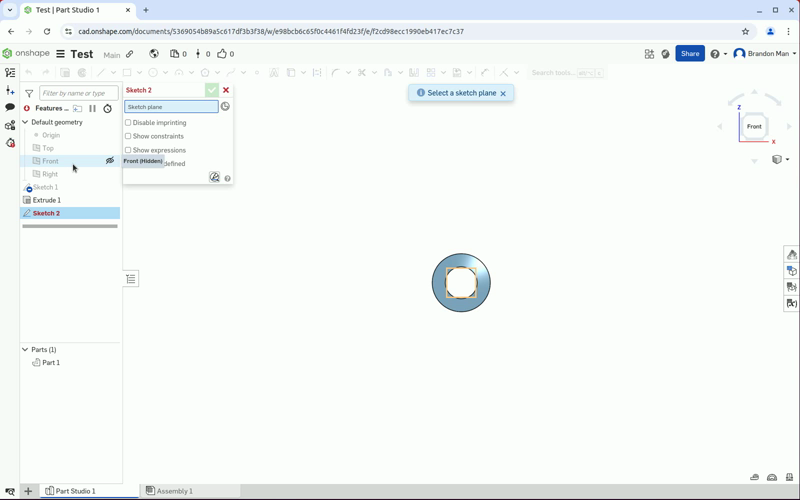
click(73, 163)
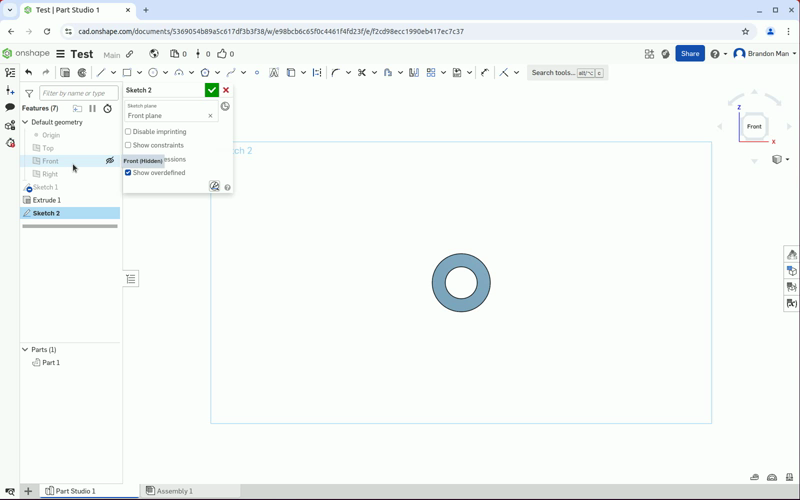
mouse_move(73, 352)
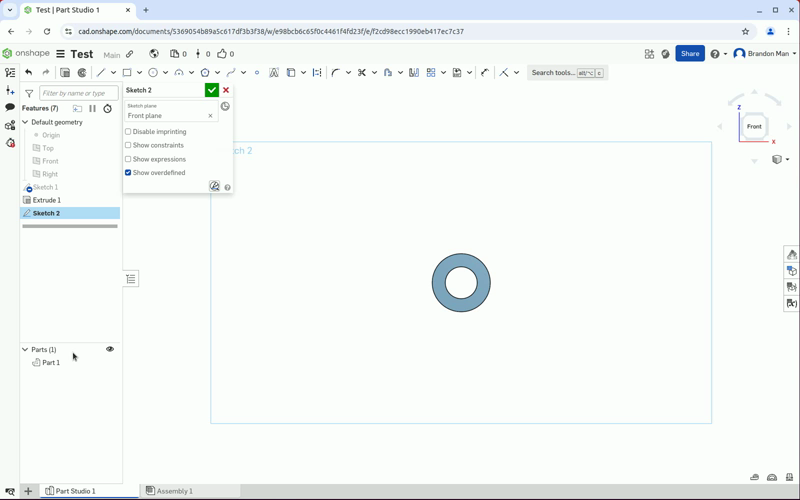
key(y)
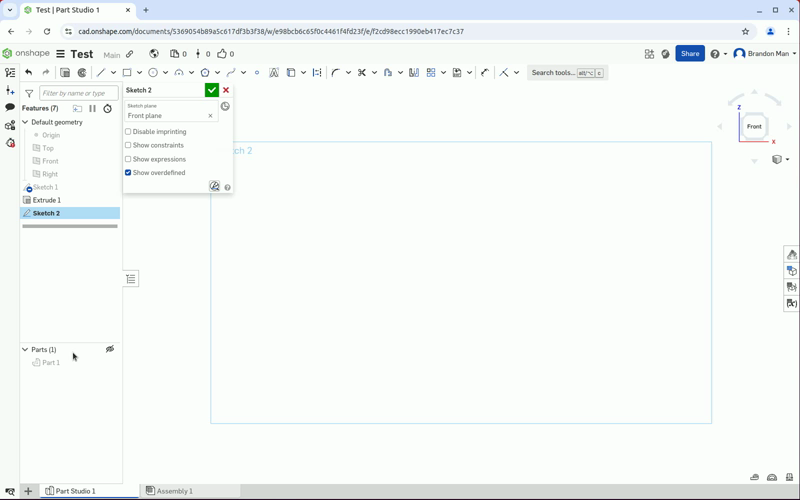
key(c)
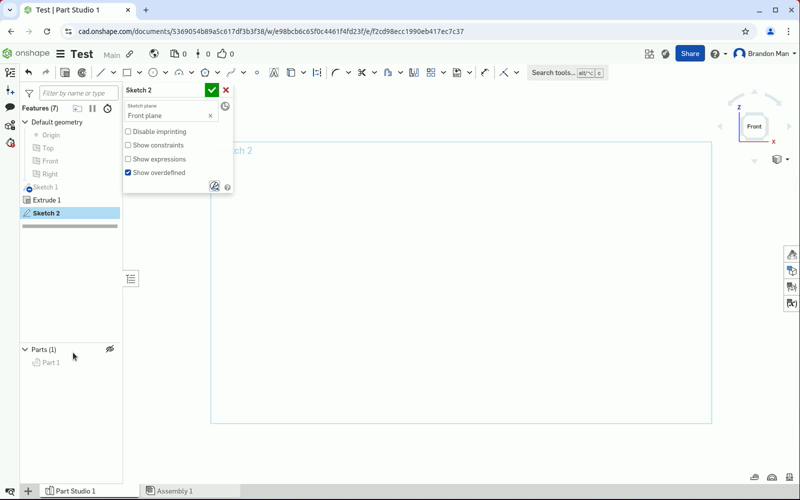
key_down(shift)
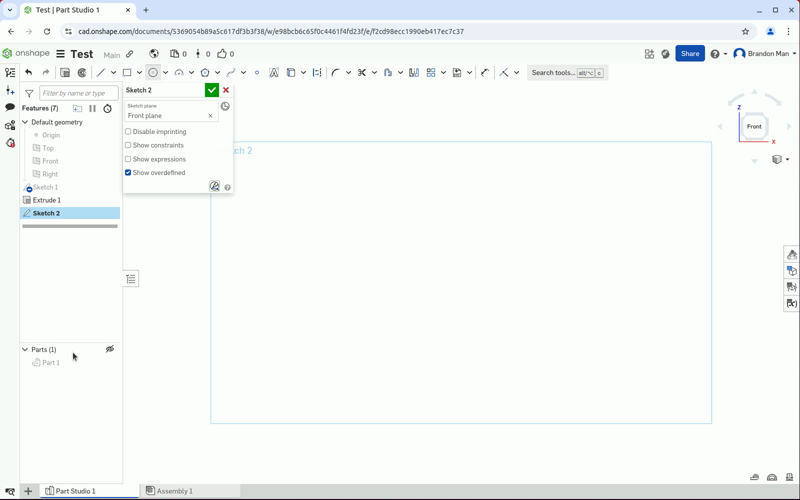
mouse_move(527, 292)
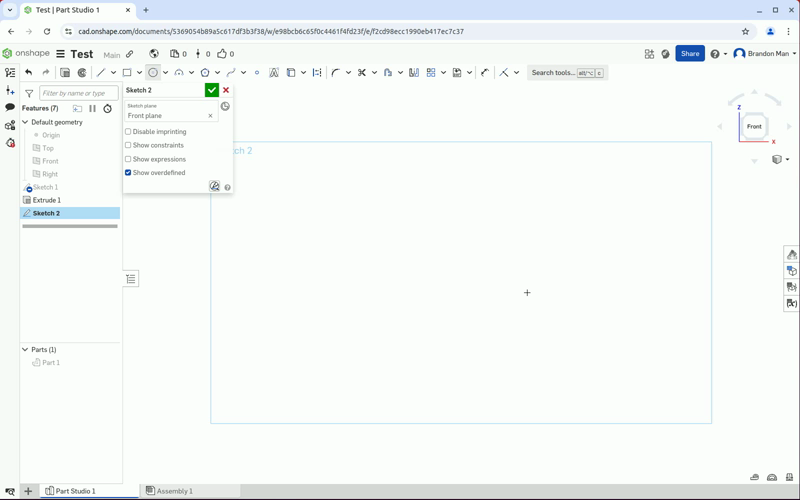
click(527, 292)
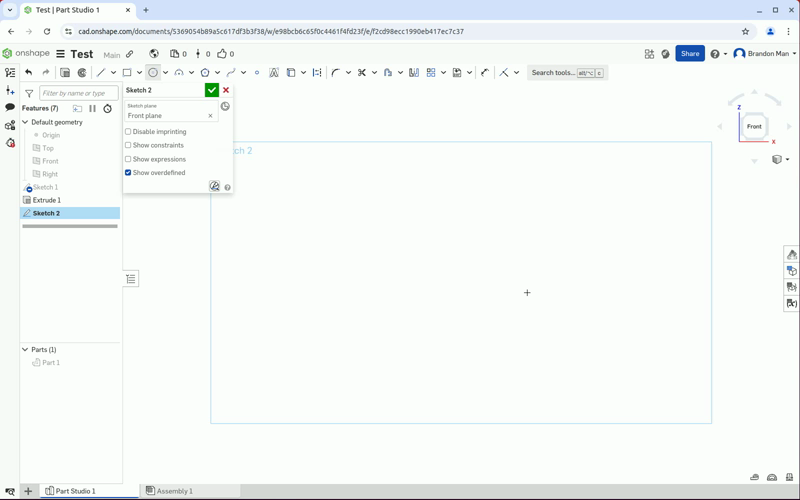
key_up(shift)
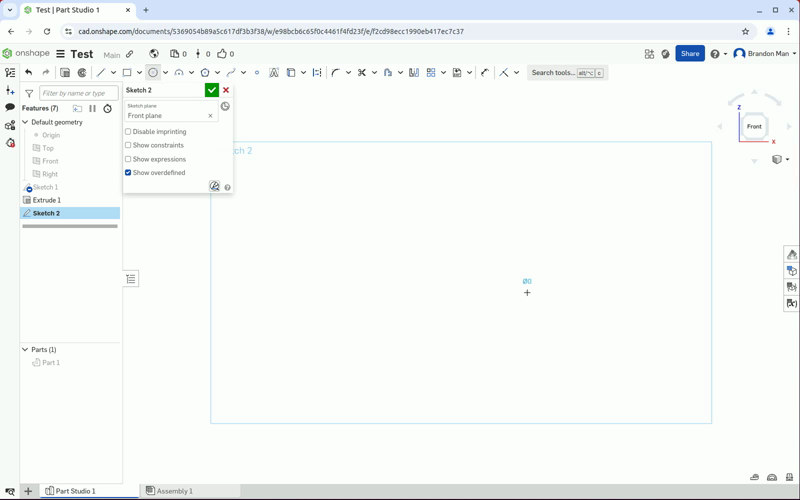
mouse_move(555, 292)
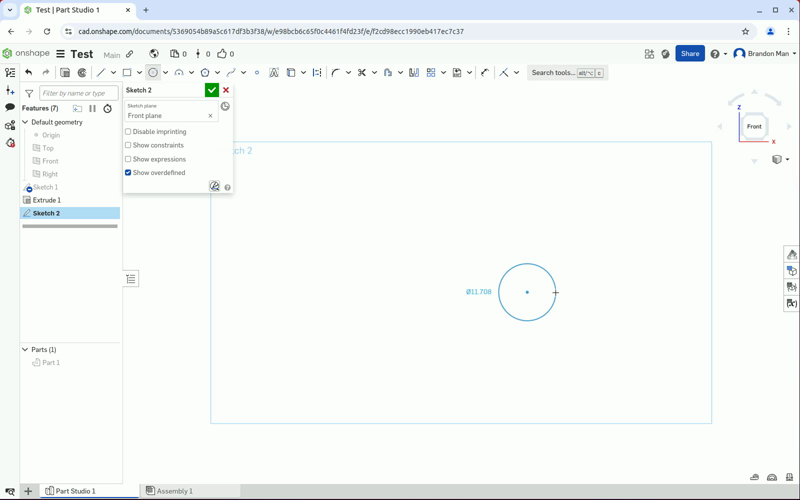
click(555, 292)
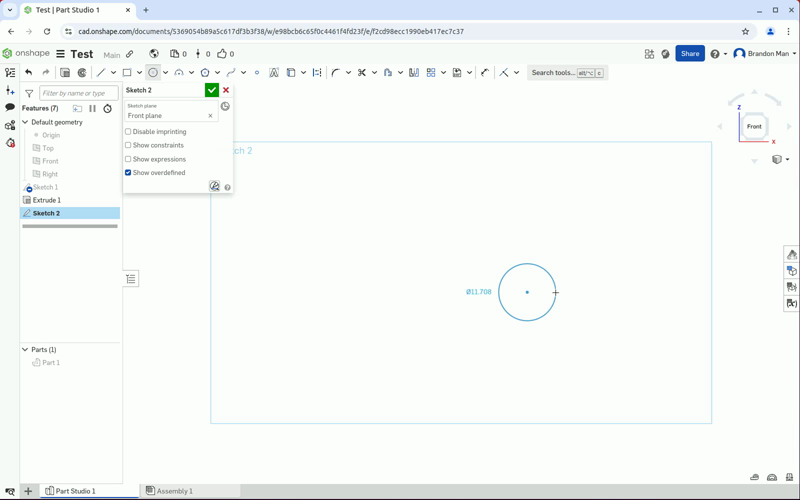
key(esc)
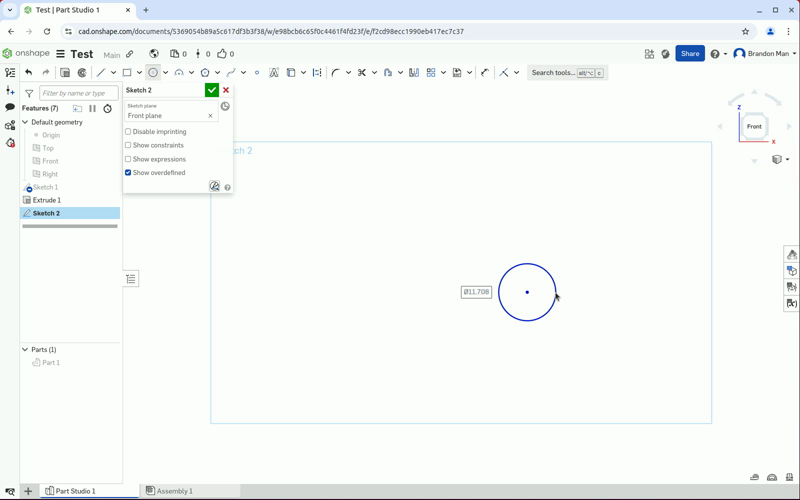
key(c)
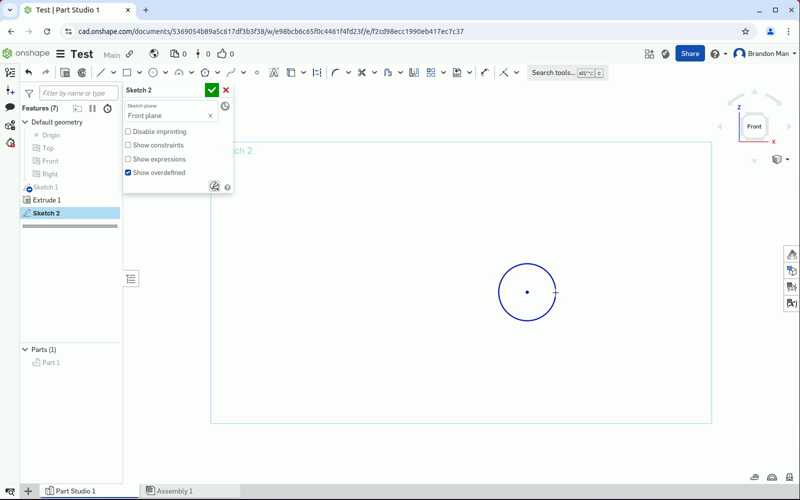
key_down(shift)
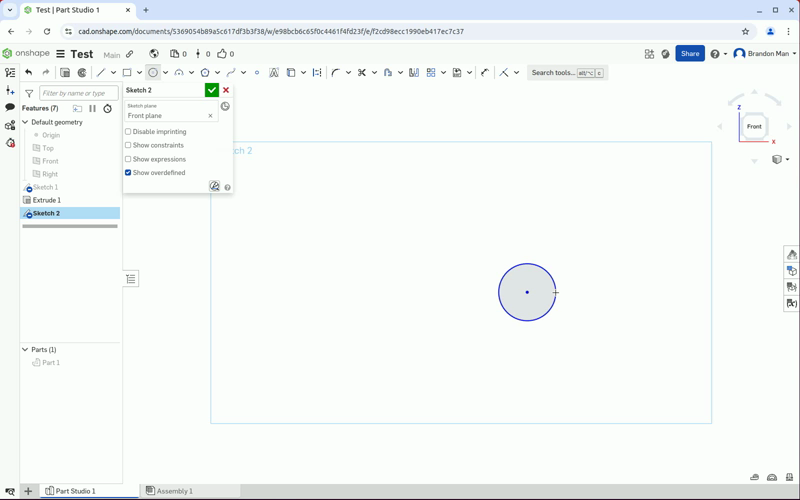
mouse_move(527, 292)
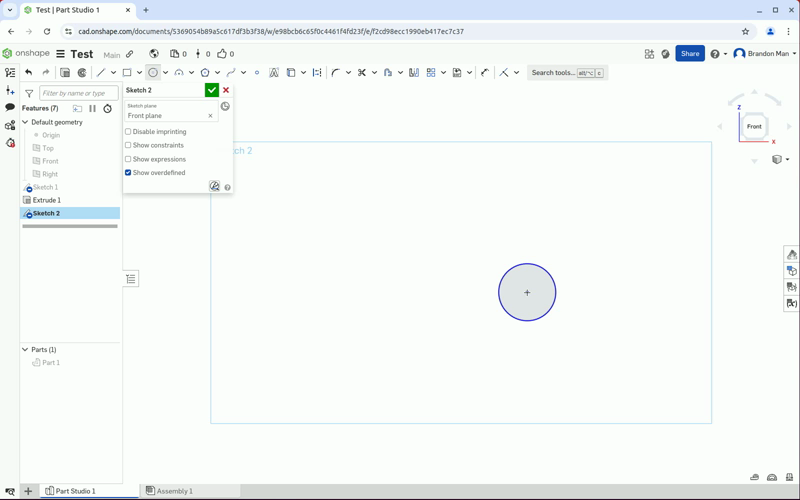
click(527, 292)
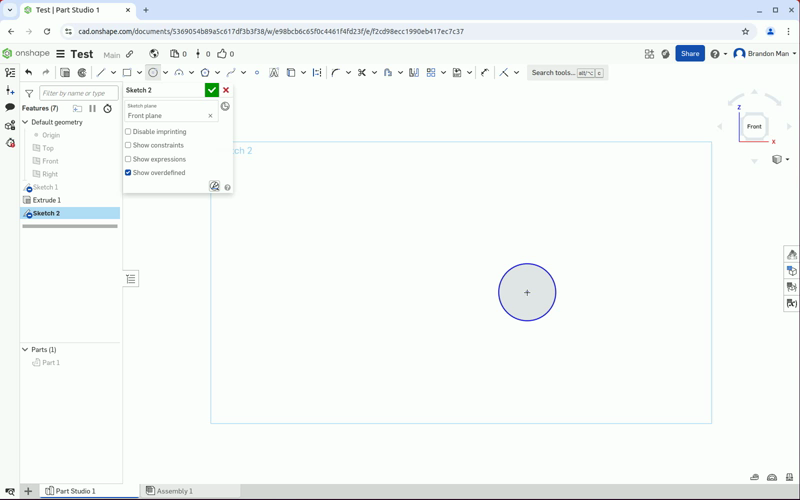
key_up(shift)
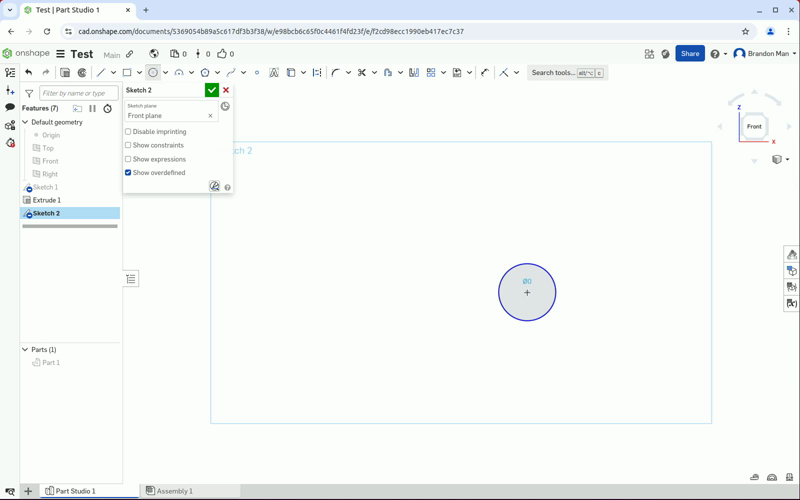
mouse_move(544, 292)
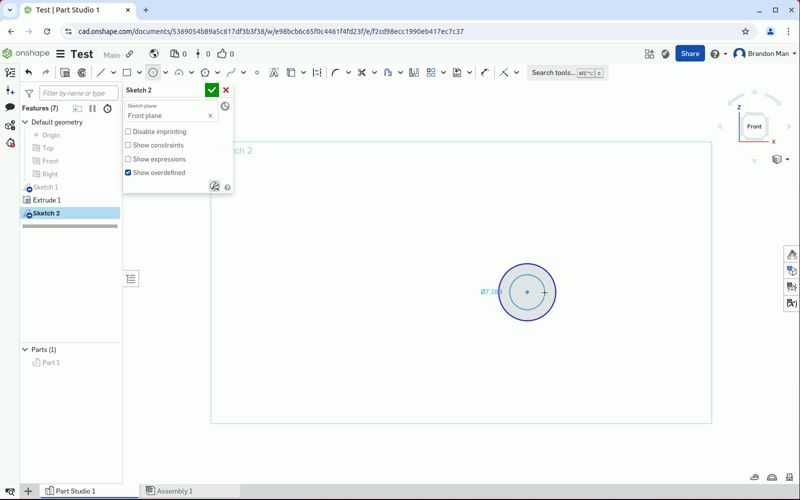
click(544, 292)
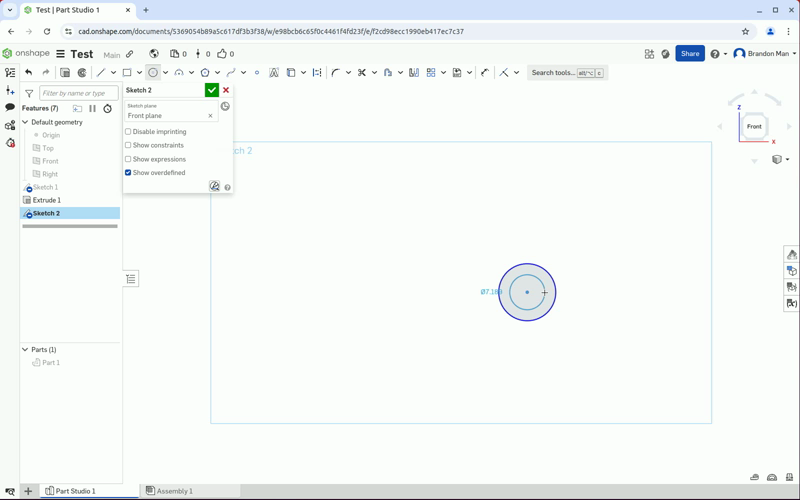
key(esc)
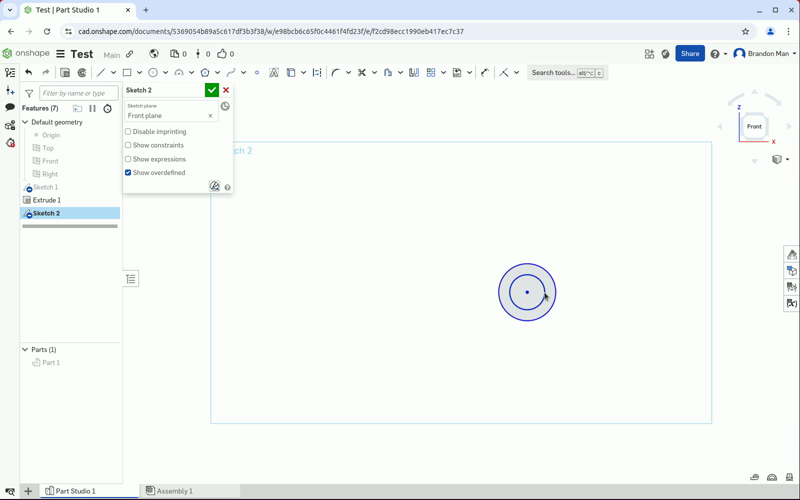
mouse_move(541, 276)
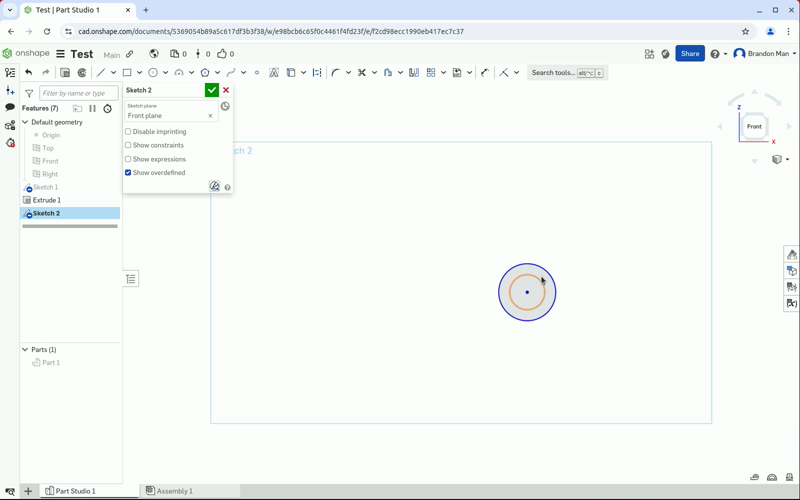
scroll(6)
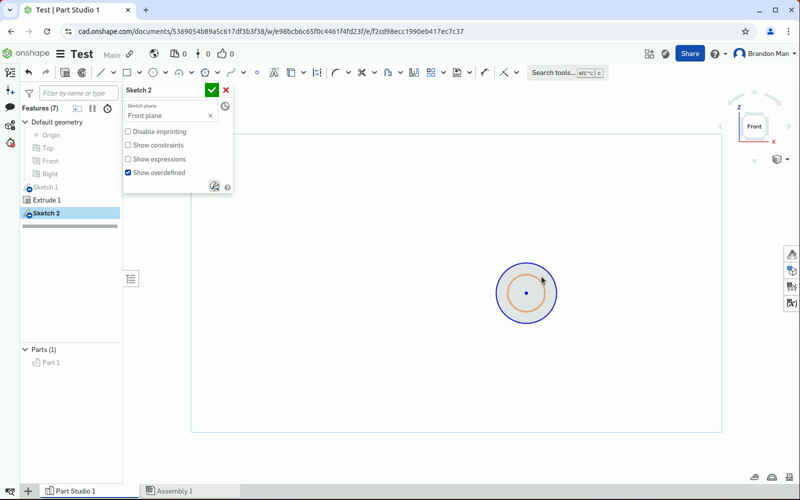
scroll(6)
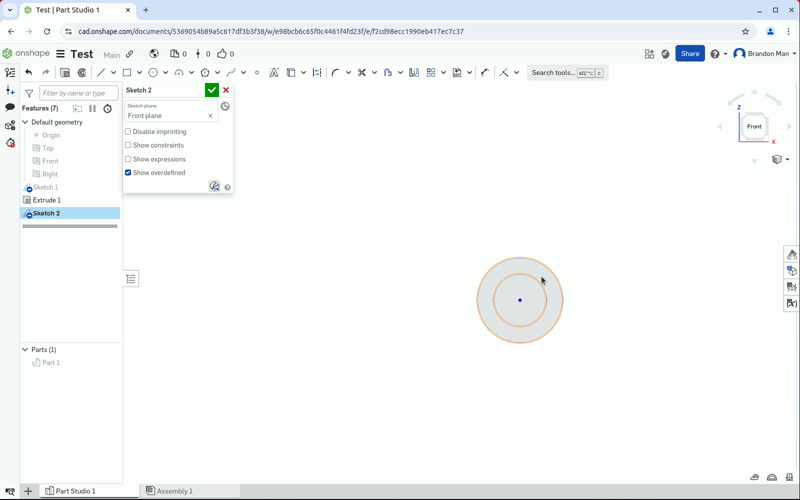
scroll(6)
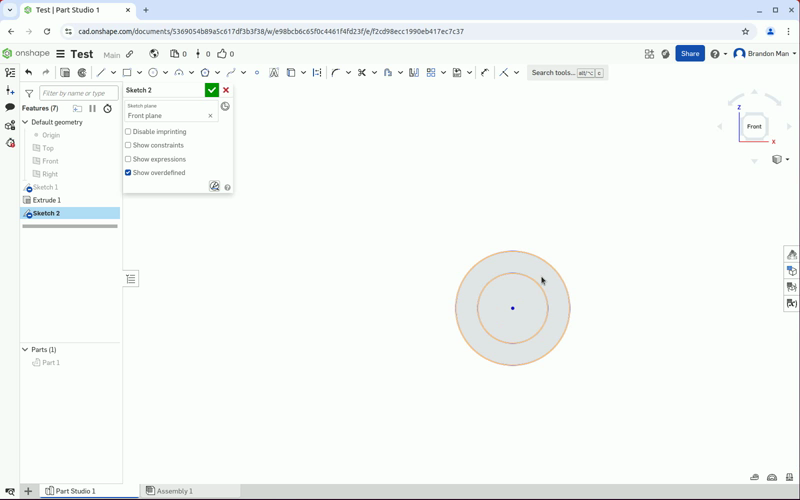
scroll(6)
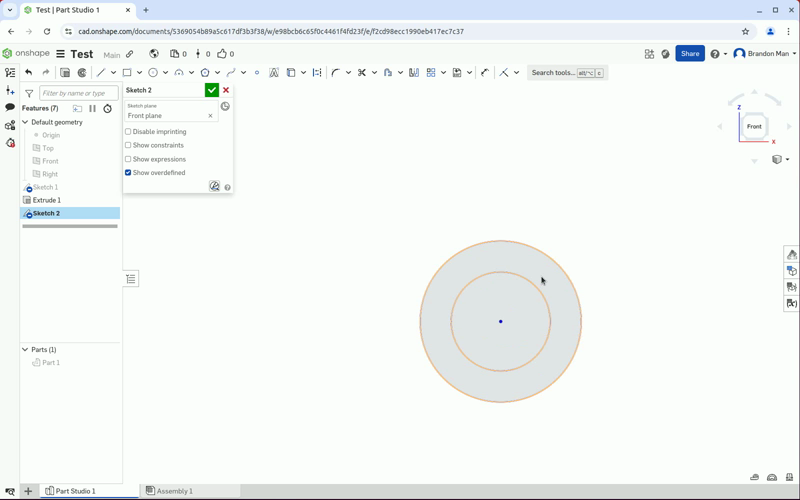
scroll(6)
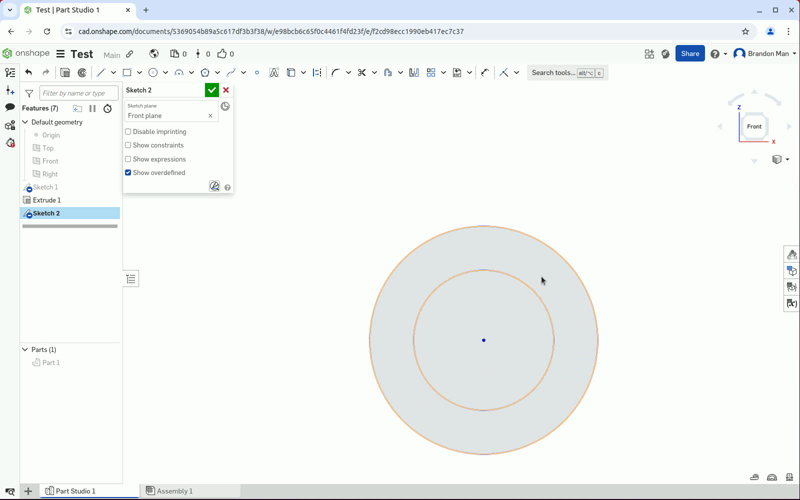
scroll(6)
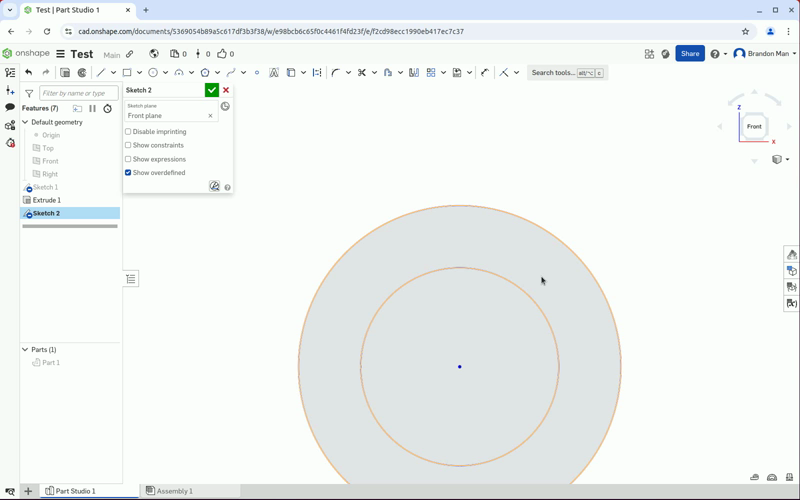
scroll(6)
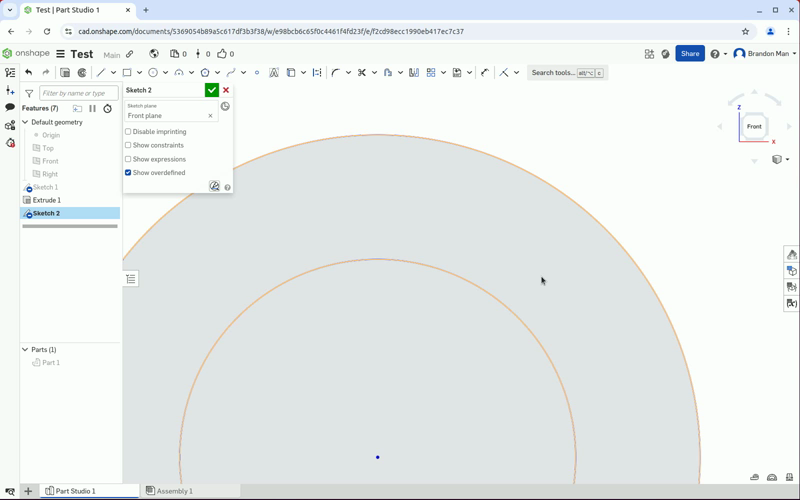
click(541, 276)
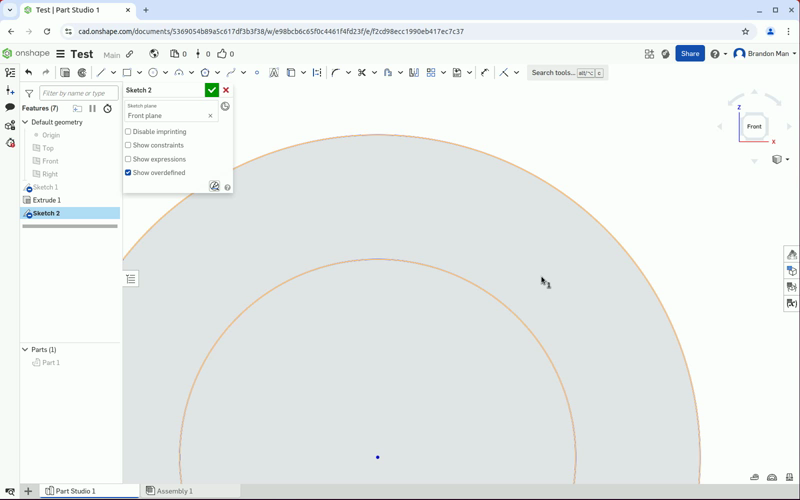
scroll(-6)
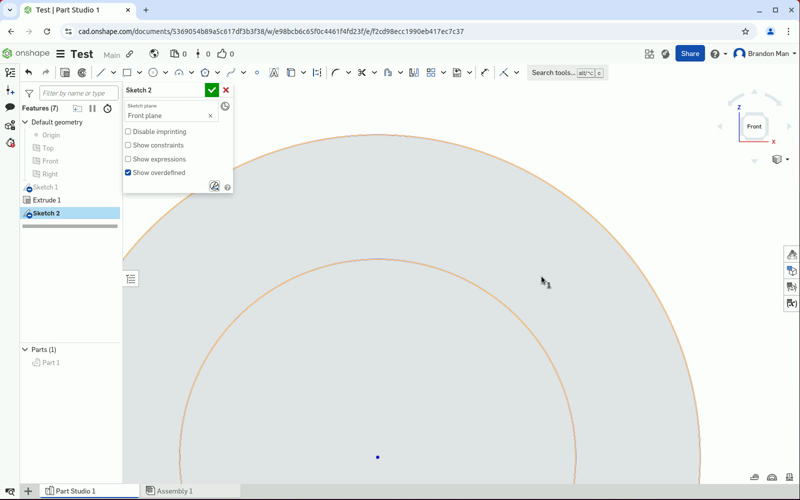
scroll(-6)
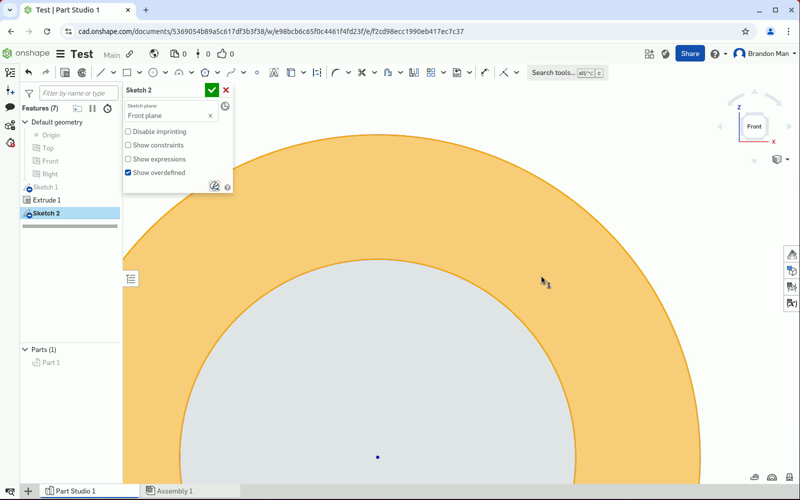
scroll(-6)
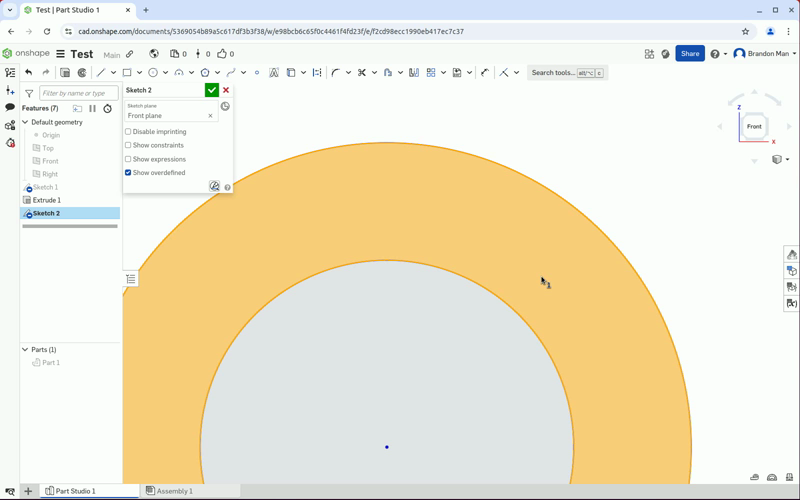
scroll(-6)
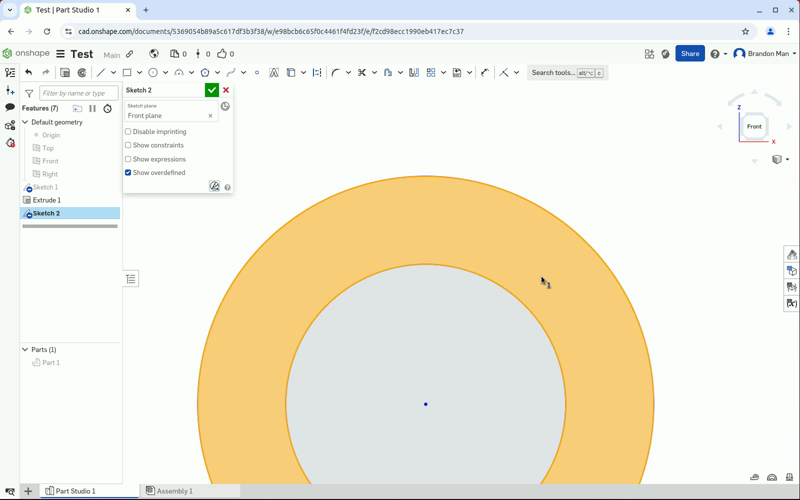
scroll(-6)
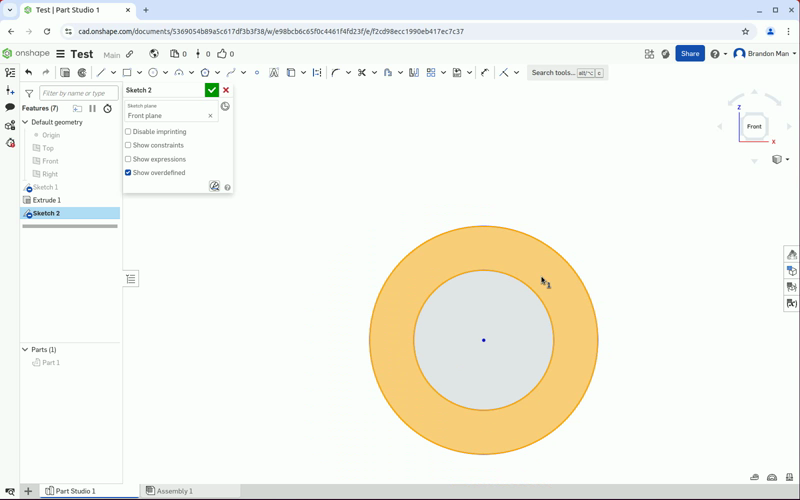
scroll(-6)
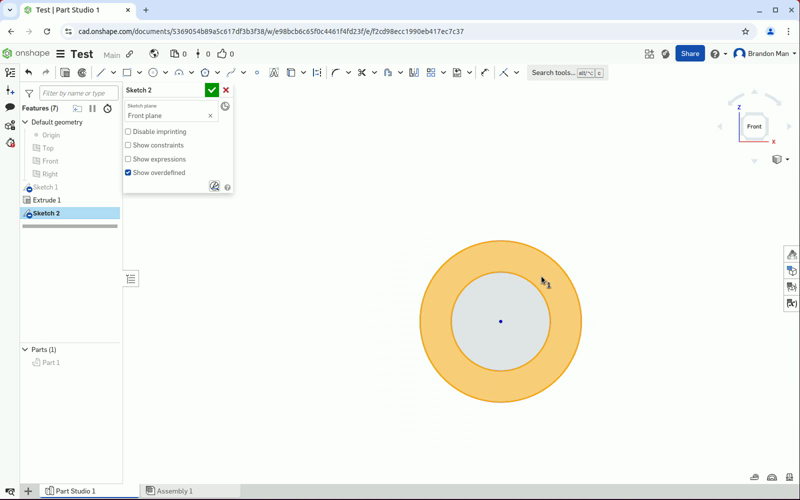
scroll(-6)
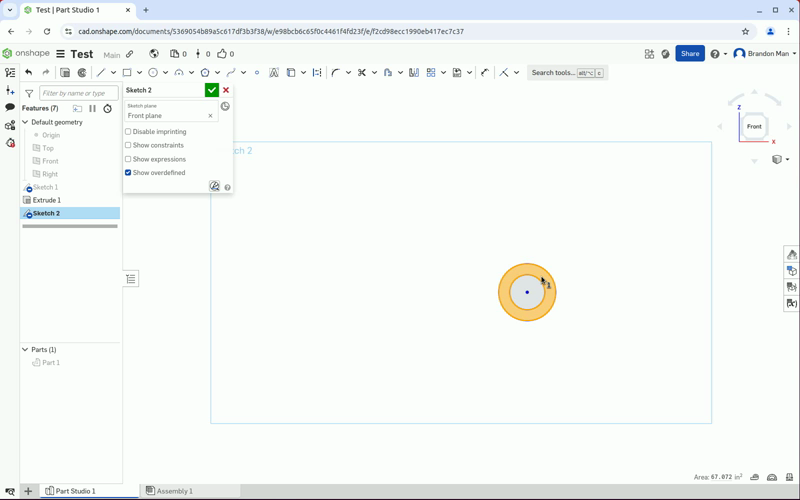
mouse_move(73, 352)
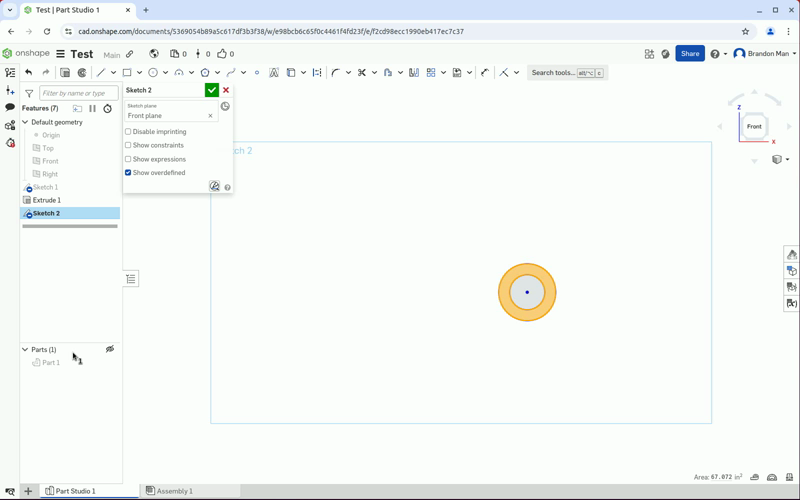
key(shift+y)
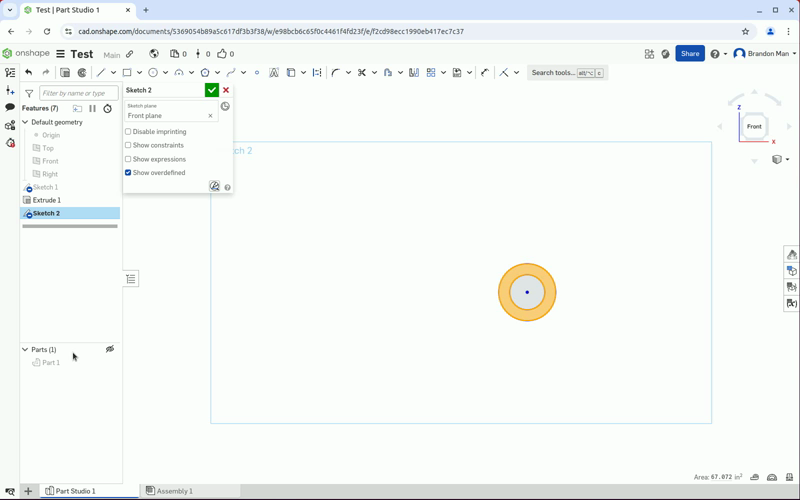
key(shift+e)
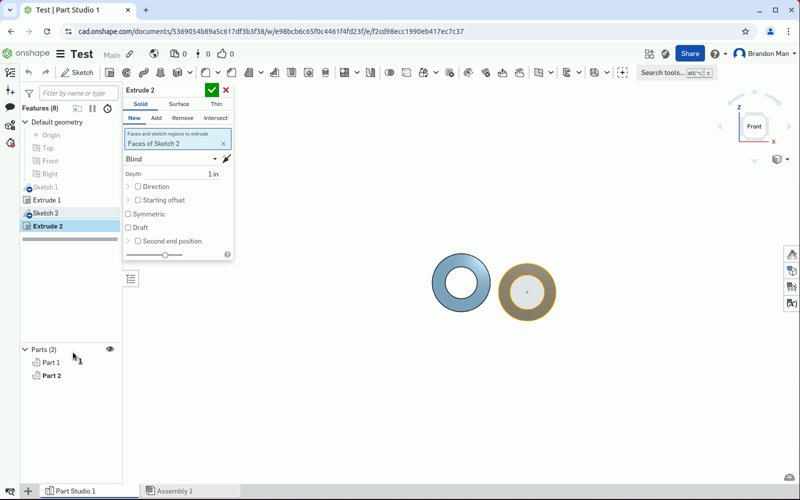
mouse_move(143, 106)
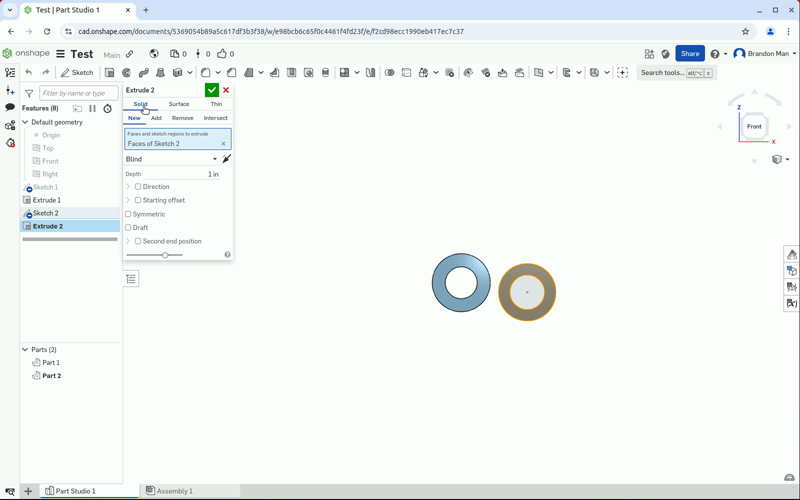
click(143, 106)
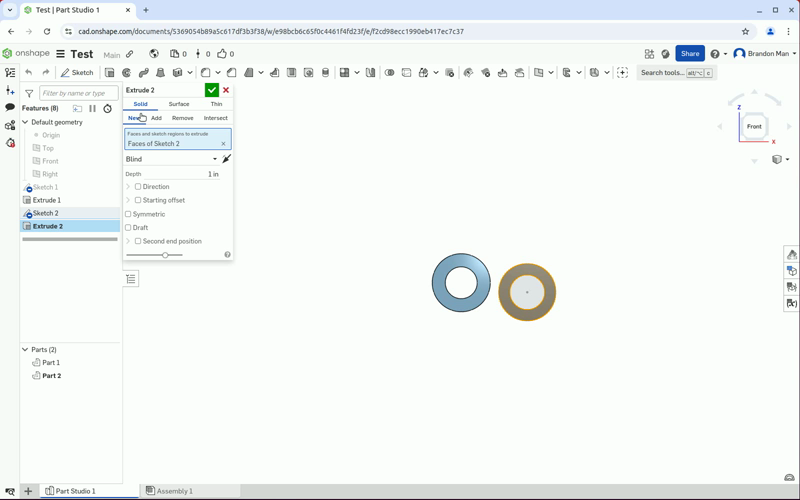
mouse_move(137, 120)
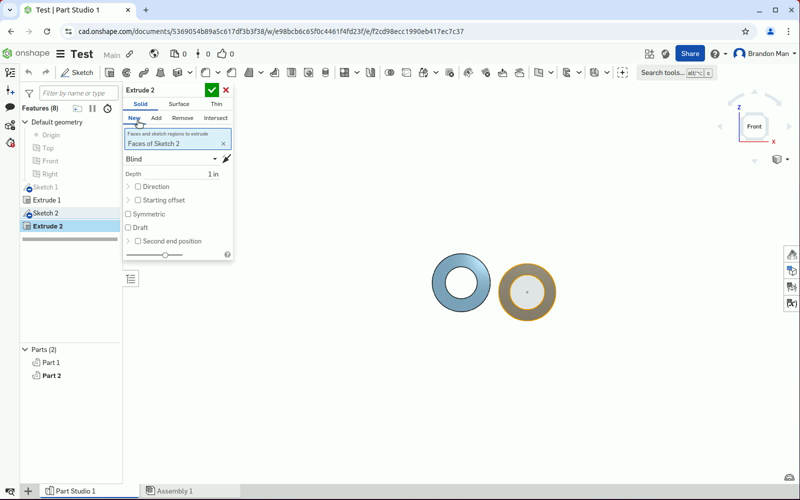
click(137, 120)
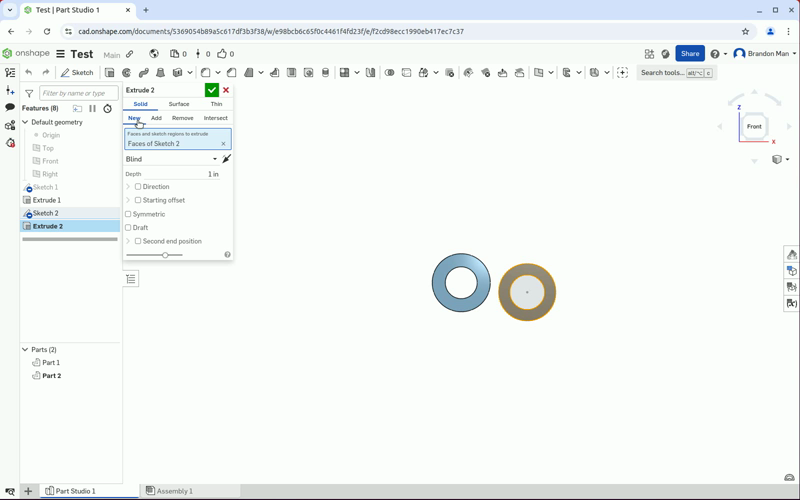
key(tab, 4)
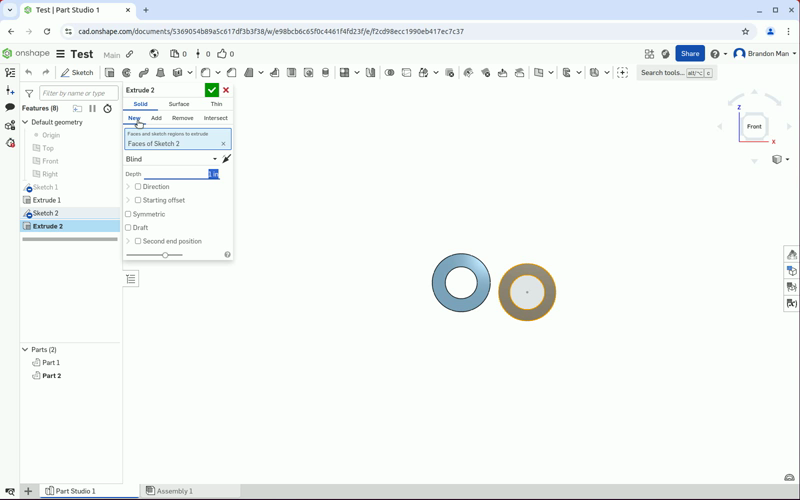
text(23.108)
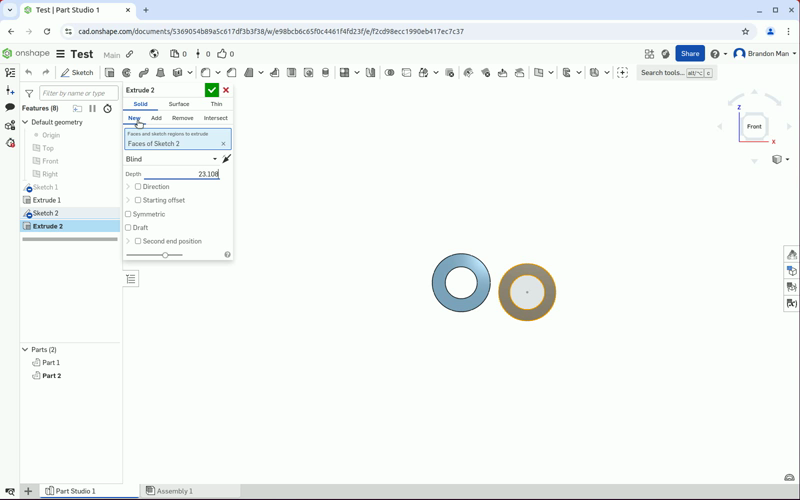
key(enter)
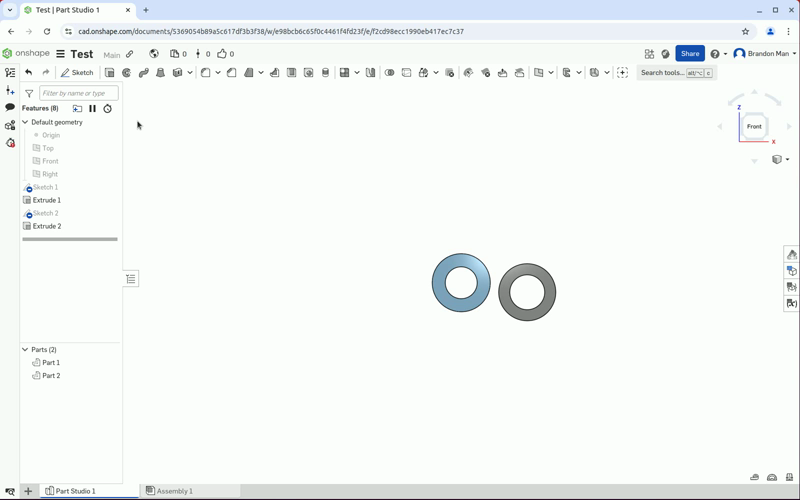
key(shift+h)
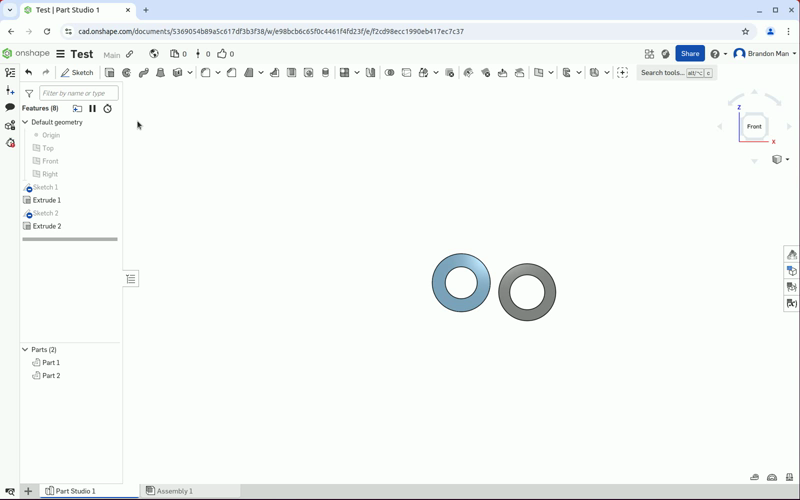
key(shift+h)
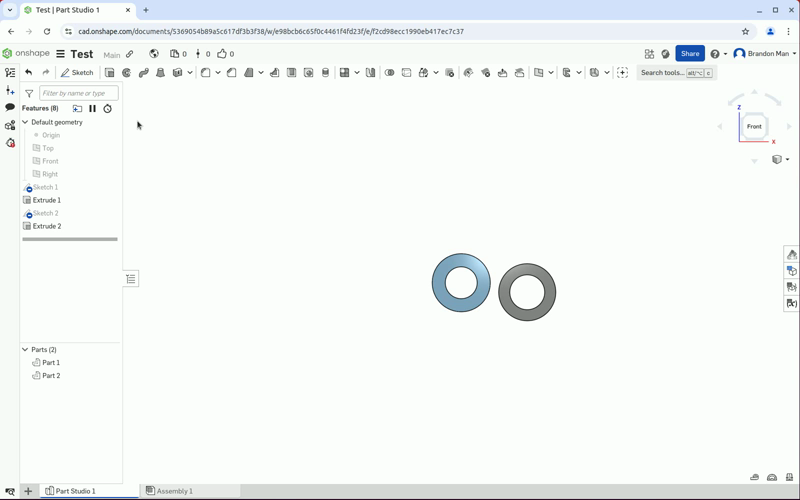
mouse_move(73, 189)
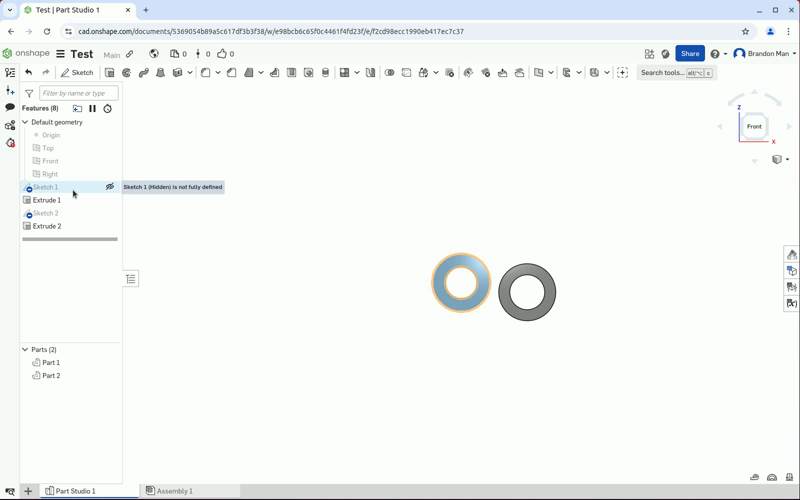
click(73, 189)
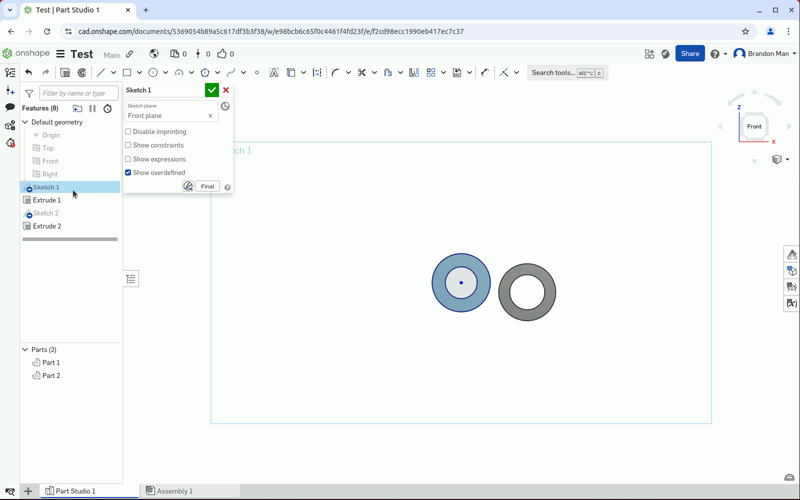
mouse_move(229, 92)
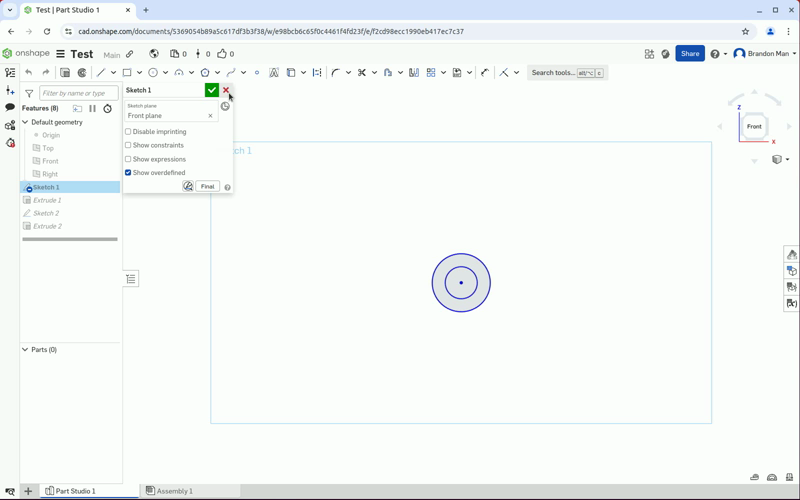
click(229, 92)
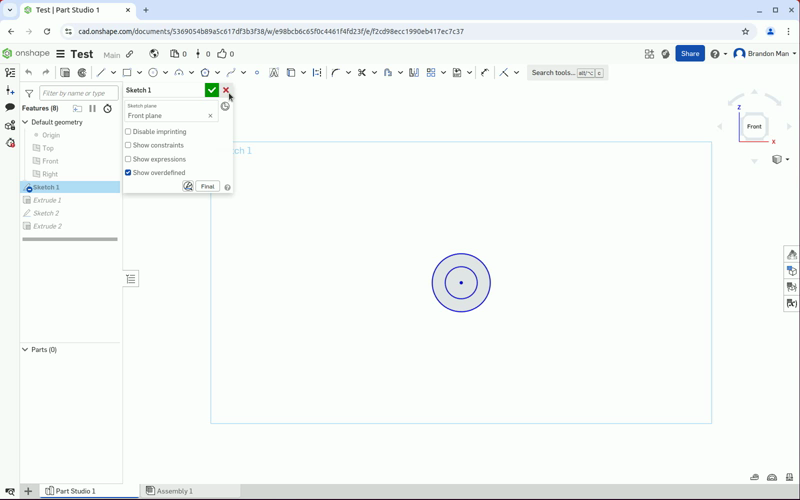
key(shift+s)
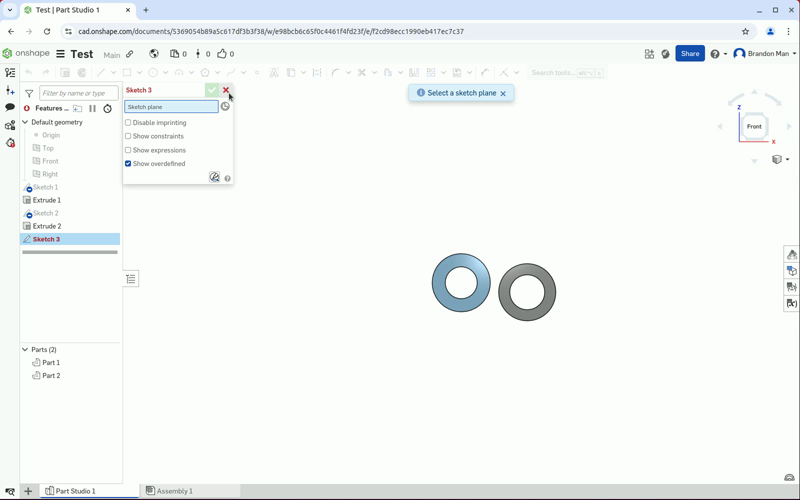
mouse_move(73, 163)
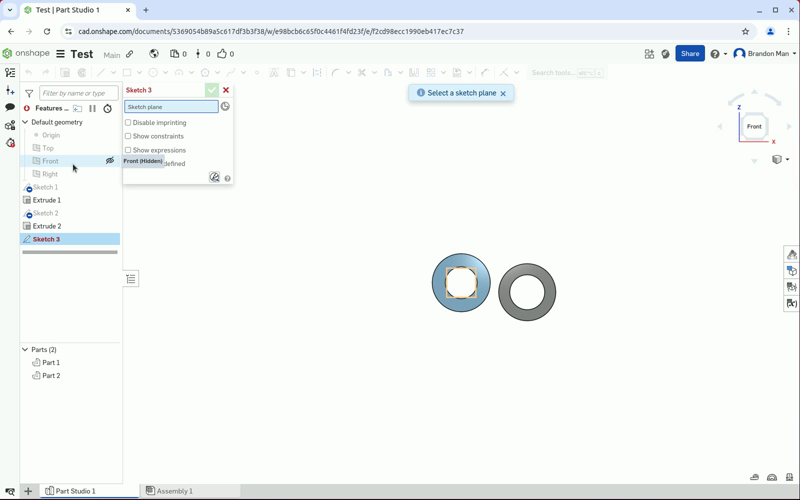
click(73, 163)
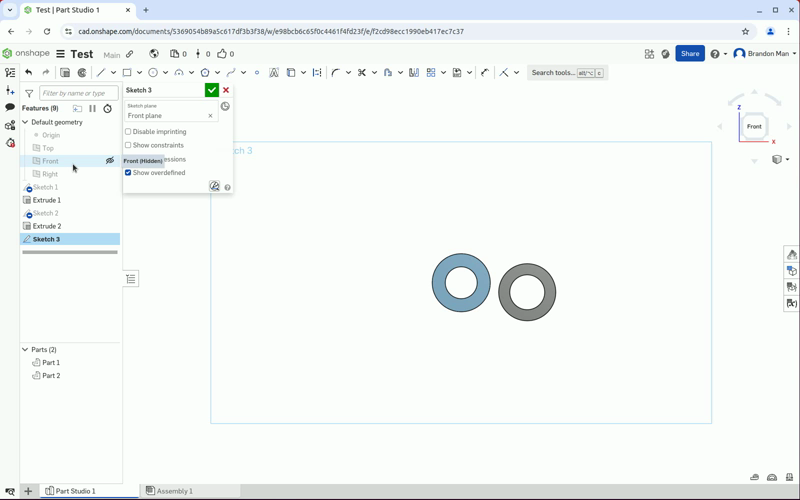
mouse_move(73, 352)
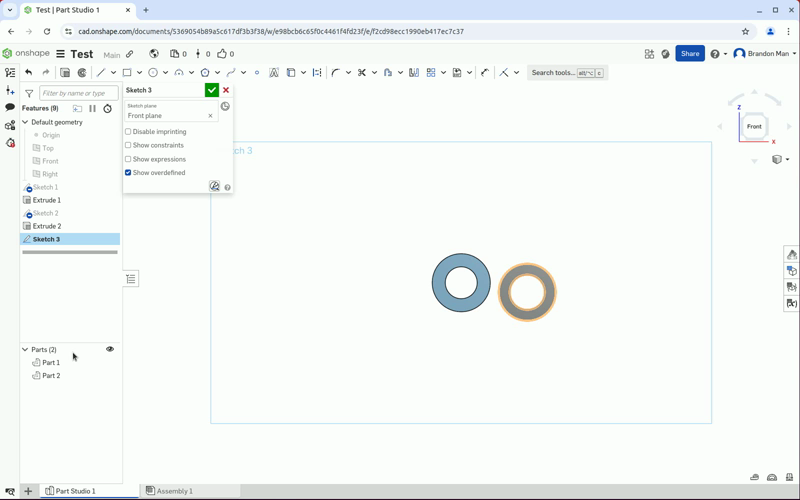
key(y)
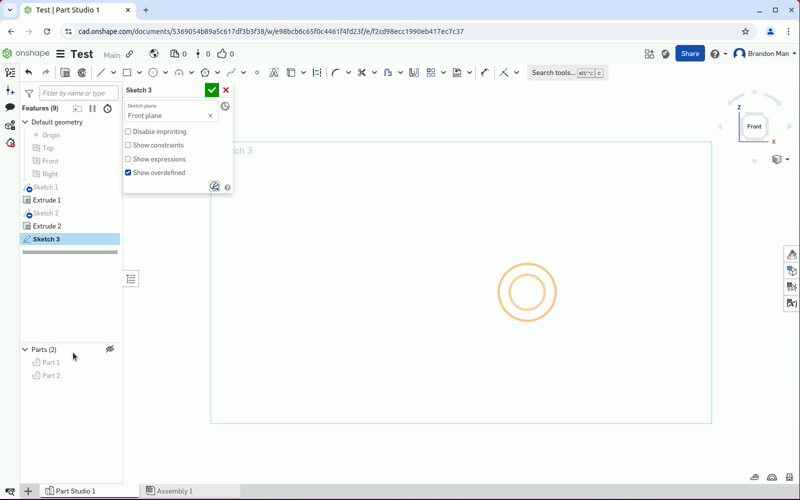
key(c)
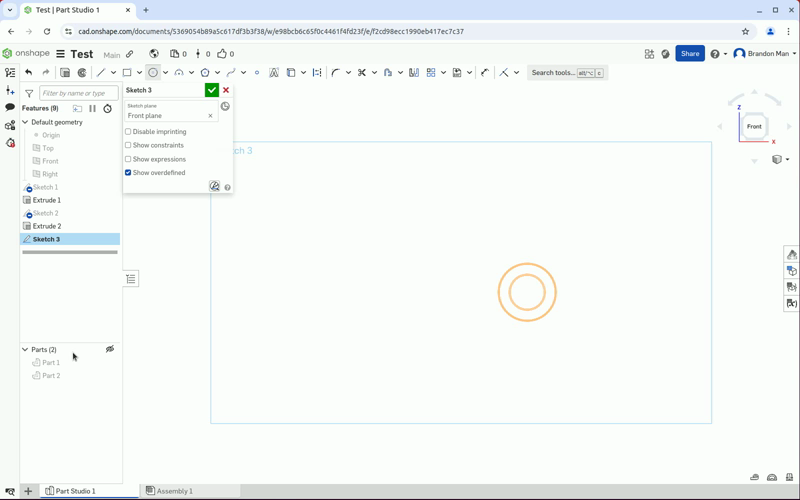
key_down(shift)
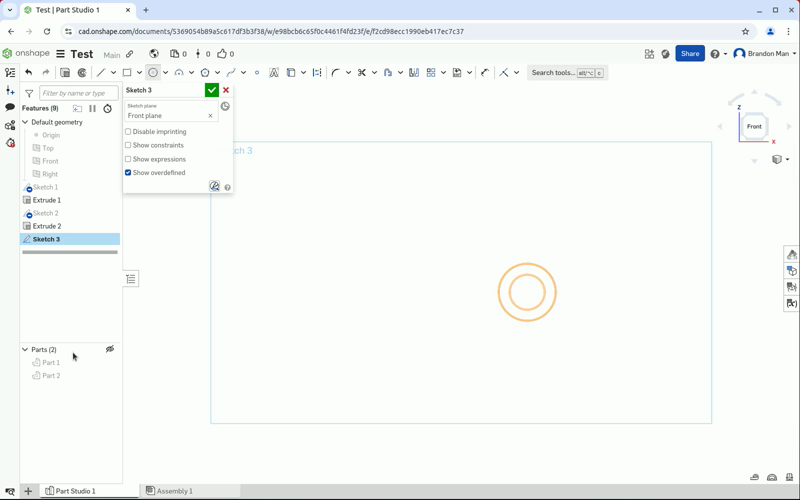
mouse_move(464, 348)
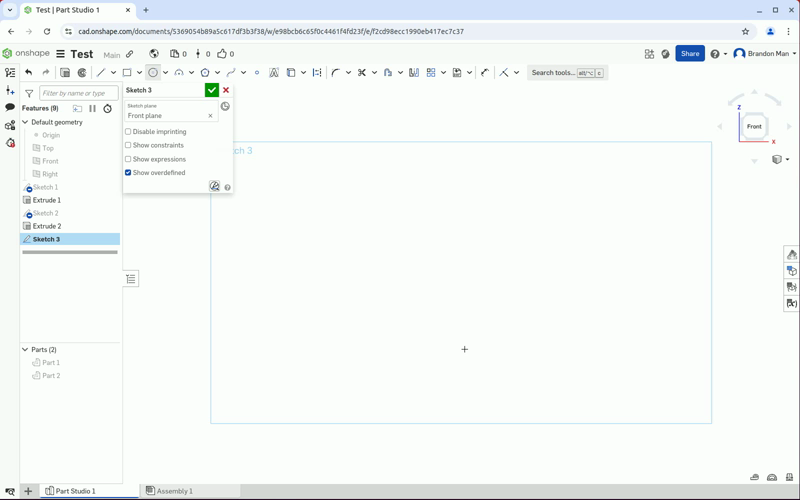
click(464, 348)
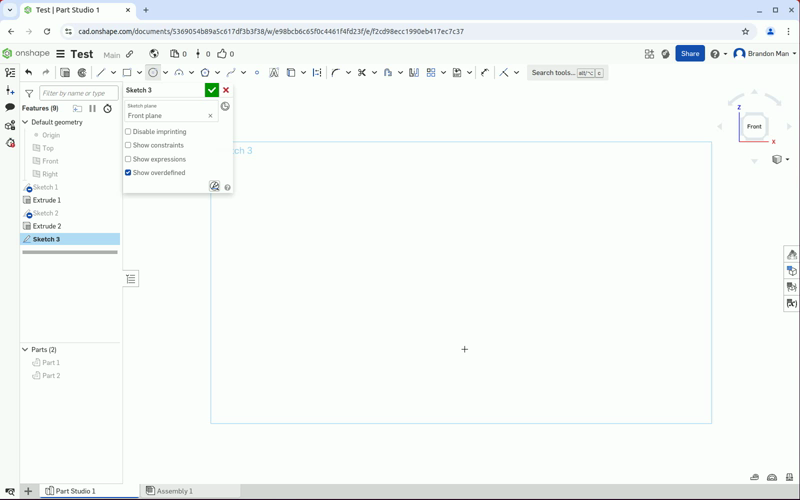
key_up(shift)
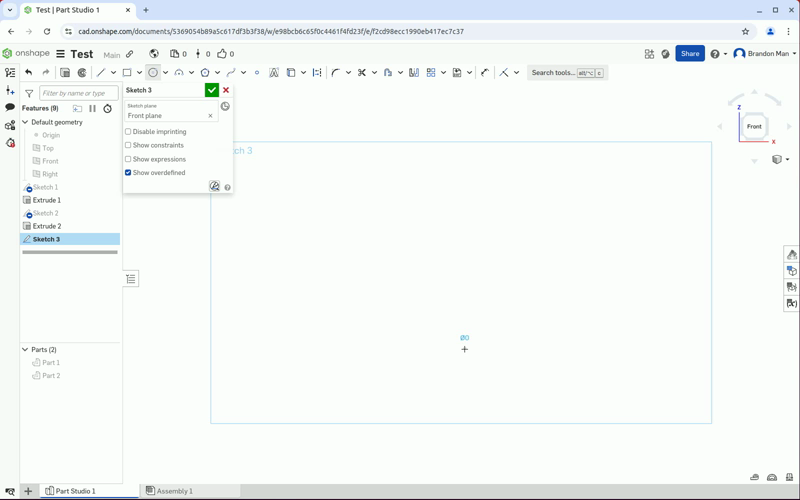
mouse_move(493, 348)
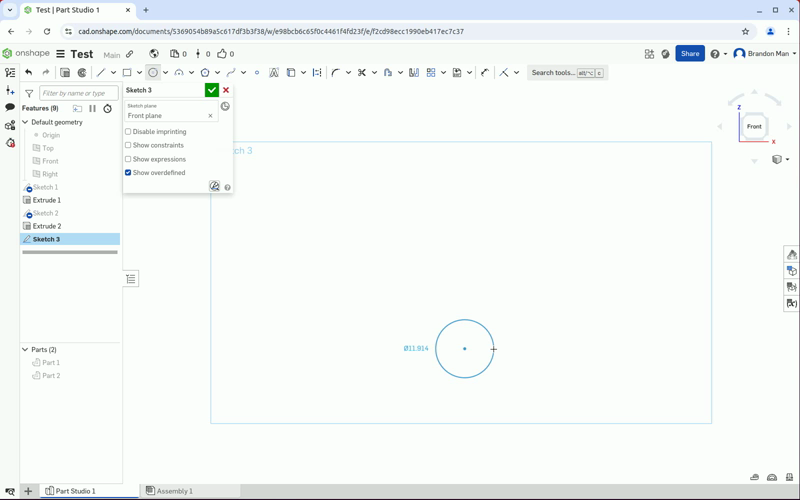
click(493, 348)
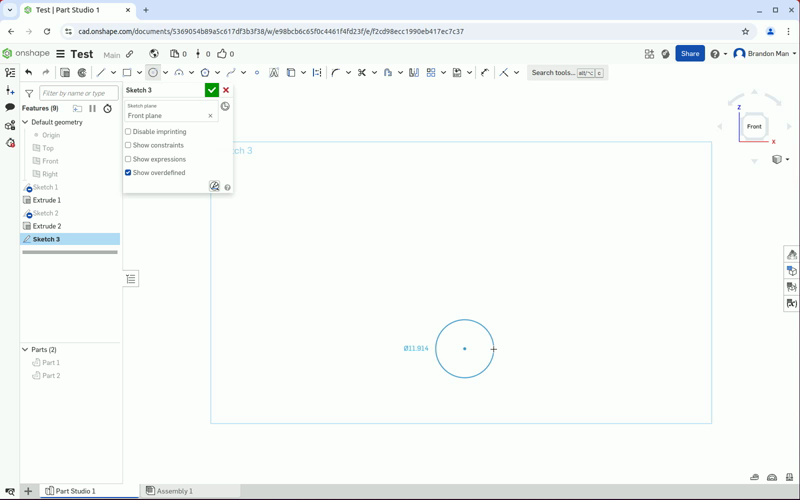
key(esc)
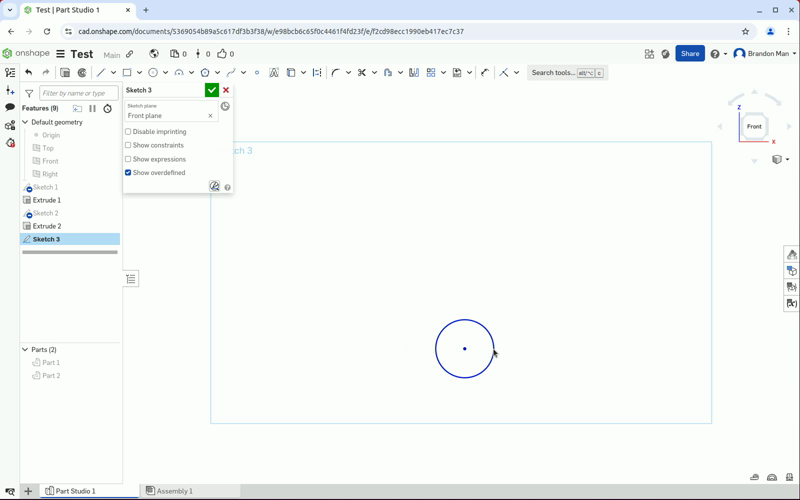
key(c)
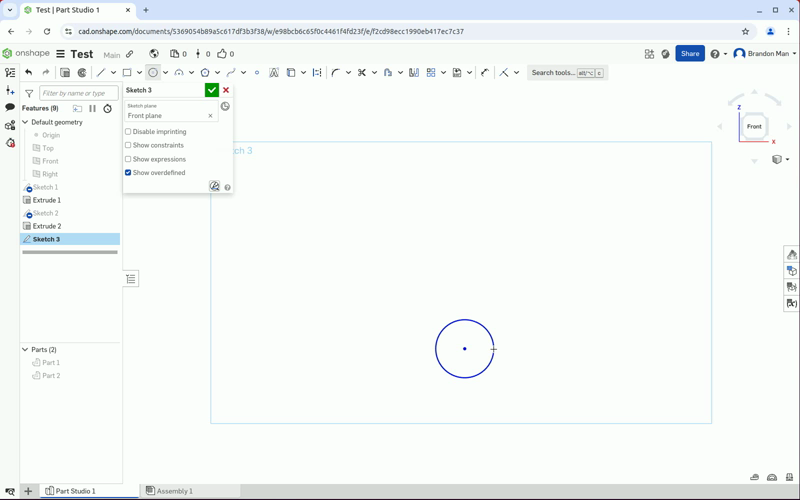
key_down(shift)
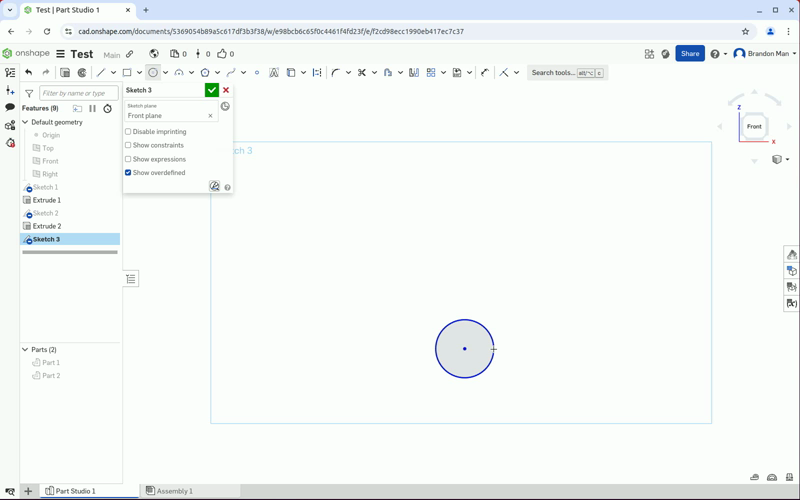
mouse_move(464, 348)
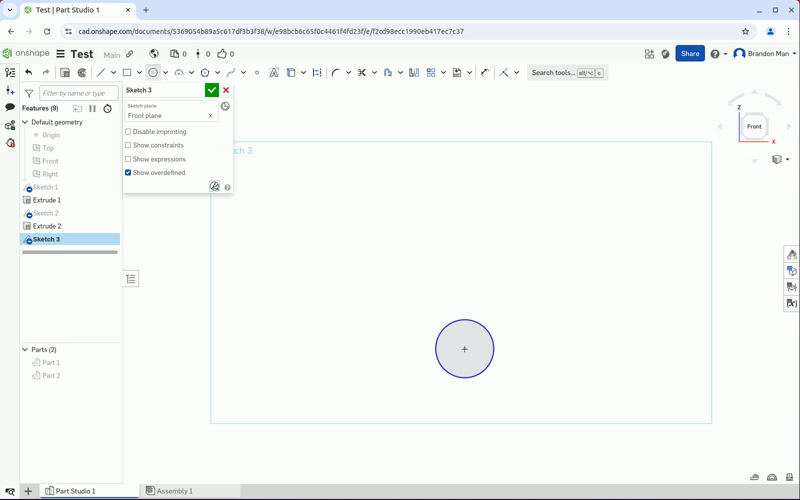
click(464, 348)
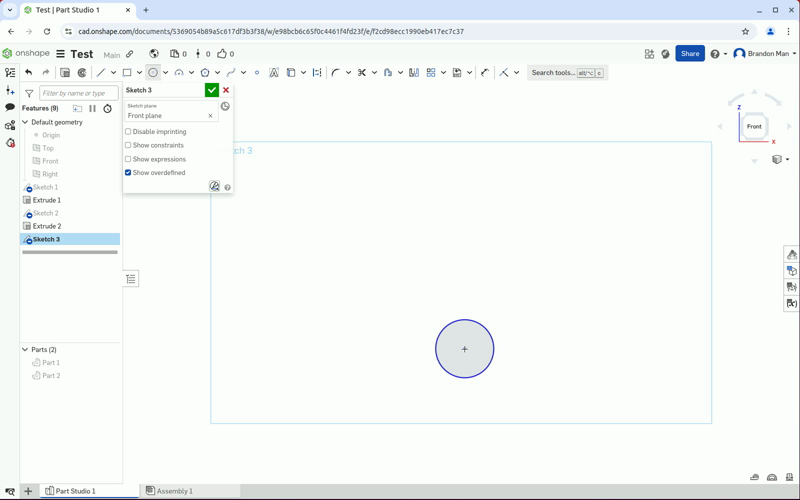
key_up(shift)
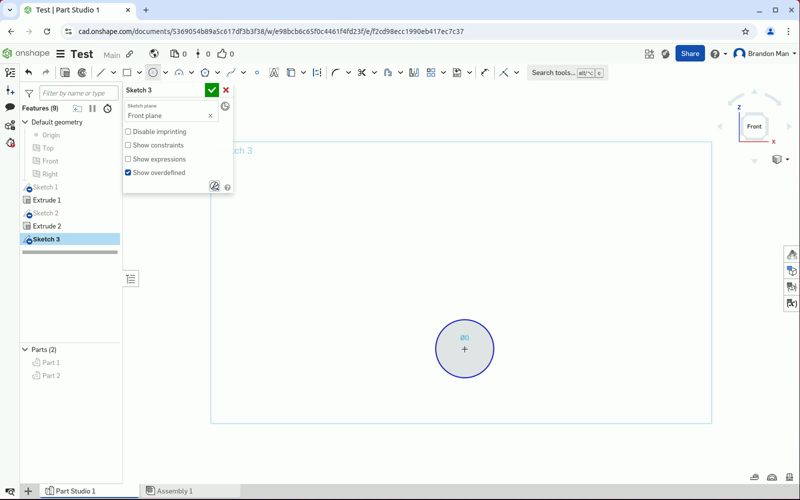
mouse_move(481, 348)
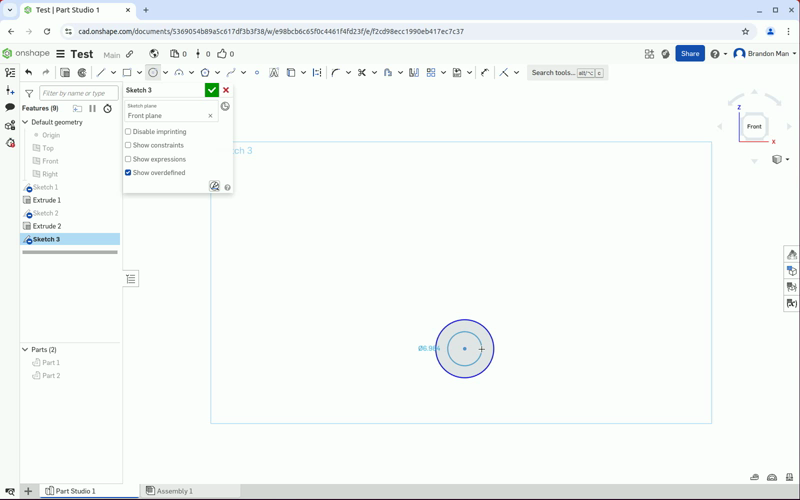
click(481, 348)
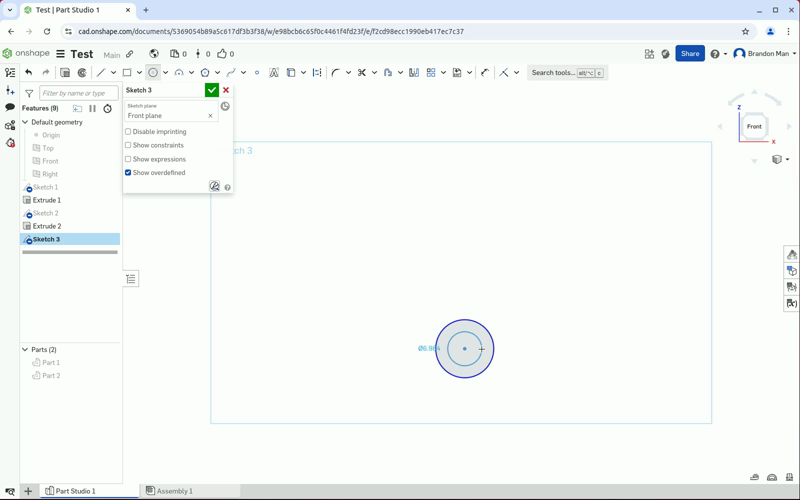
key(esc)
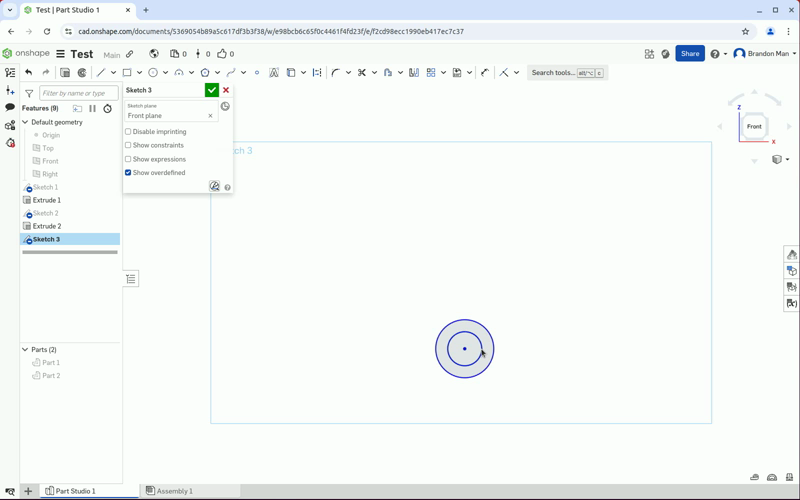
mouse_move(450, 328)
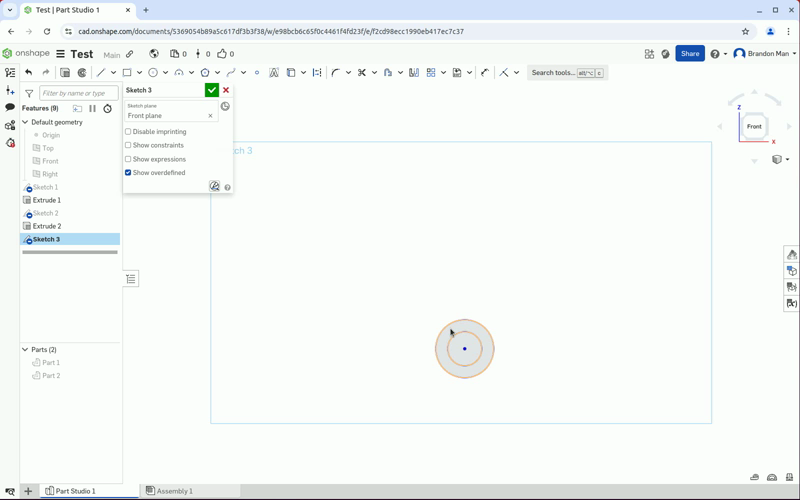
scroll(6)
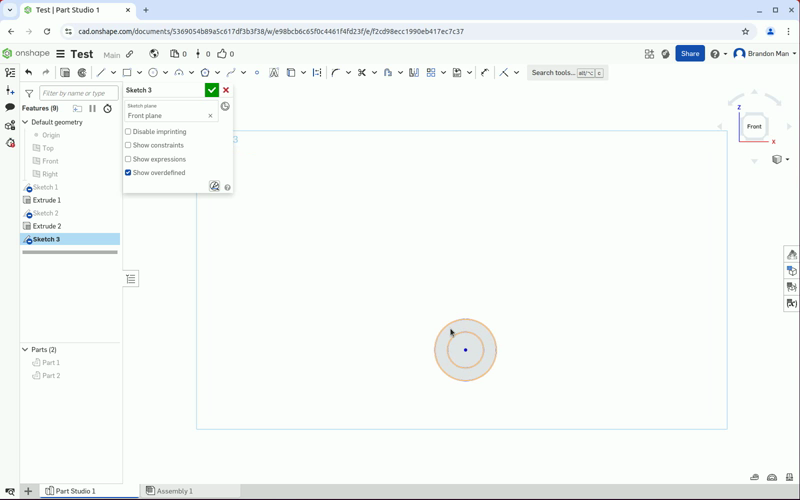
scroll(6)
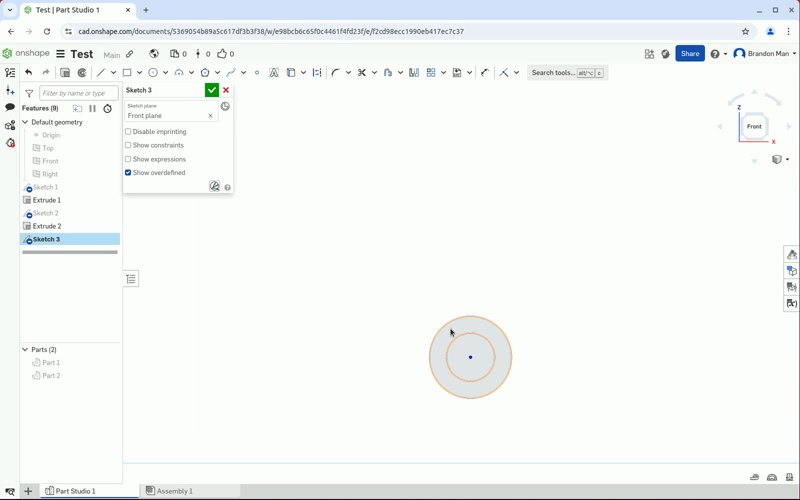
scroll(6)
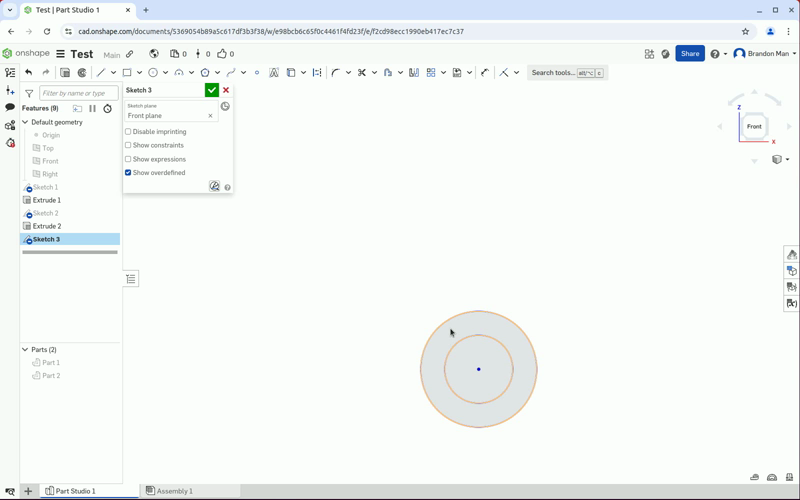
scroll(6)
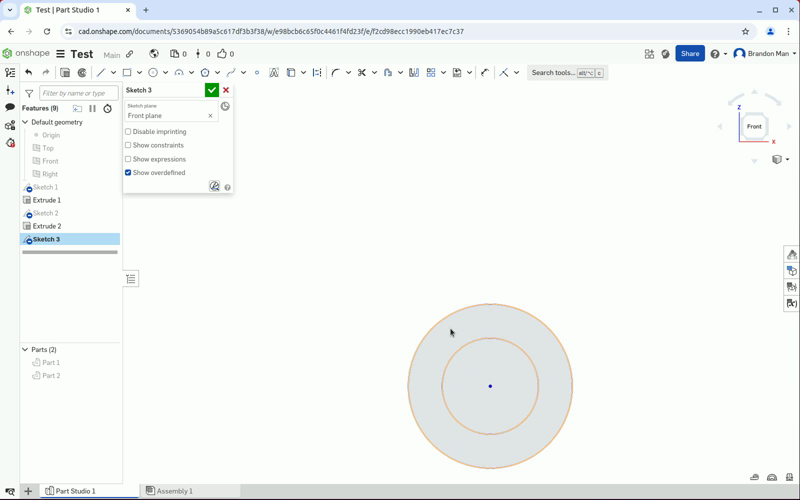
scroll(6)
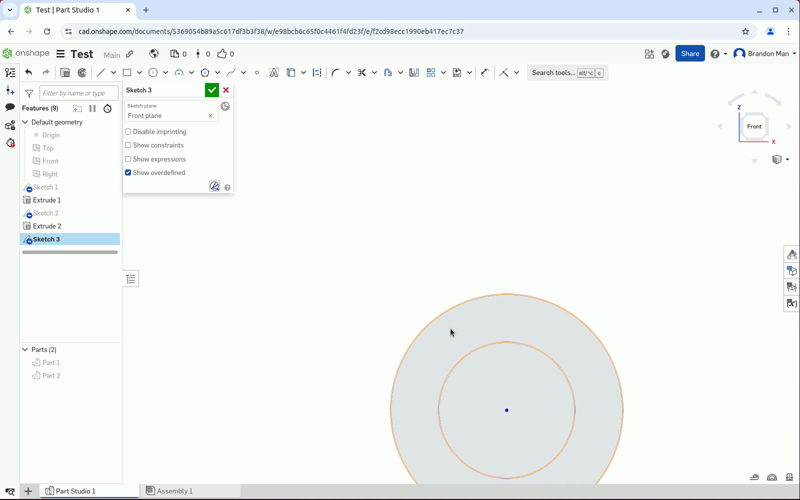
scroll(6)
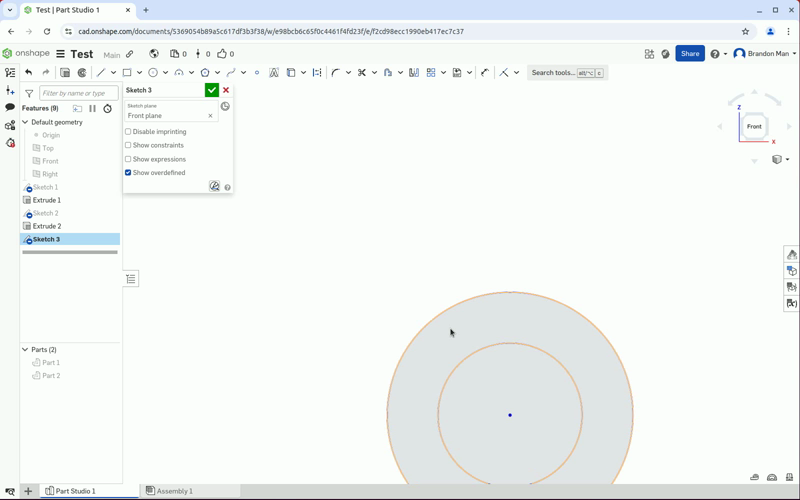
scroll(6)
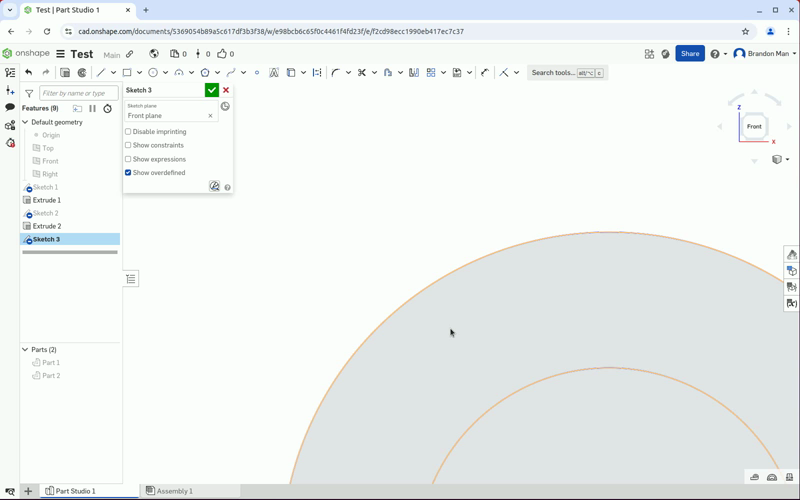
click(450, 328)
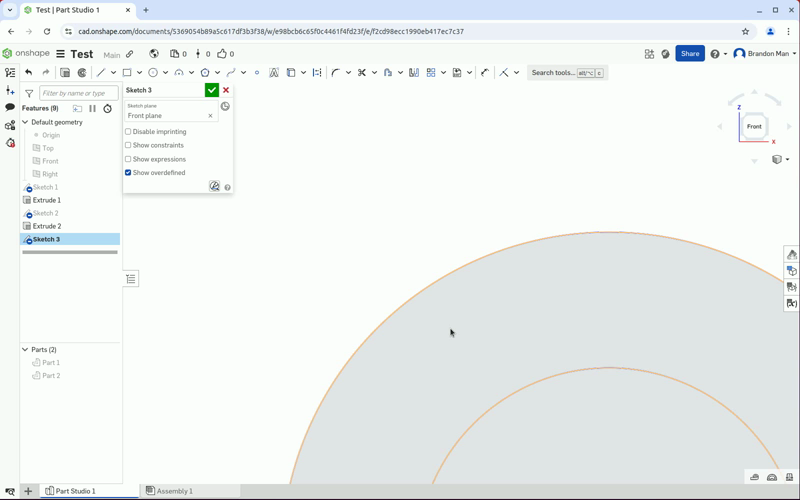
scroll(-6)
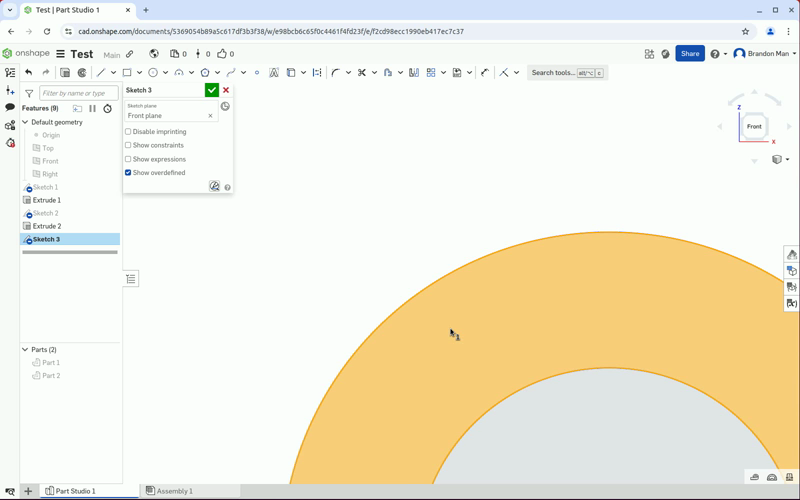
scroll(-6)
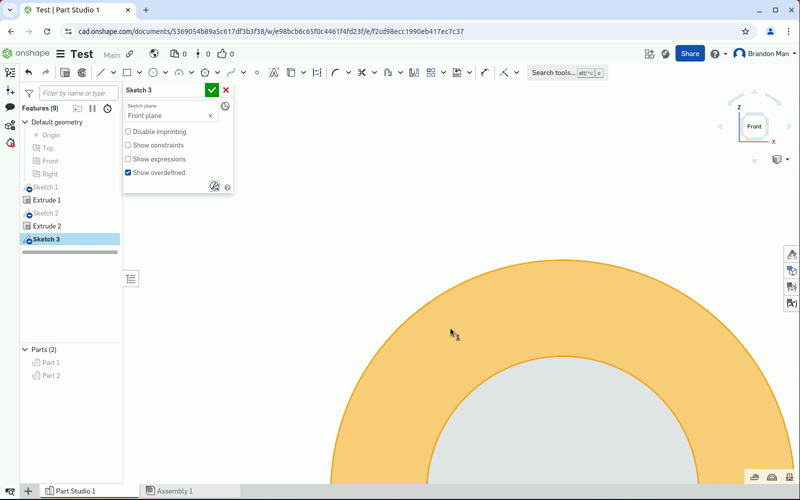
scroll(-6)
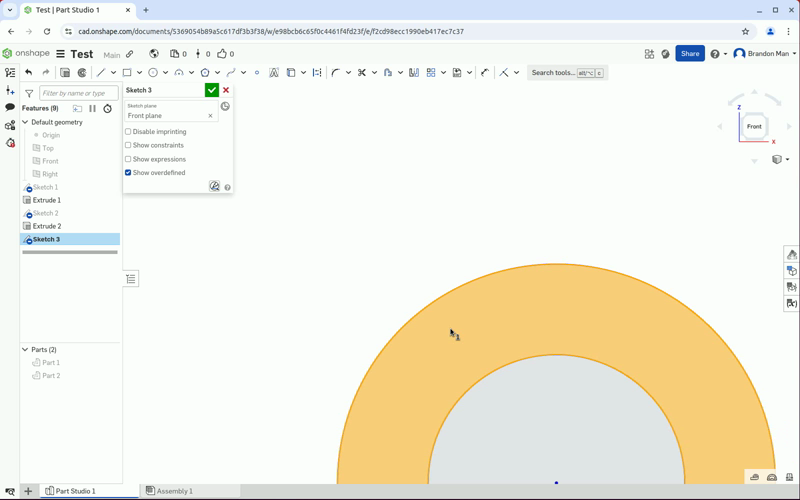
scroll(-6)
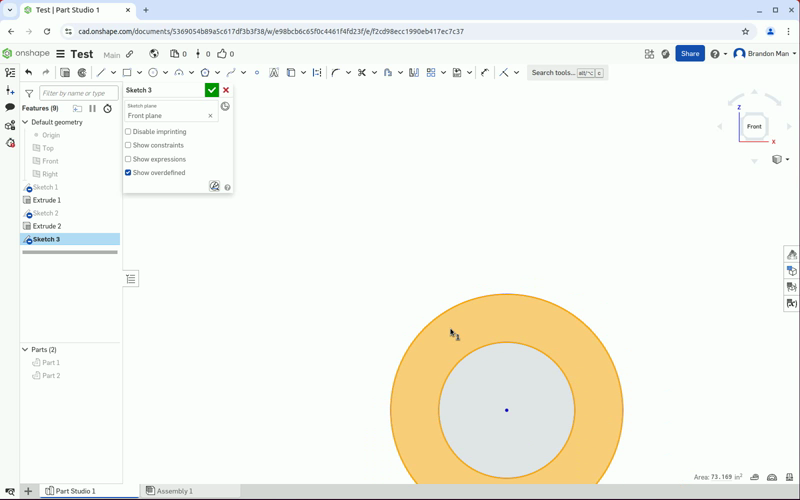
scroll(-6)
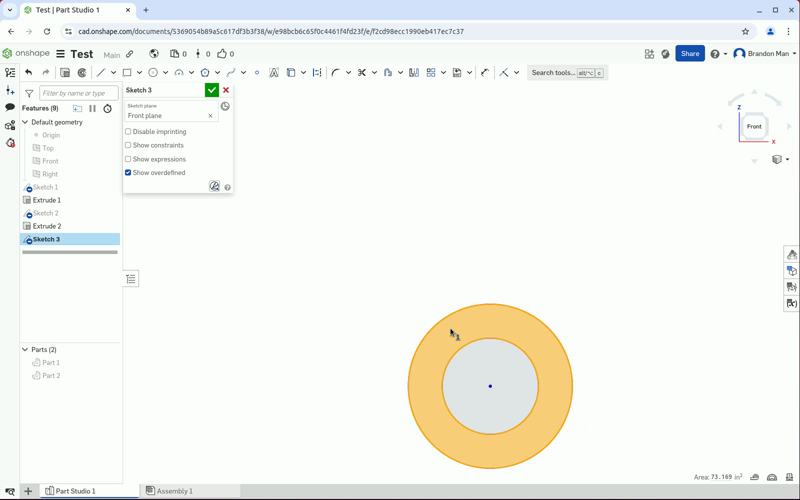
scroll(-6)
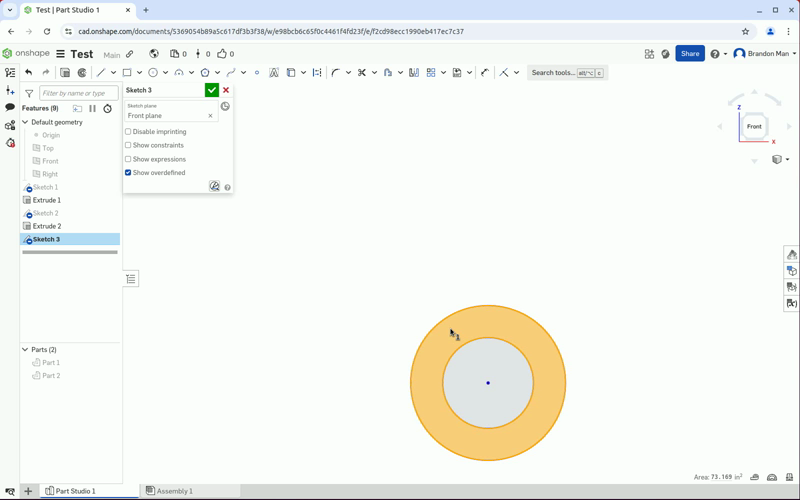
scroll(-6)
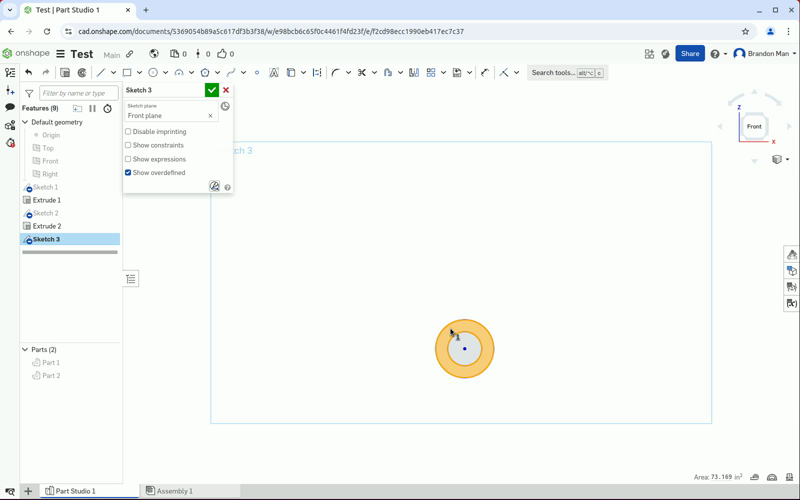
mouse_move(73, 352)
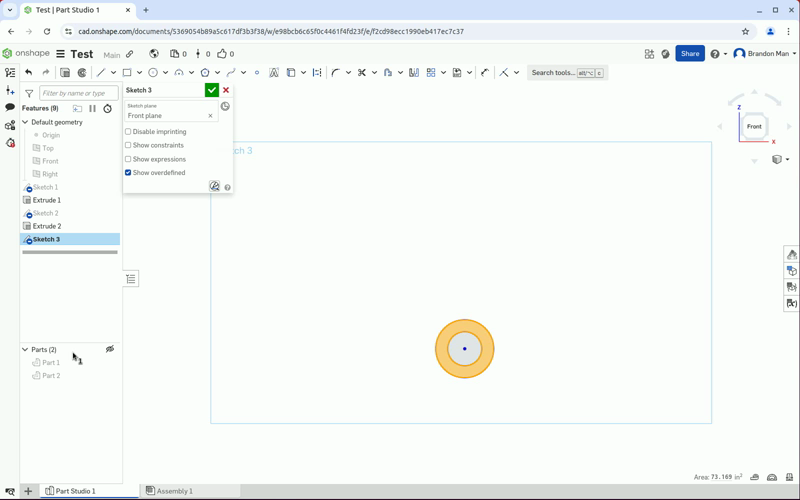
key(shift+y)
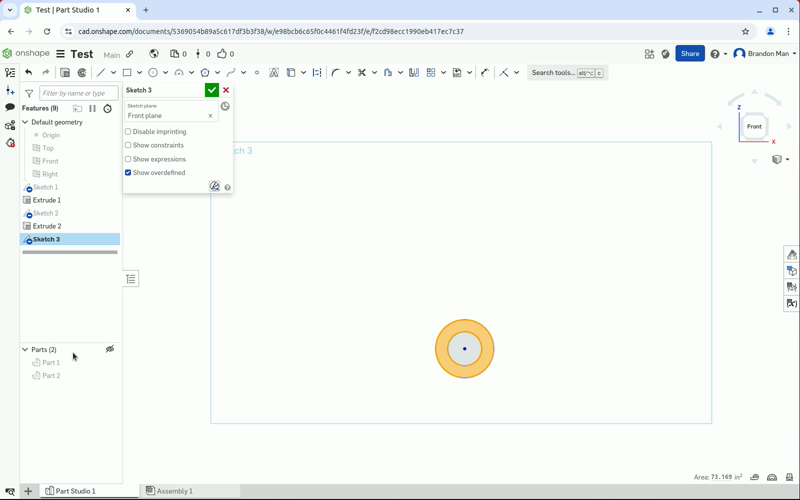
key(shift+e)
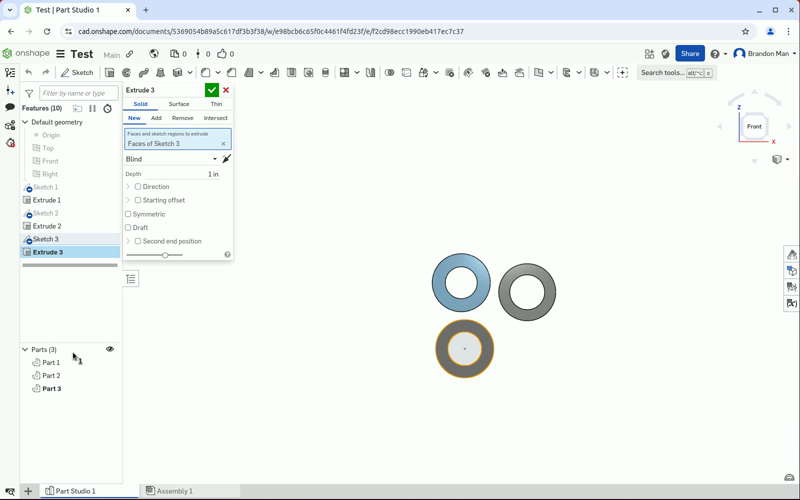
mouse_move(143, 106)
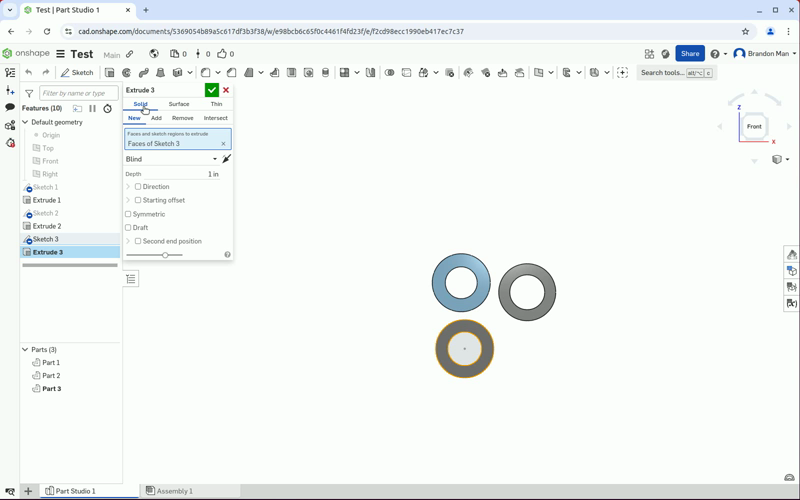
click(143, 106)
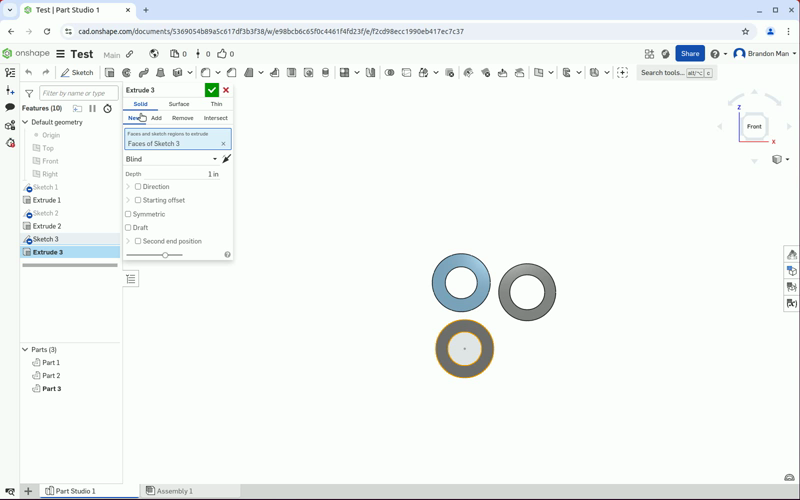
mouse_move(137, 120)
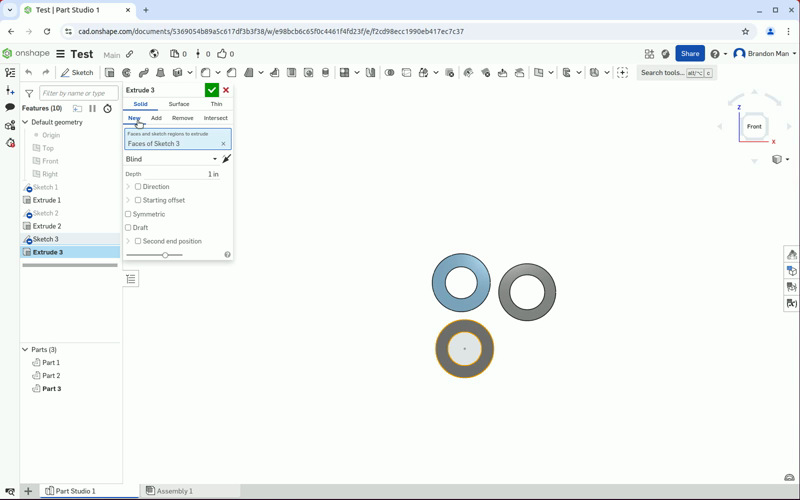
click(137, 120)
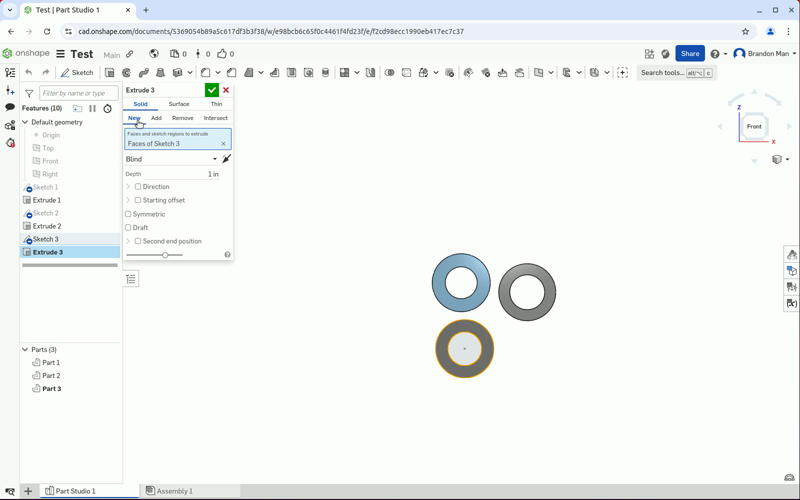
key(tab, 4)
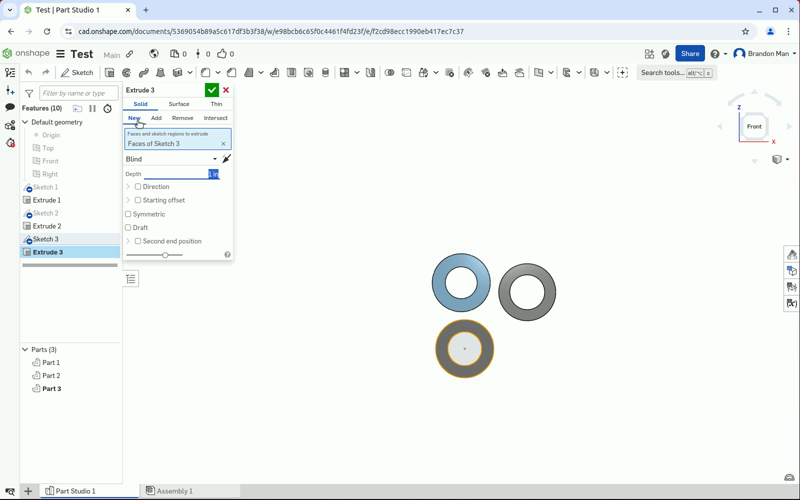
text(23.108)
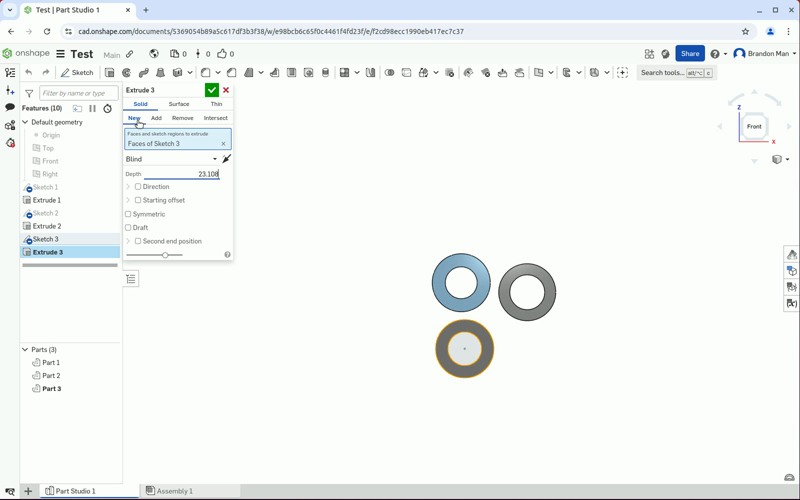
key(enter)
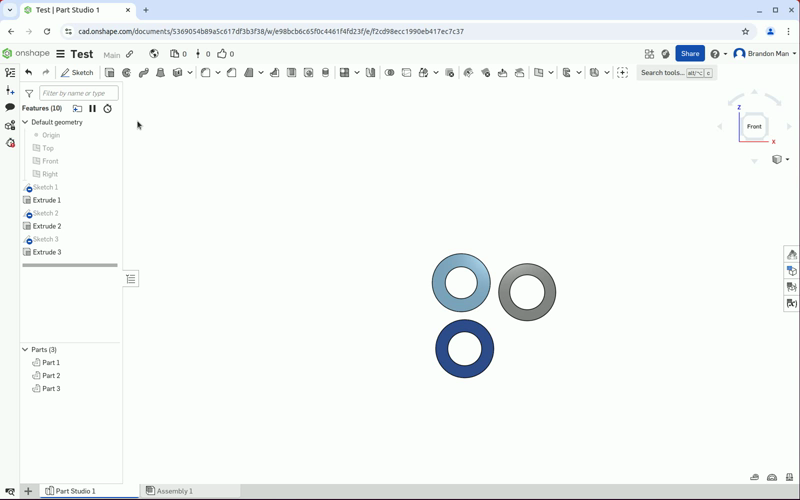
key(shift+h)
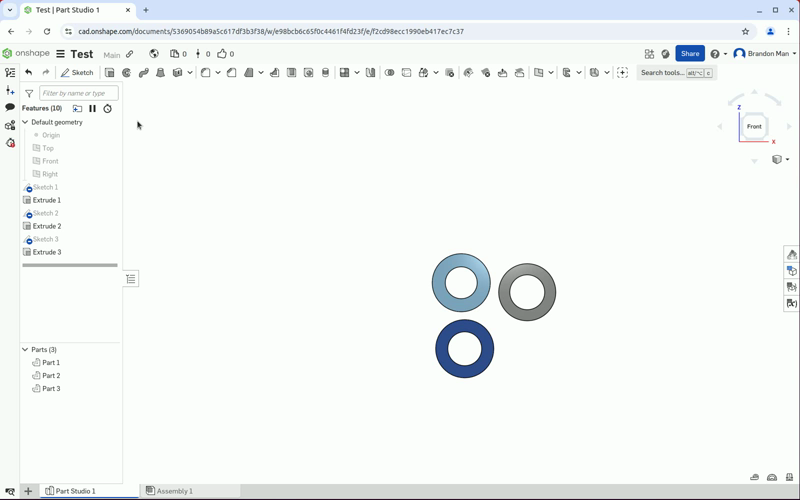
key(shift+h)
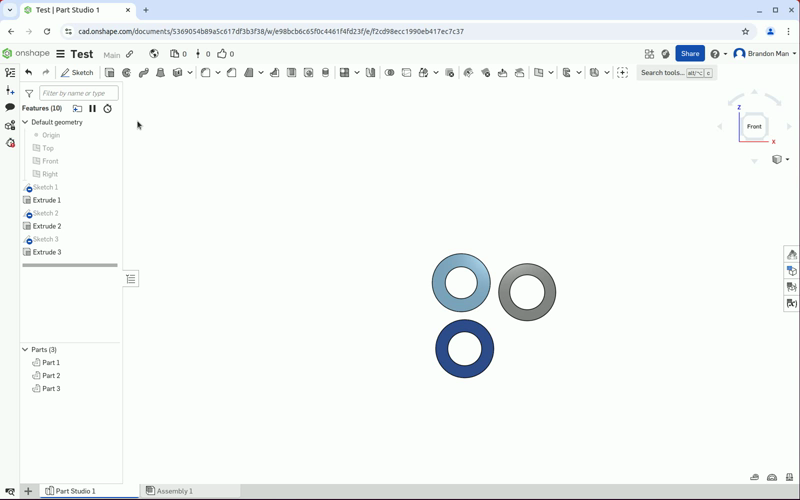
mouse_move(73, 189)
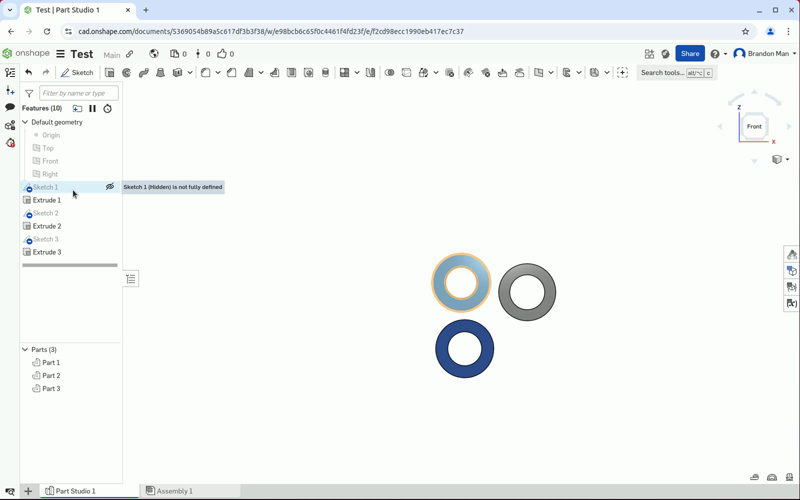
click(73, 189)
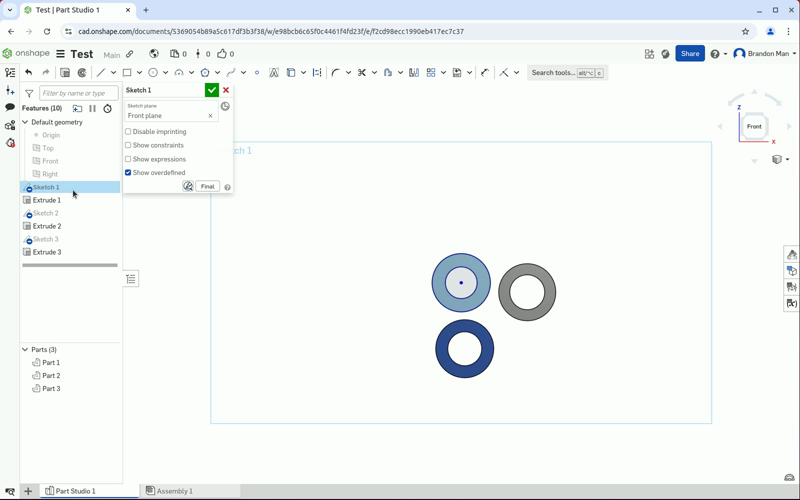
mouse_move(229, 92)
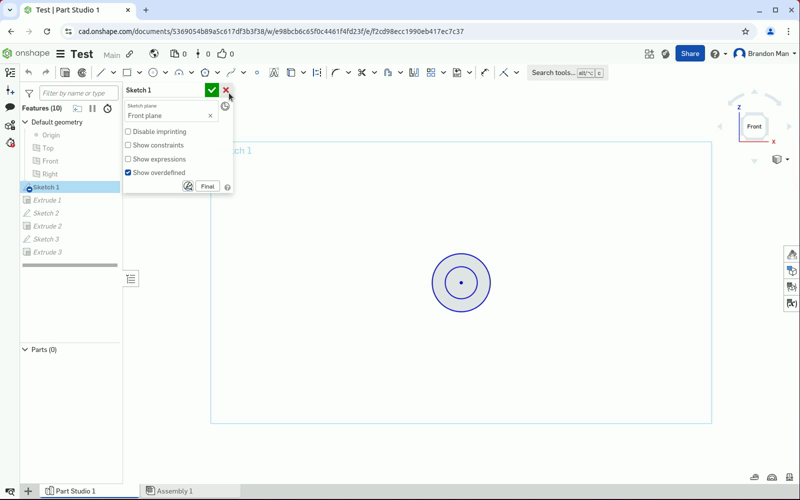
click(229, 92)
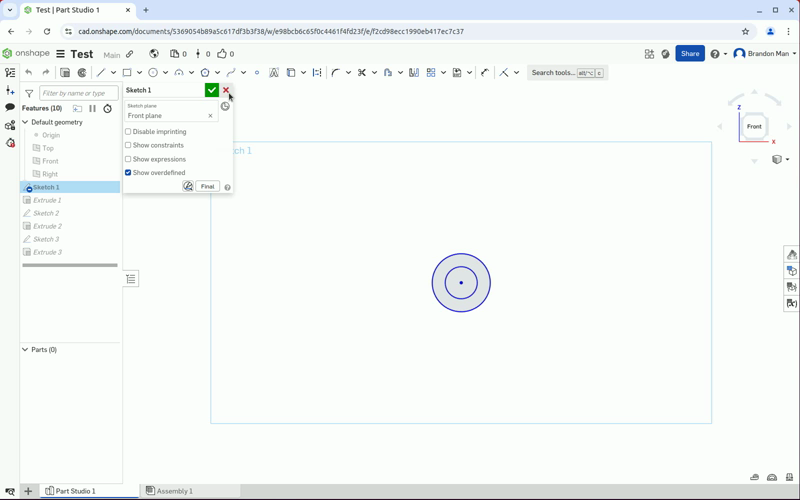
key(shift+s)
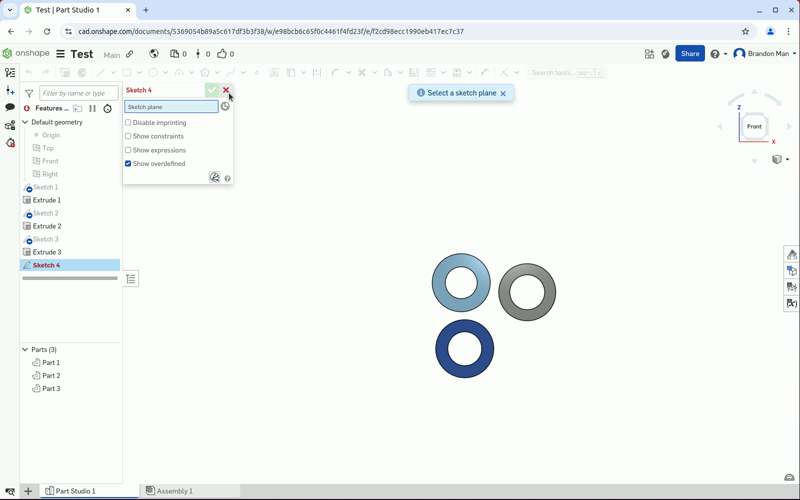
mouse_move(73, 163)
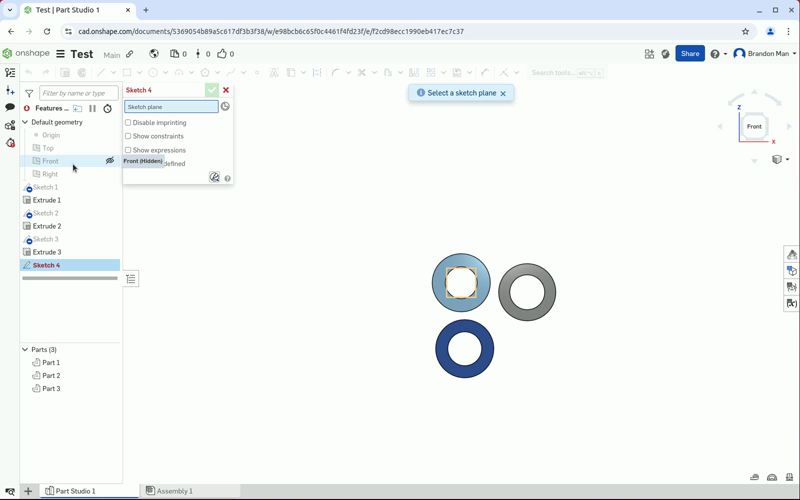
click(73, 163)
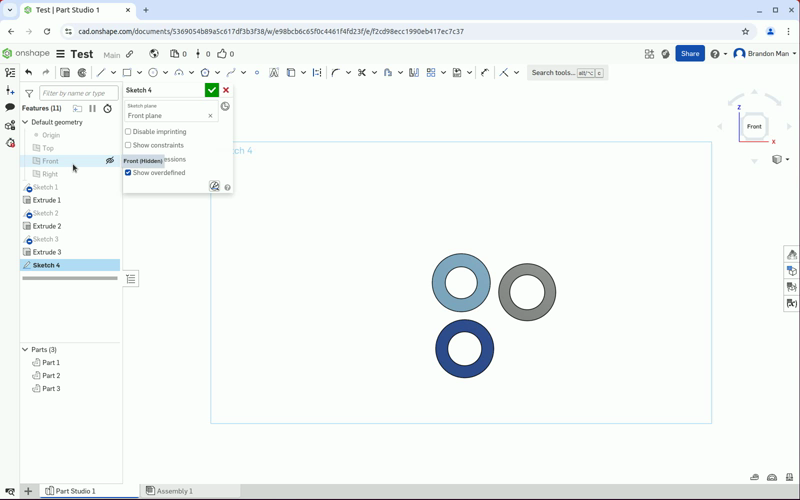
mouse_move(73, 352)
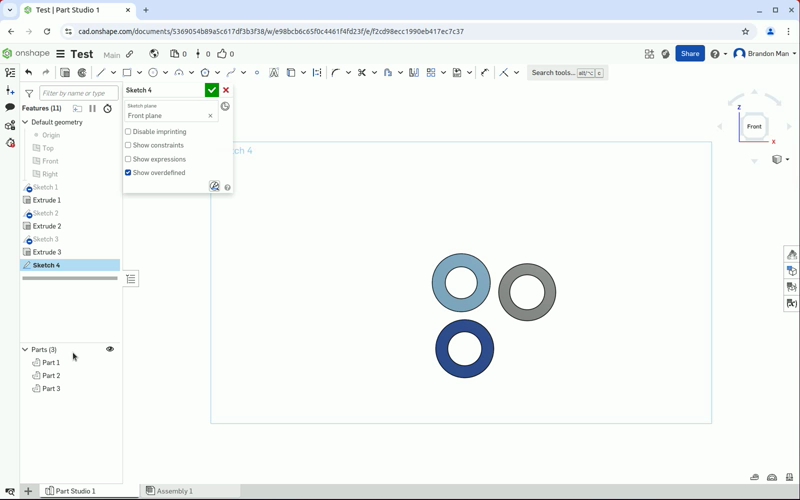
key(y)
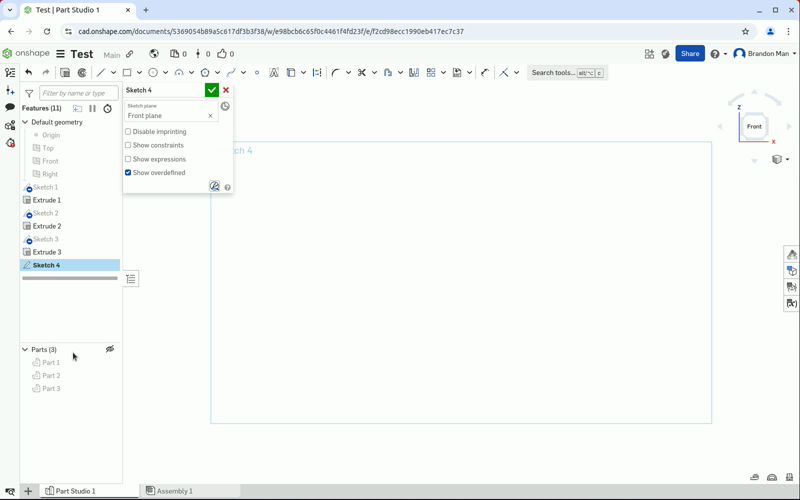
key(c)
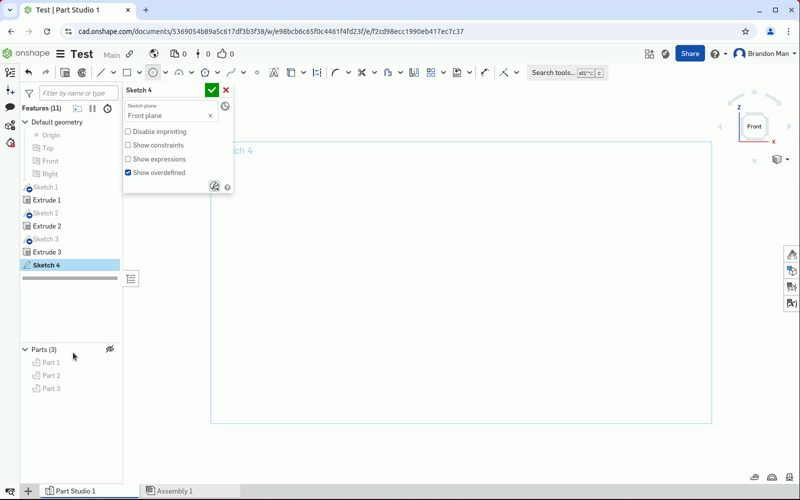
key_down(shift)
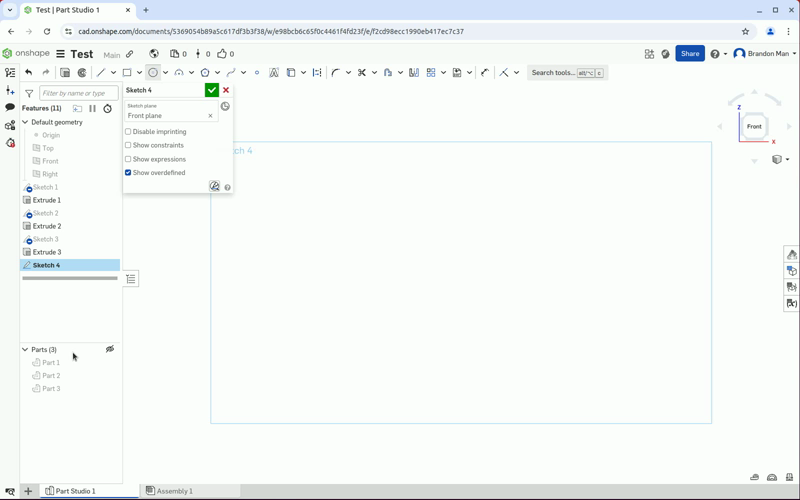
mouse_move(530, 357)
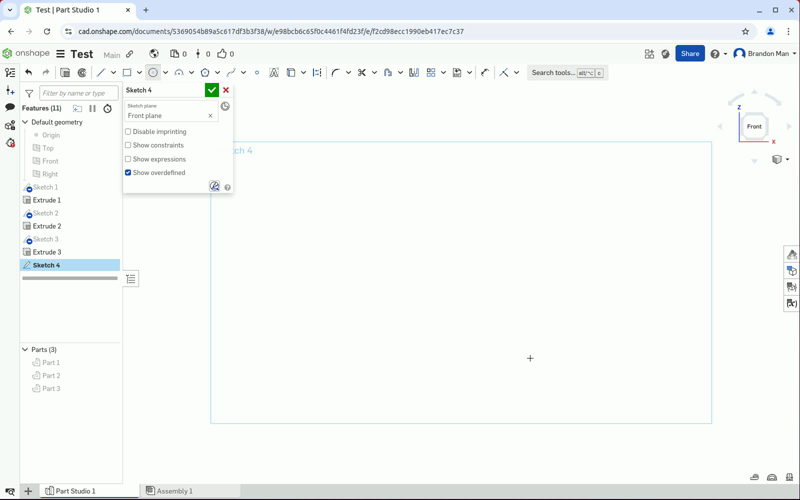
click(530, 357)
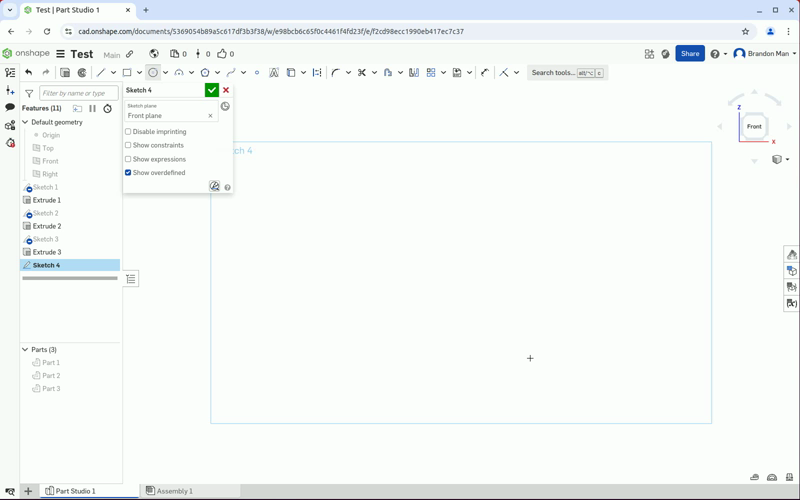
key_up(shift)
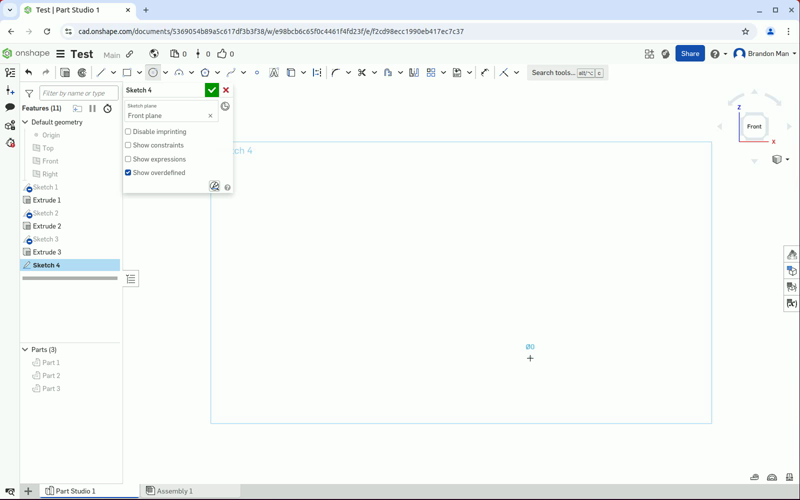
mouse_move(558, 357)
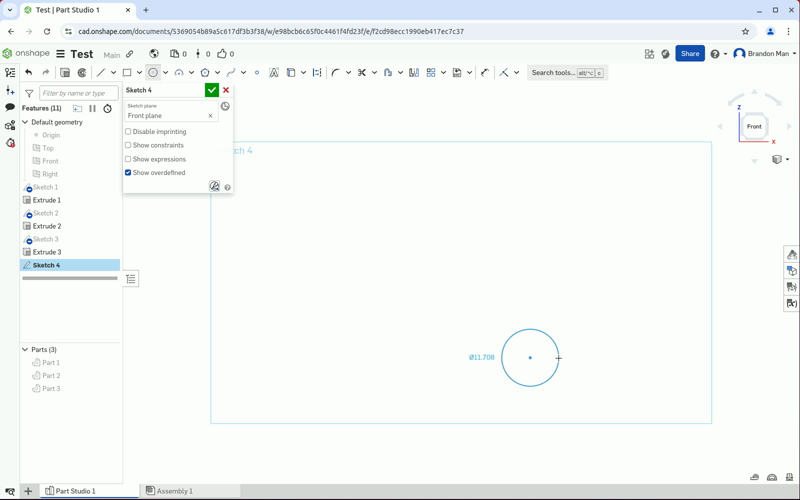
click(558, 357)
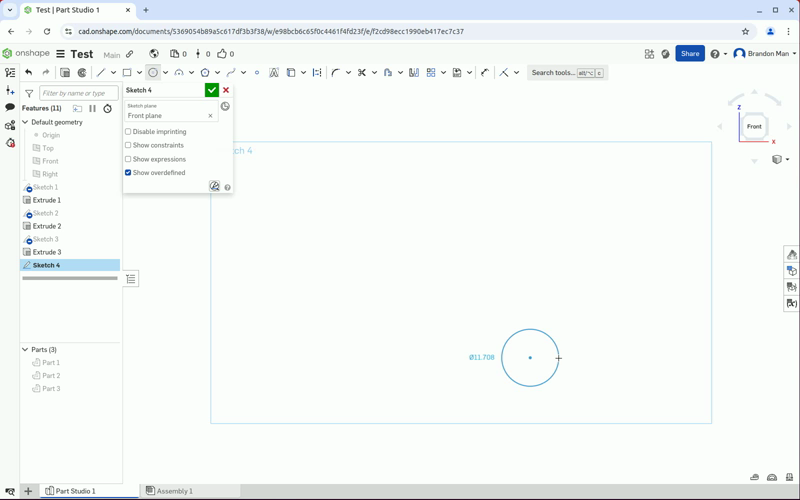
key(esc)
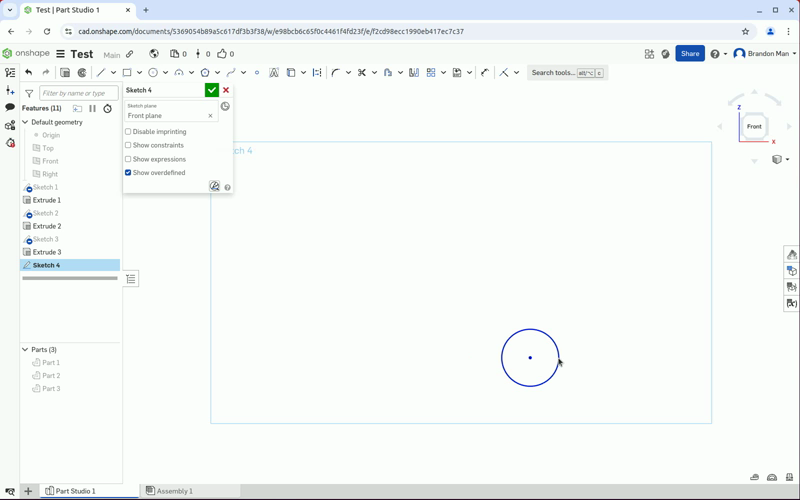
key(c)
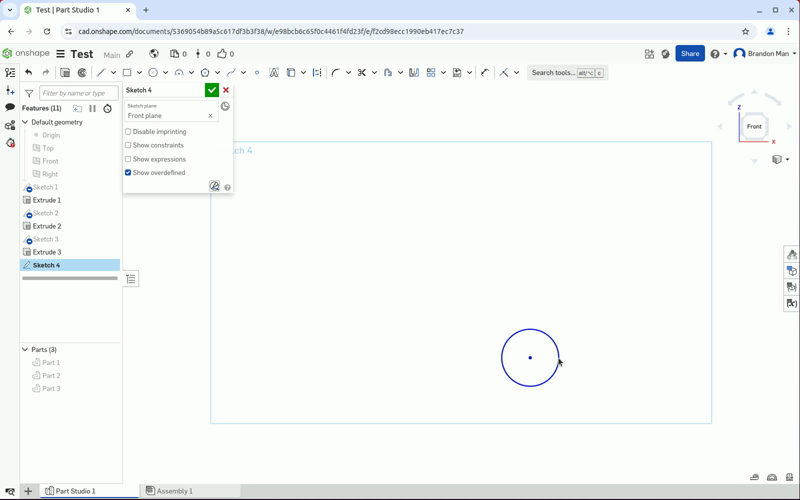
key_down(shift)
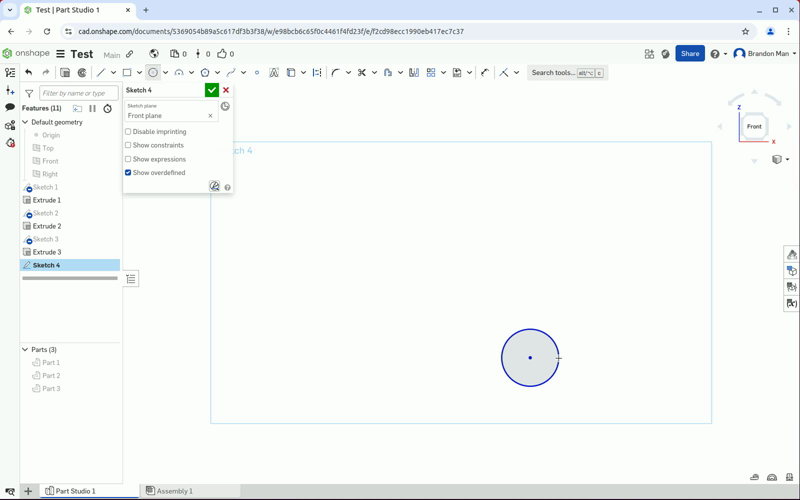
mouse_move(530, 357)
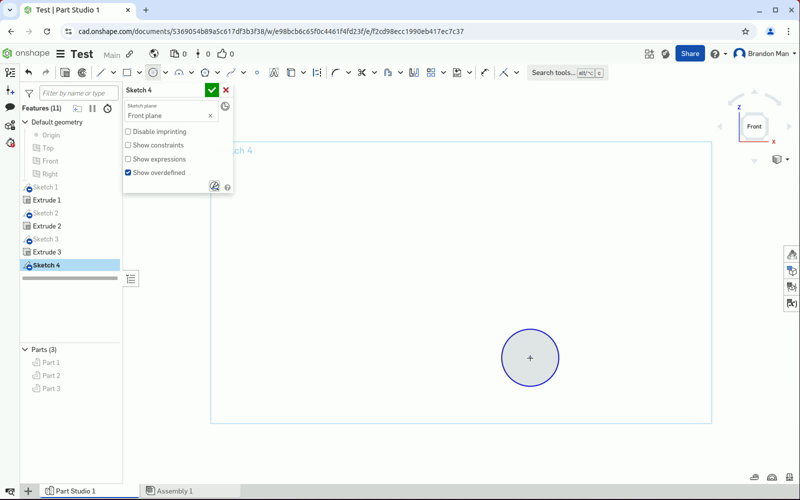
click(530, 357)
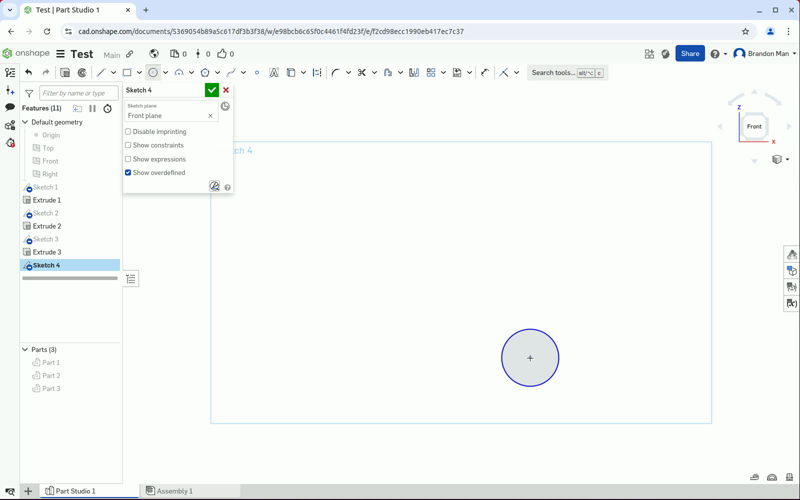
key_up(shift)
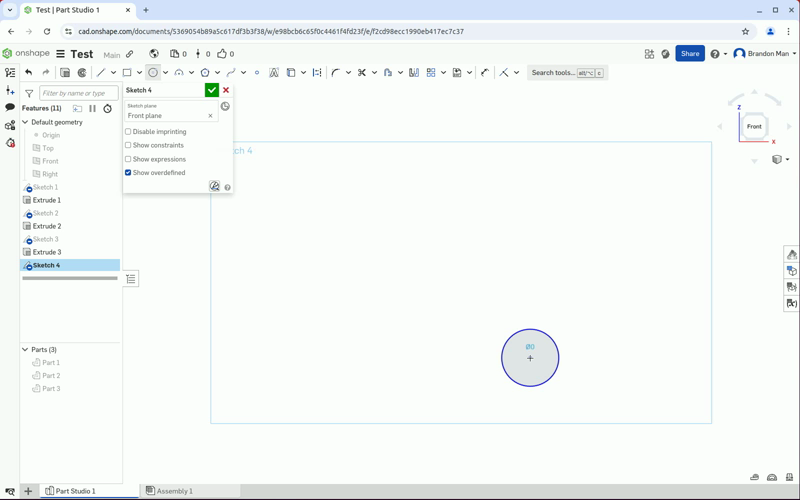
mouse_move(547, 357)
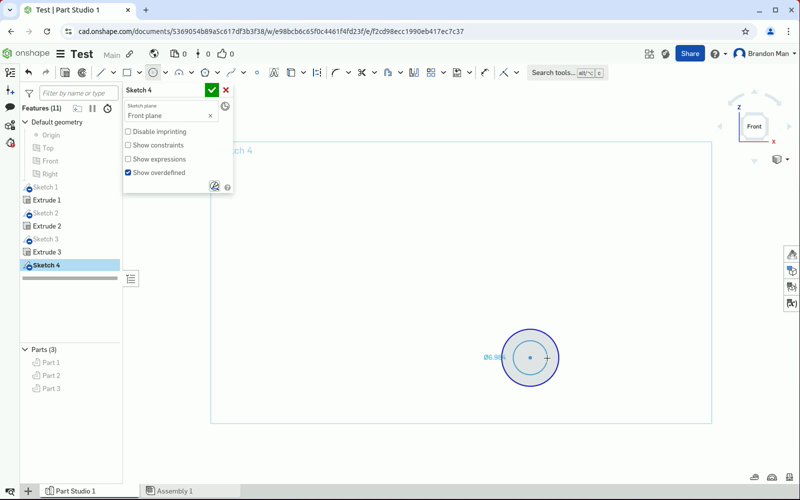
click(547, 357)
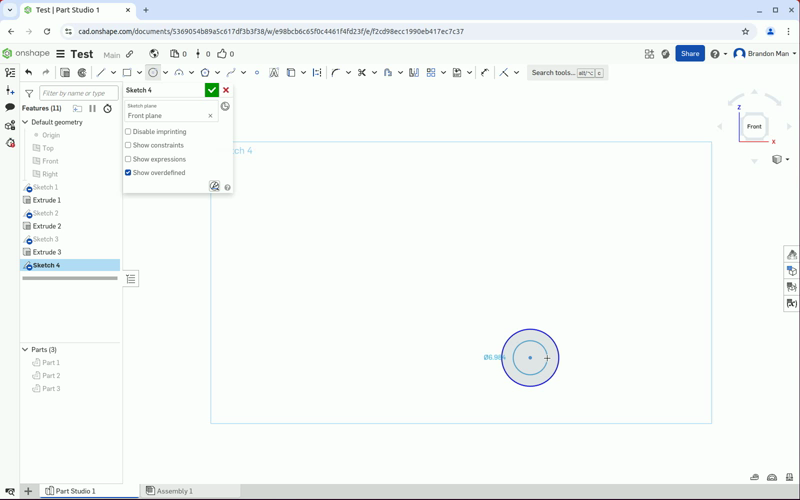
key(esc)
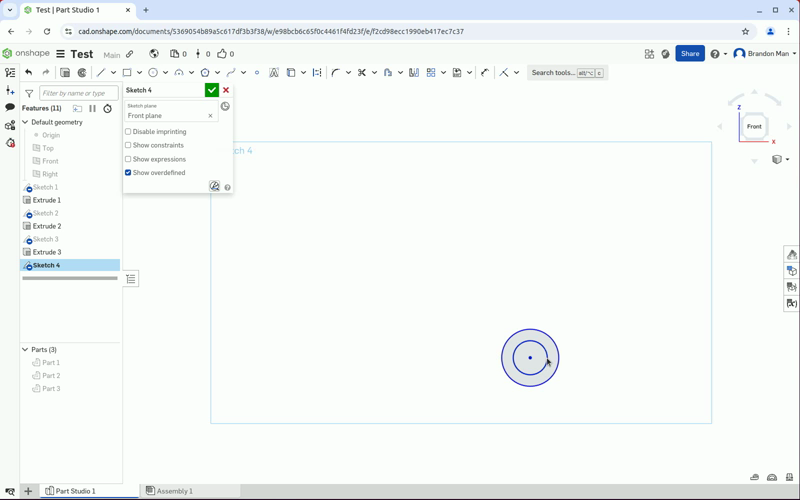
mouse_move(542, 381)
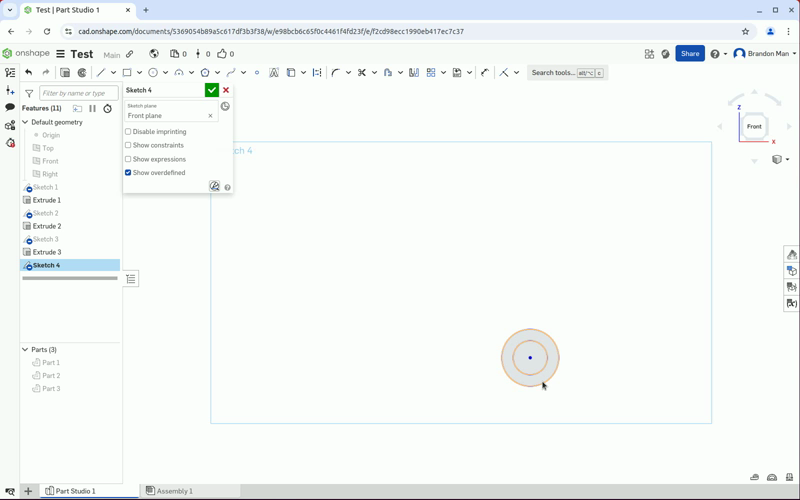
scroll(6)
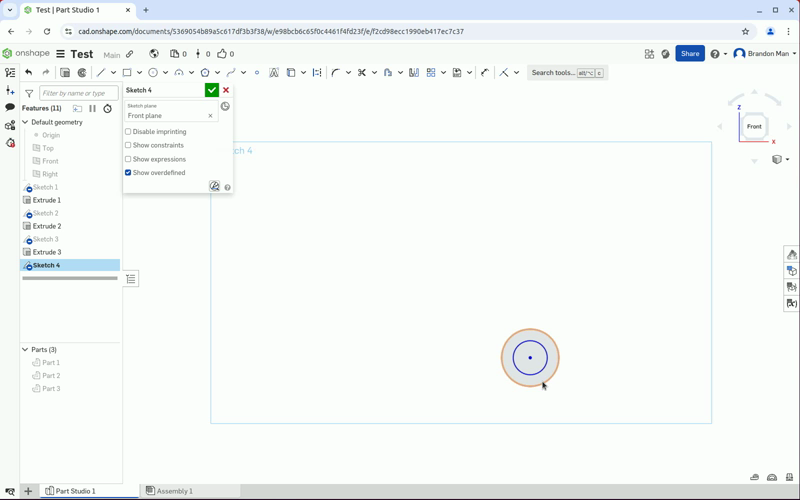
scroll(6)
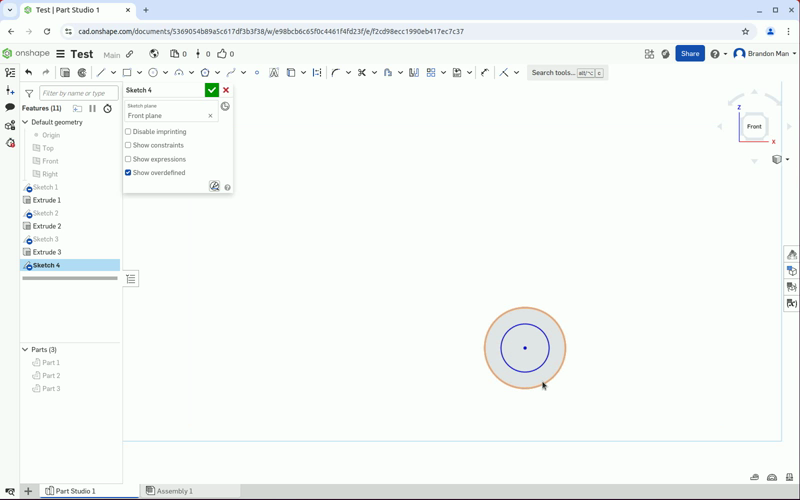
scroll(6)
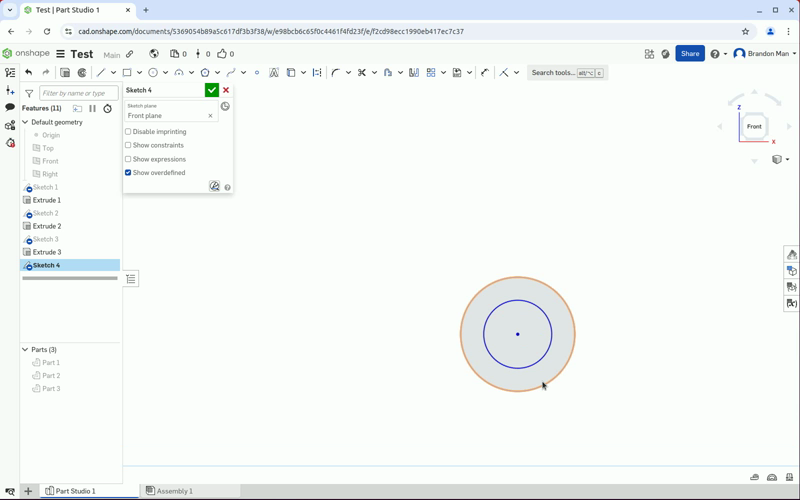
scroll(6)
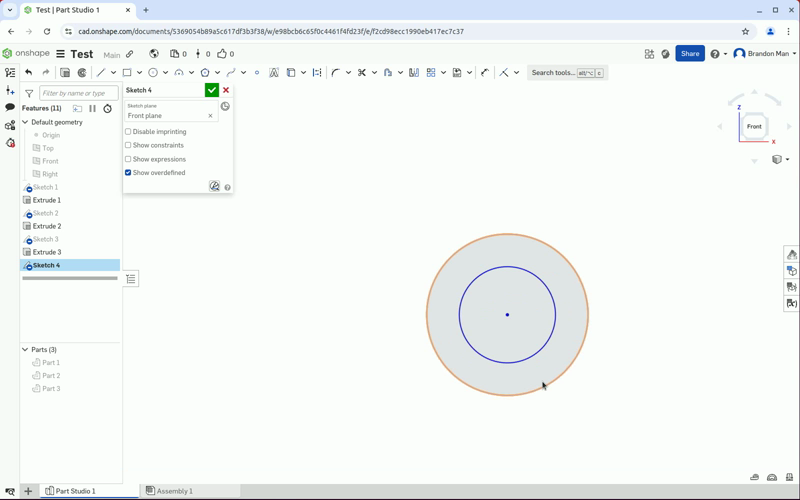
scroll(6)
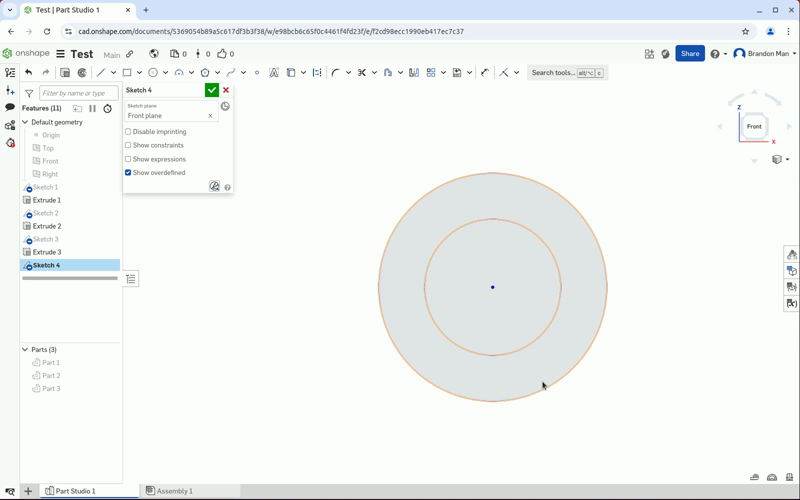
scroll(6)
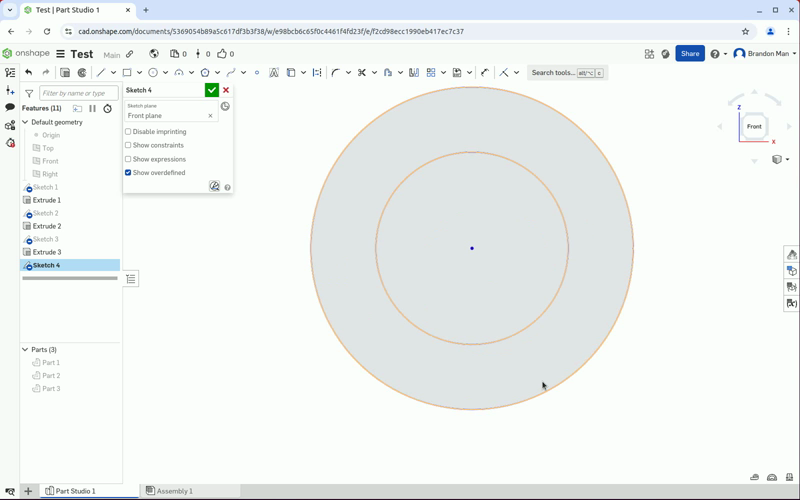
scroll(6)
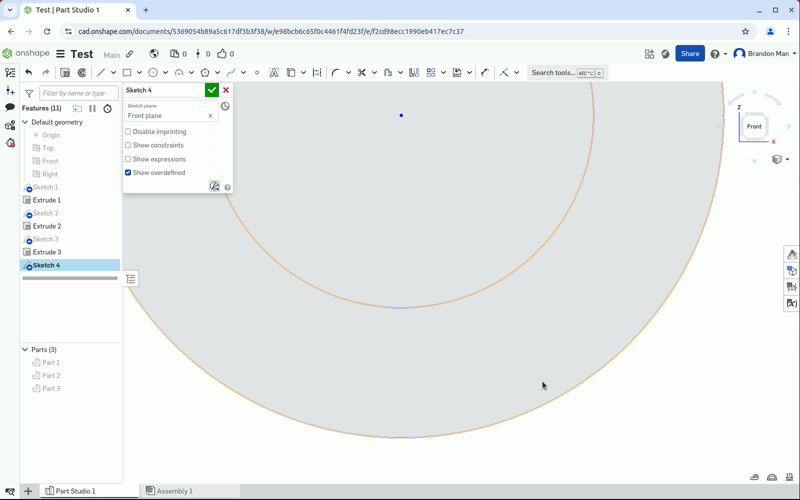
click(542, 381)
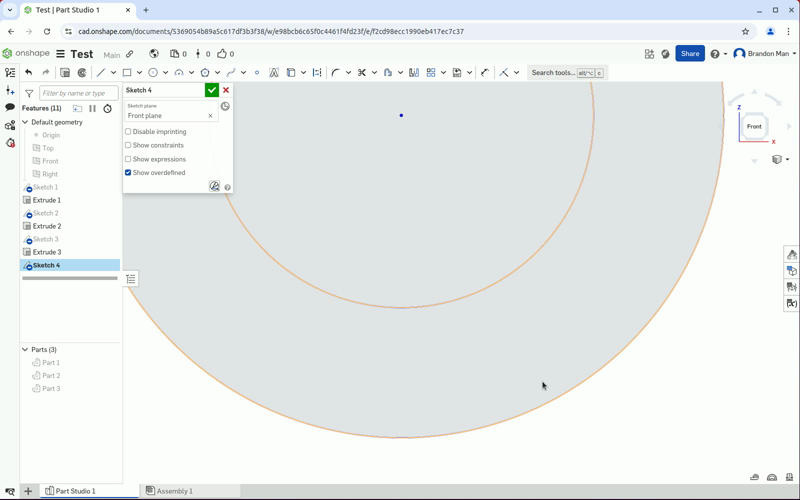
scroll(-6)
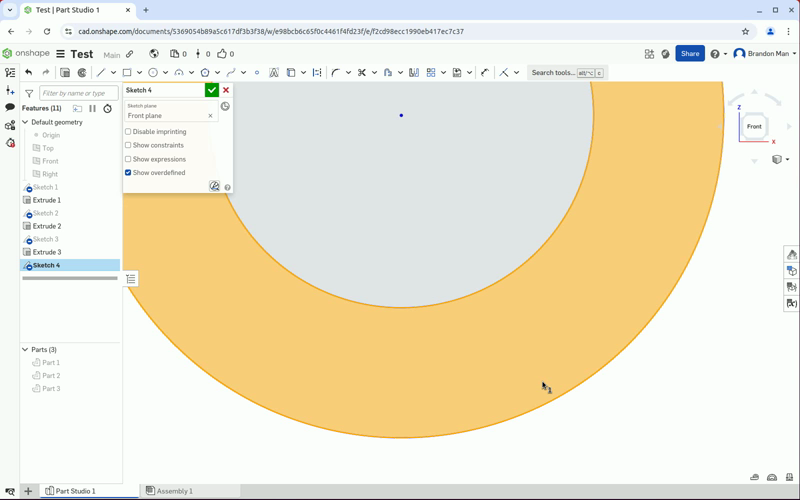
scroll(-6)
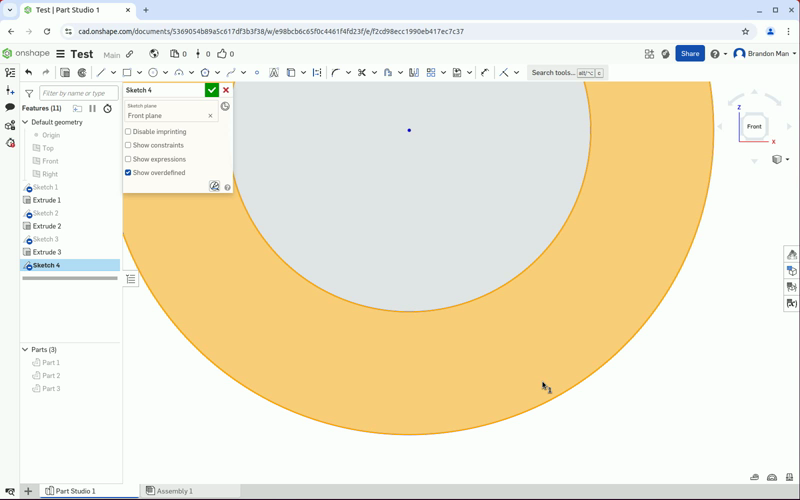
scroll(-6)
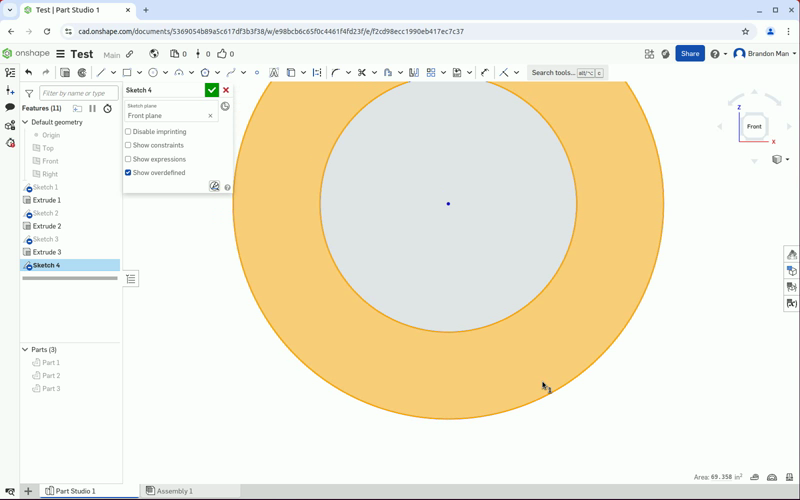
scroll(-6)
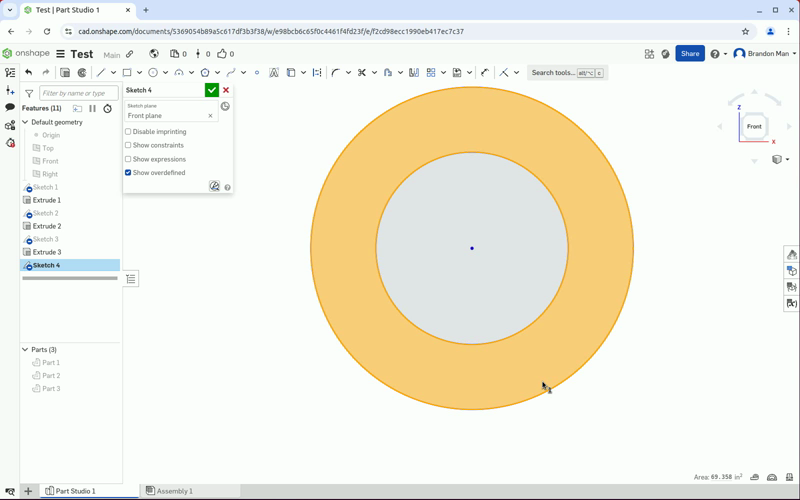
scroll(-6)
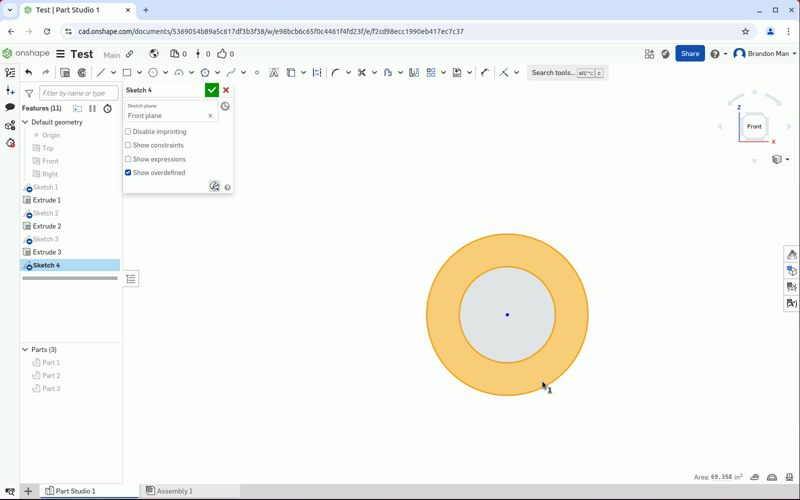
scroll(-6)
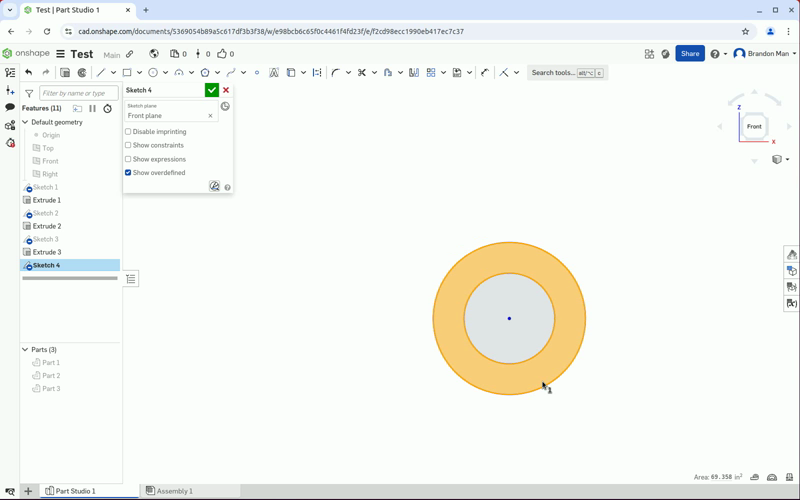
scroll(-6)
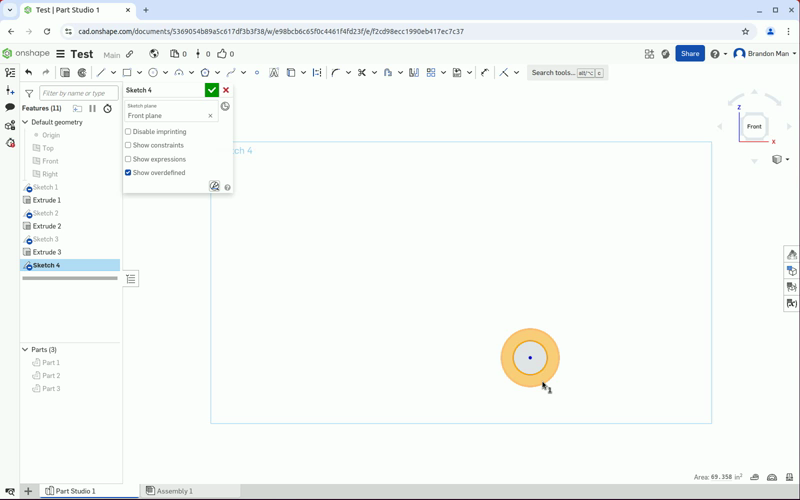
mouse_move(73, 352)
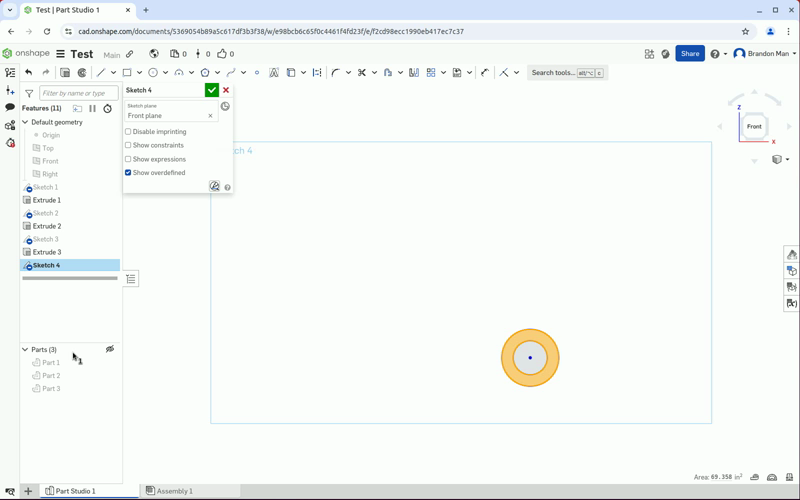
key(shift+y)
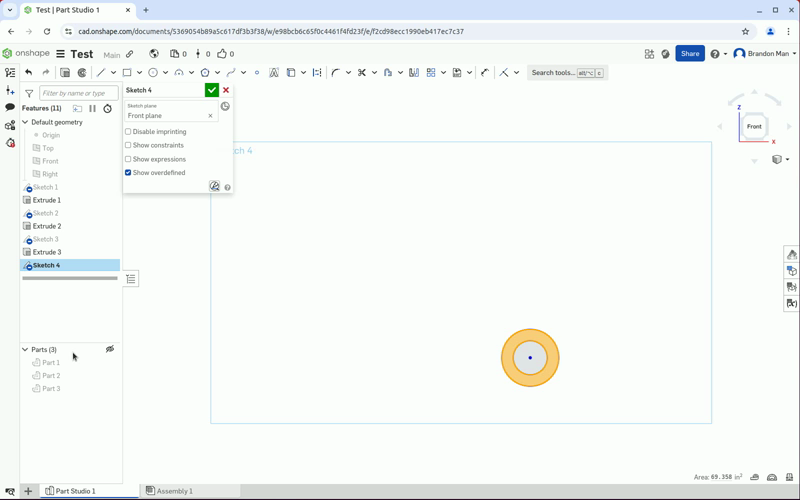
key(shift+e)
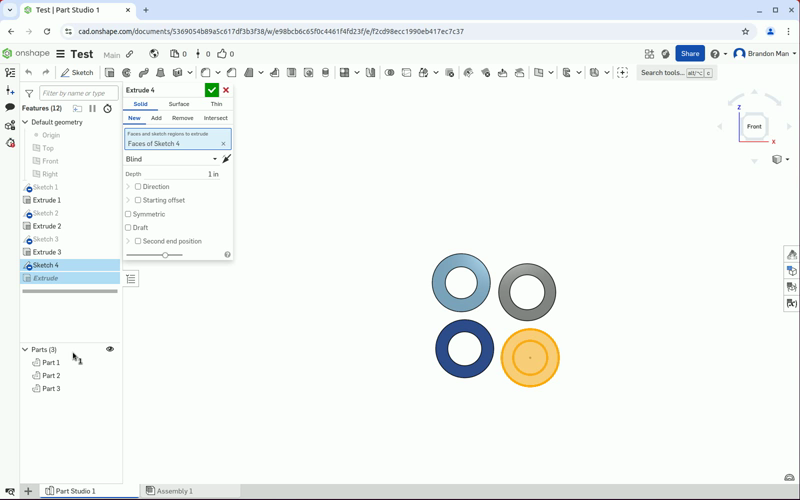
mouse_move(143, 106)
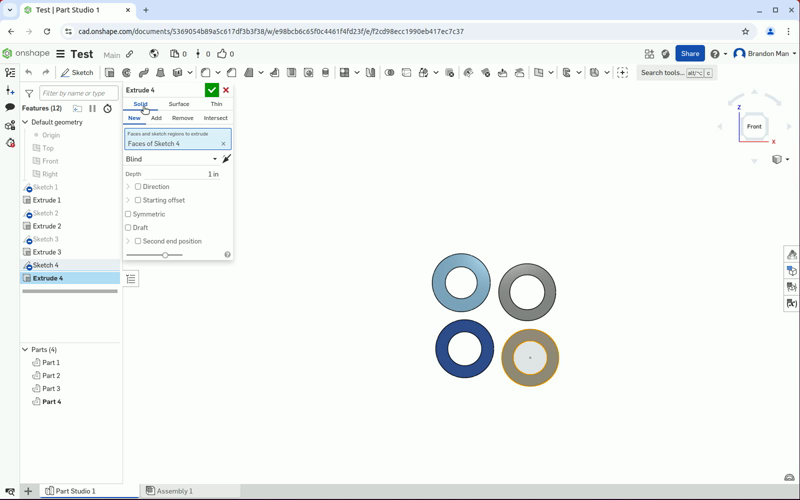
click(143, 106)
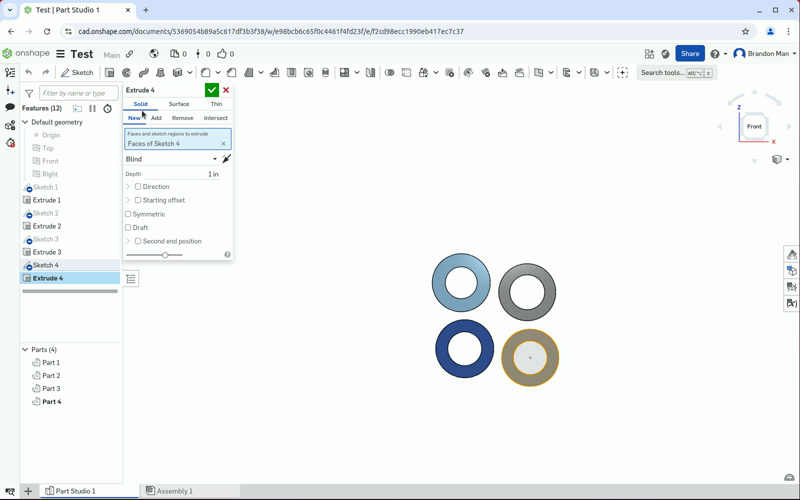
mouse_move(137, 120)
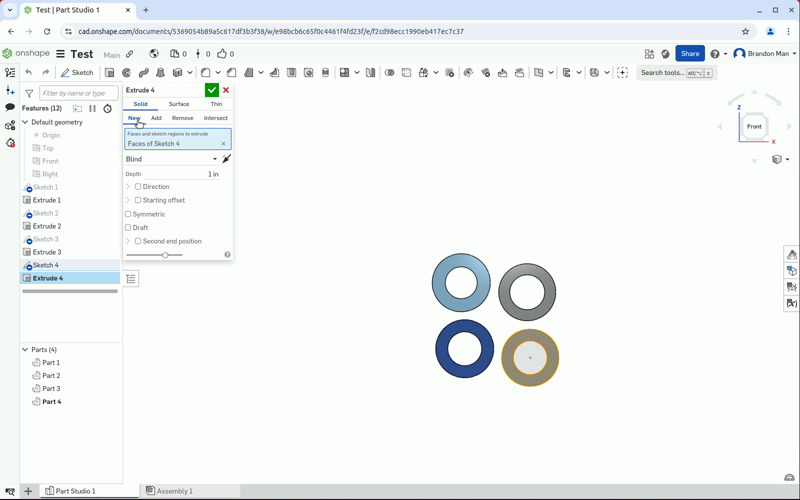
click(137, 120)
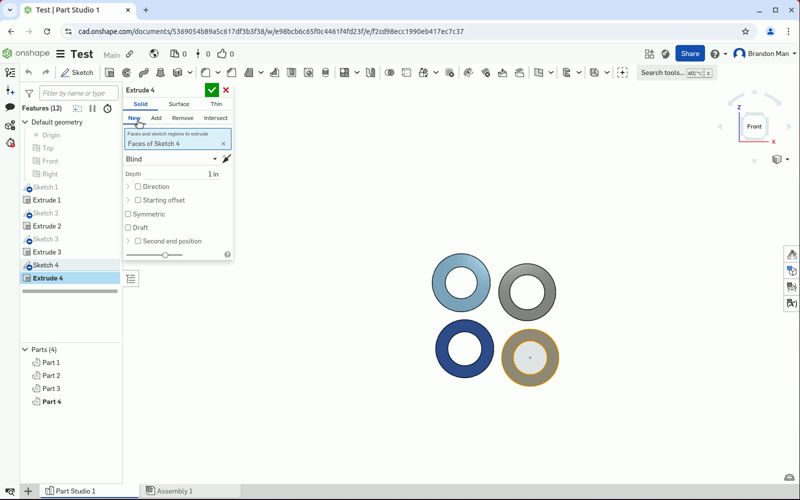
key(tab, 4)
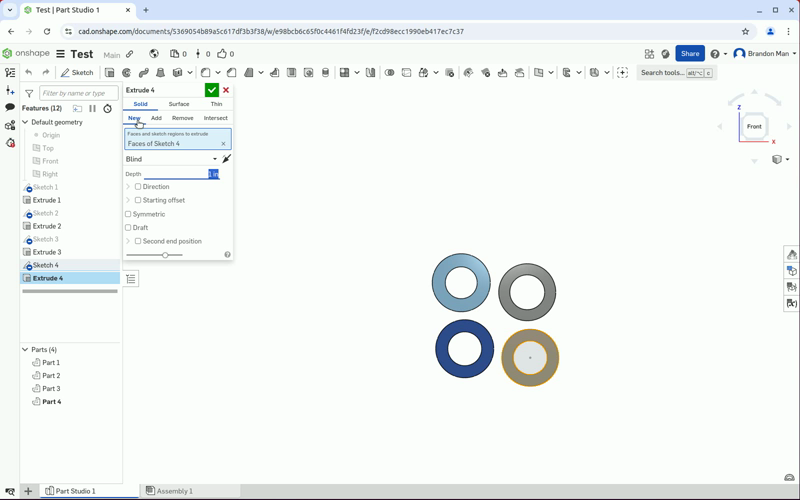
text(23.108)
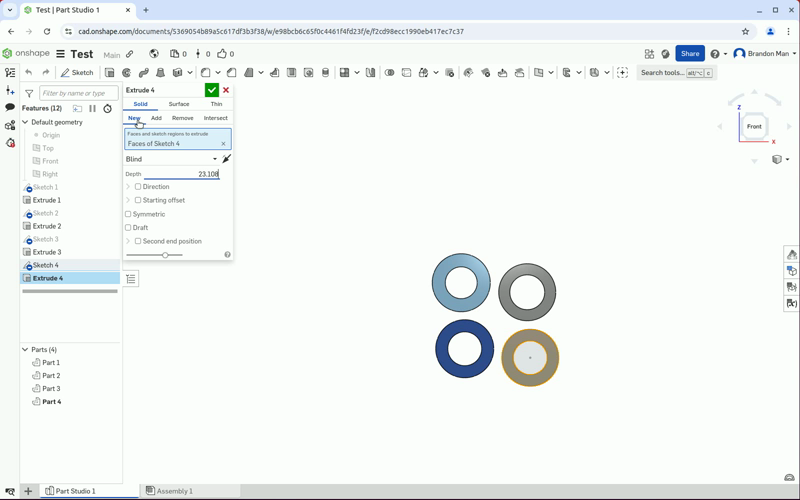
key(enter)
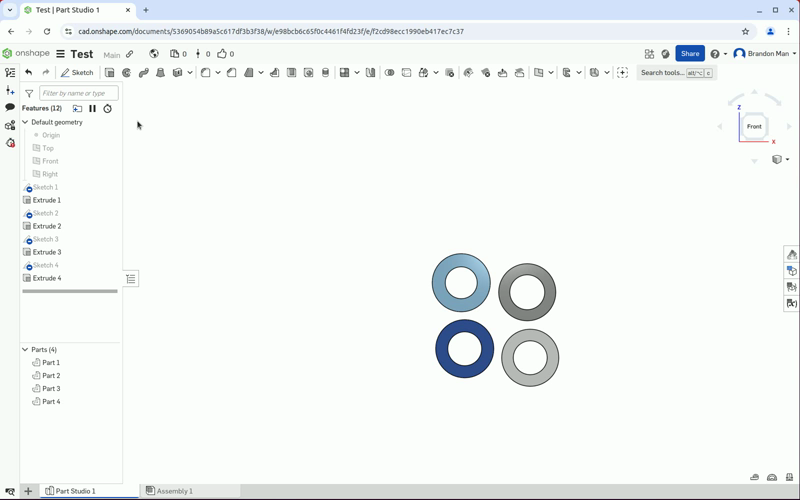
key(shift+h)
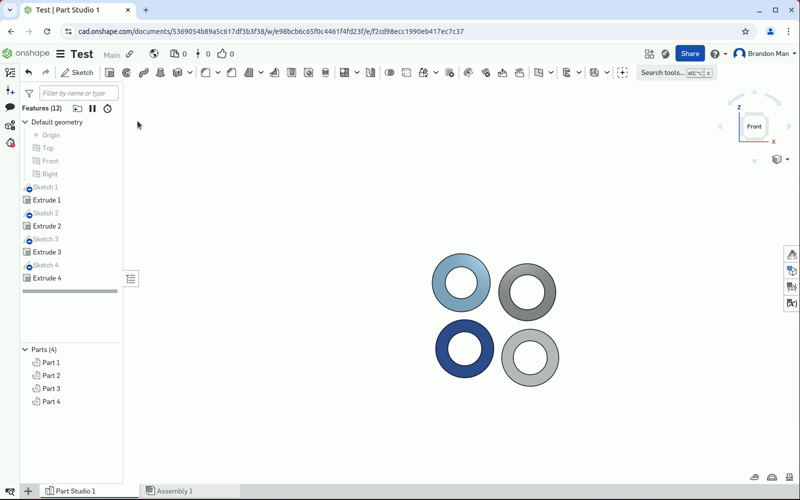
key(shift+h)
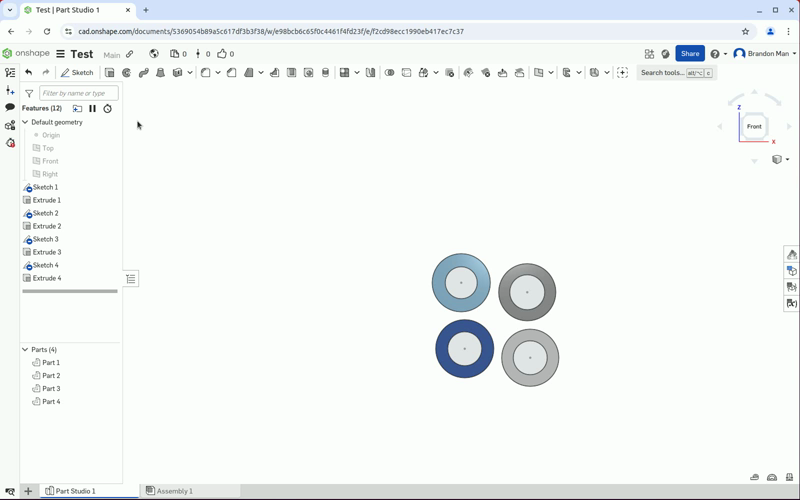
key(shift+7)
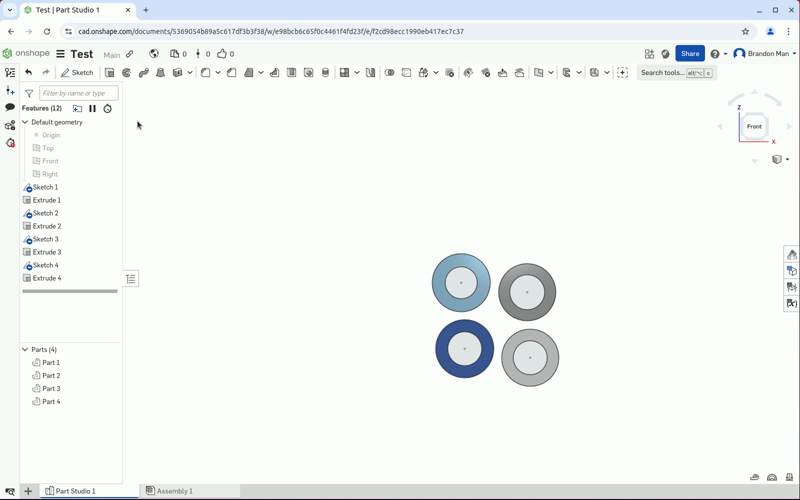
key(left, 2)
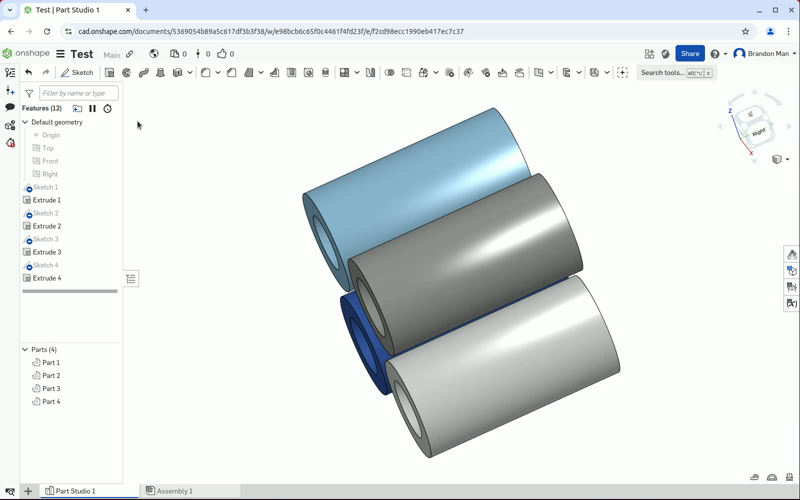
key(down, 2)
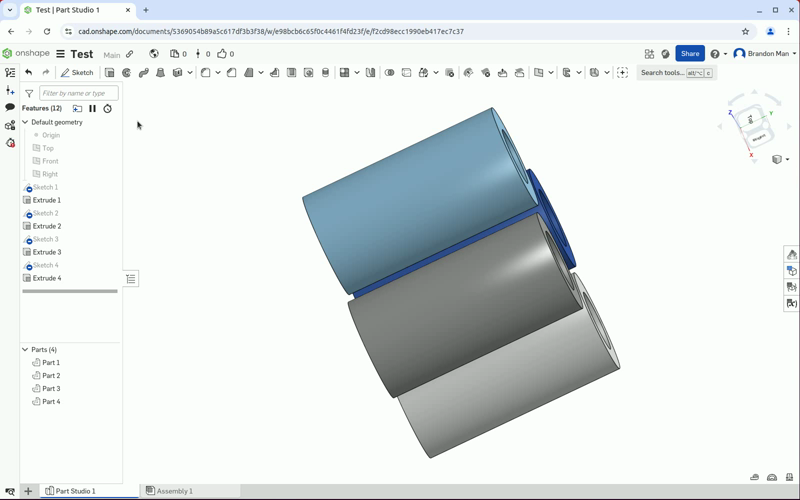
key(up, 2)
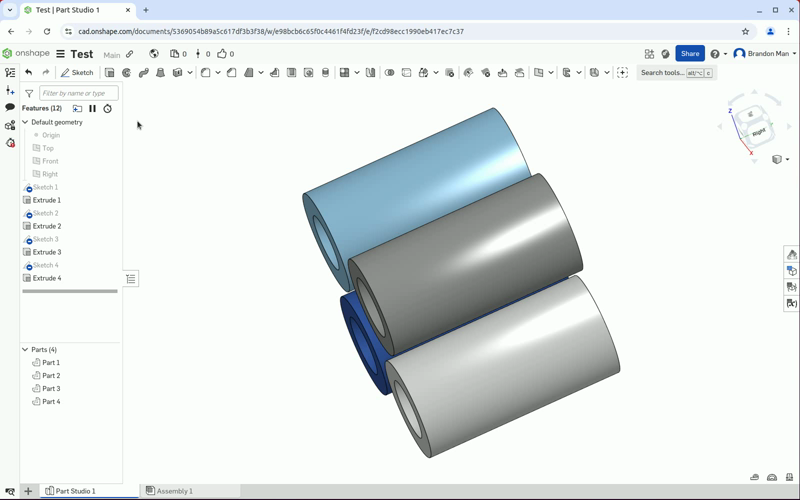
key(right, 2)
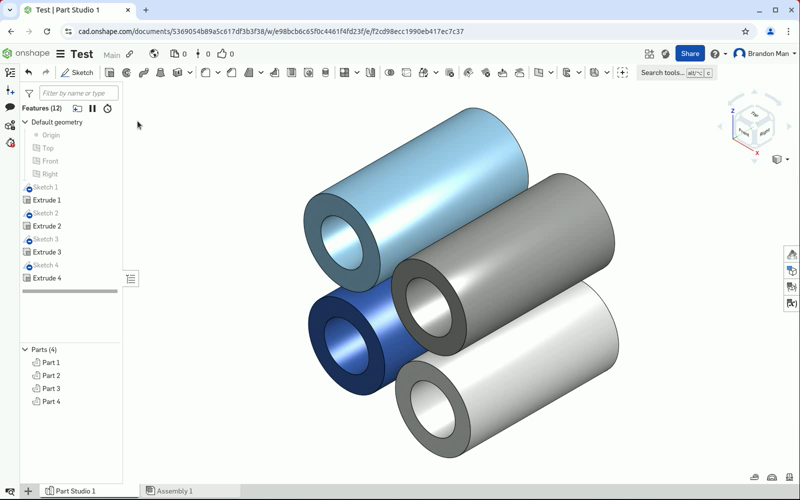
mouse_move(73, 189)
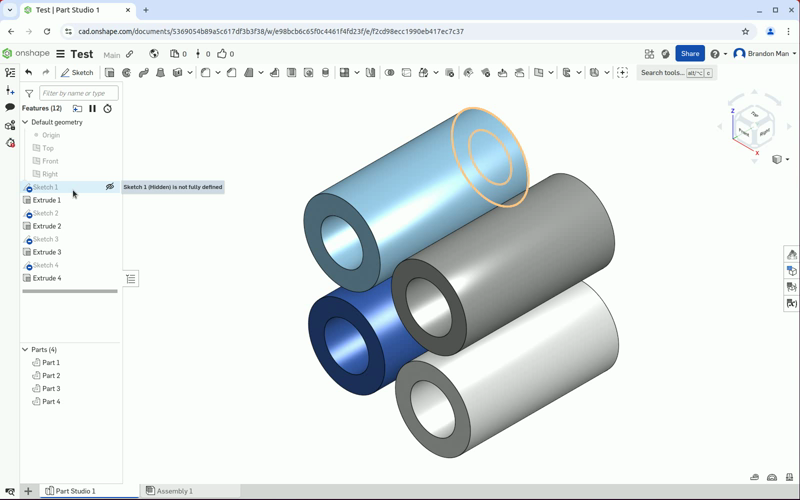
click(73, 189)